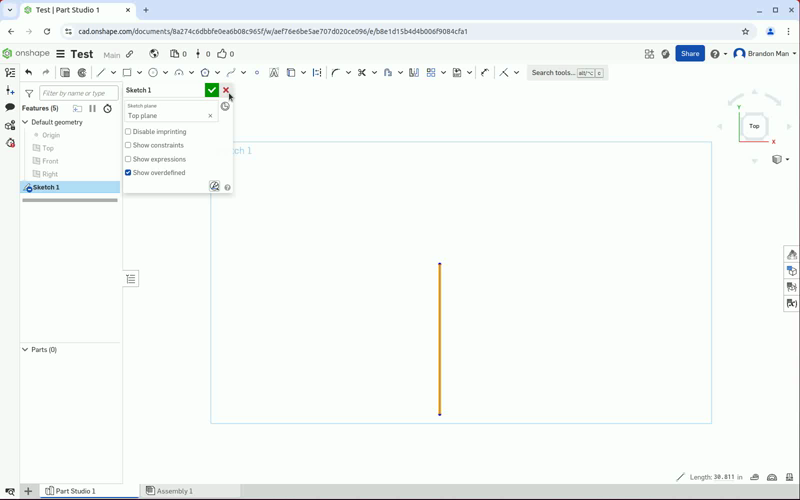
key(shift+h)
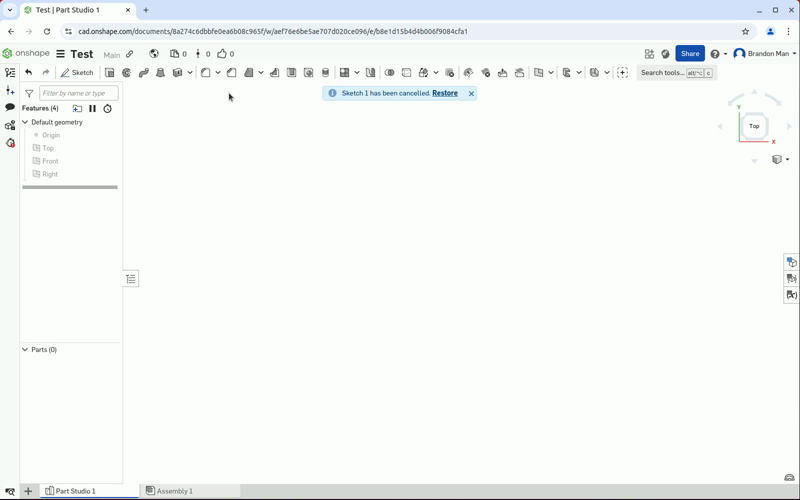
mouse_move(73, 352)
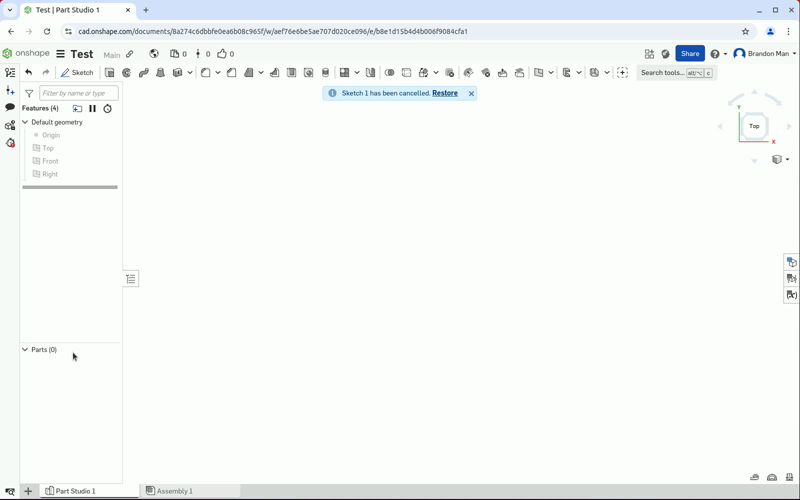
key(y)
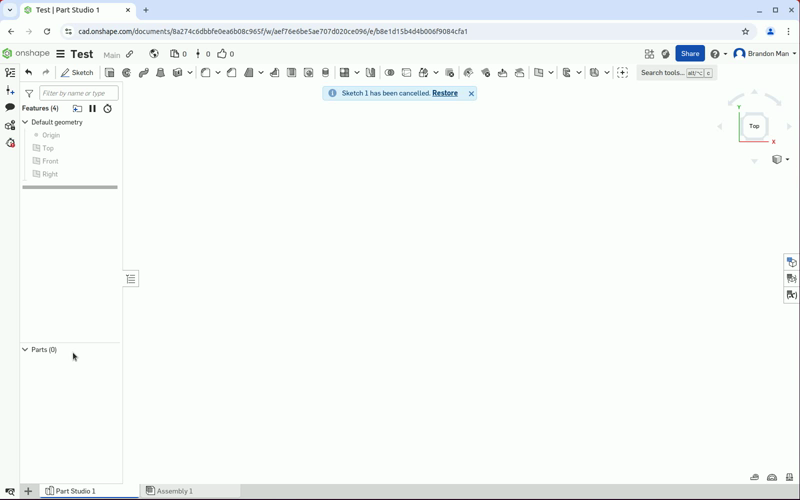
key(shift+p)
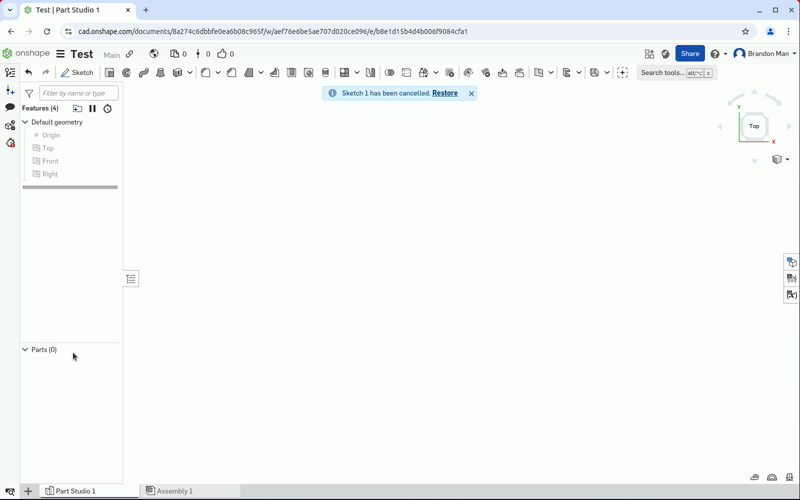
key(space)
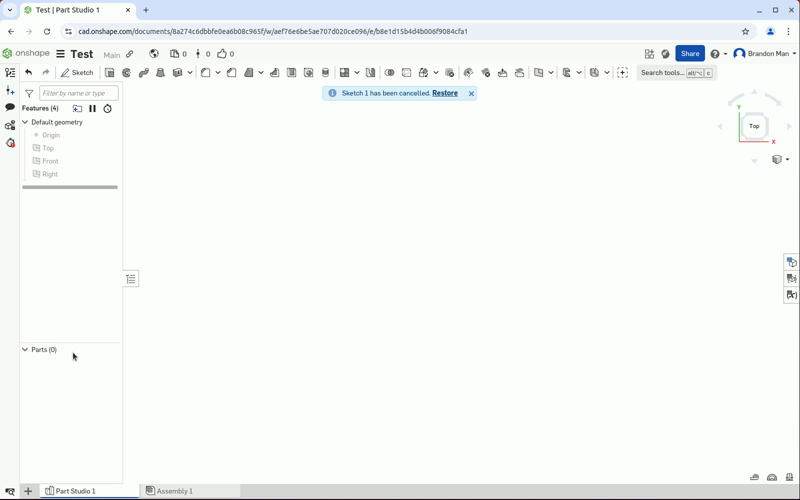
key_down(shift)
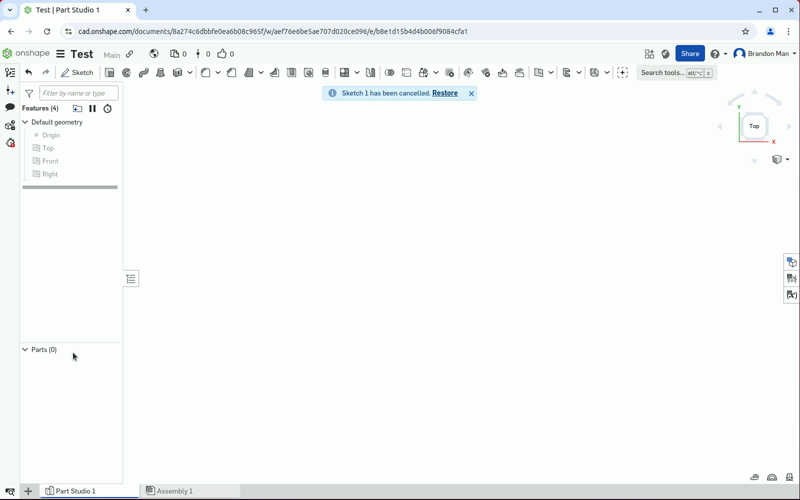
key(up)
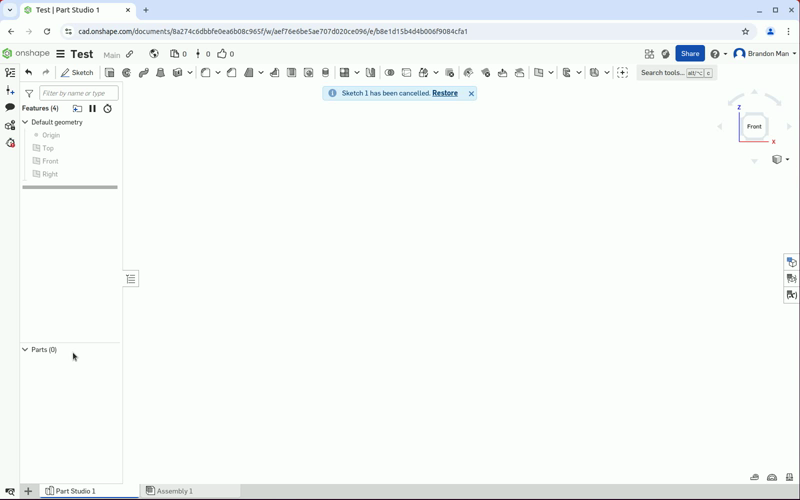
key_up(shift)
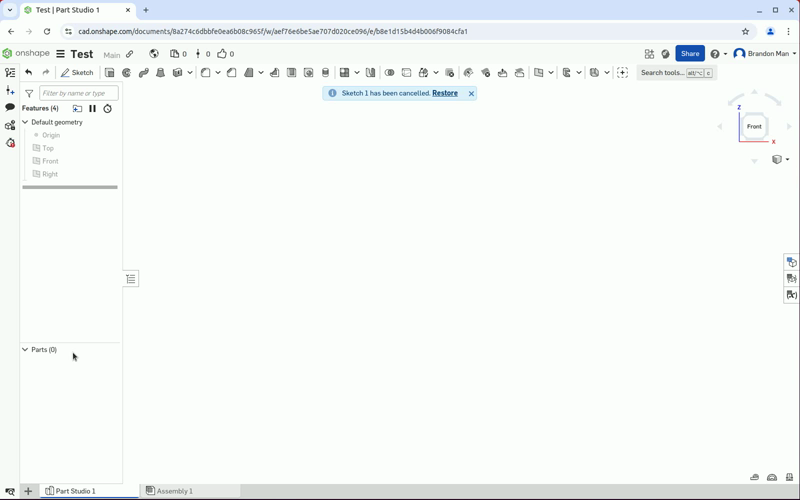
mouse_move(73, 352)
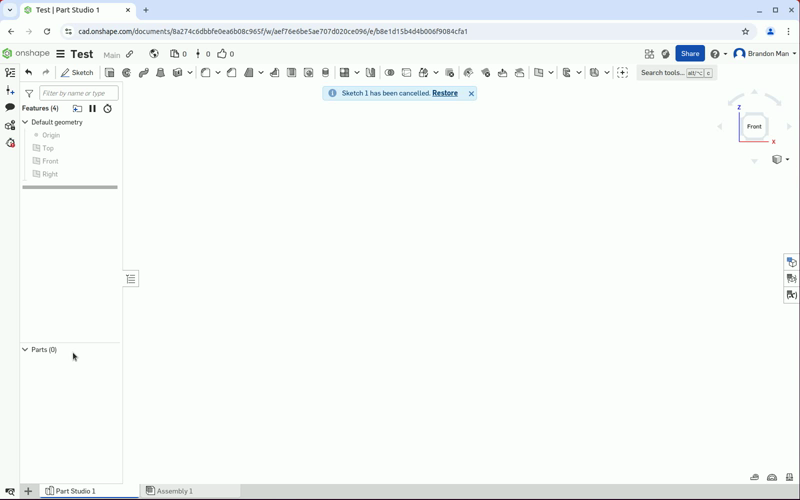
key(shift+y)
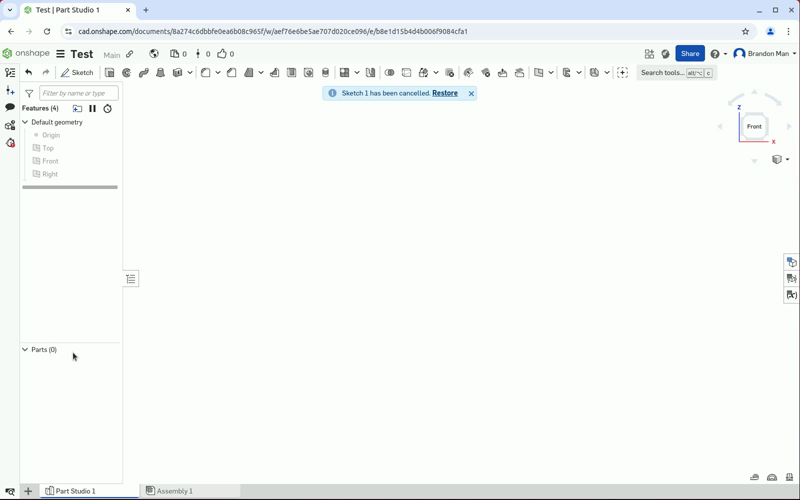
key(shift+s)
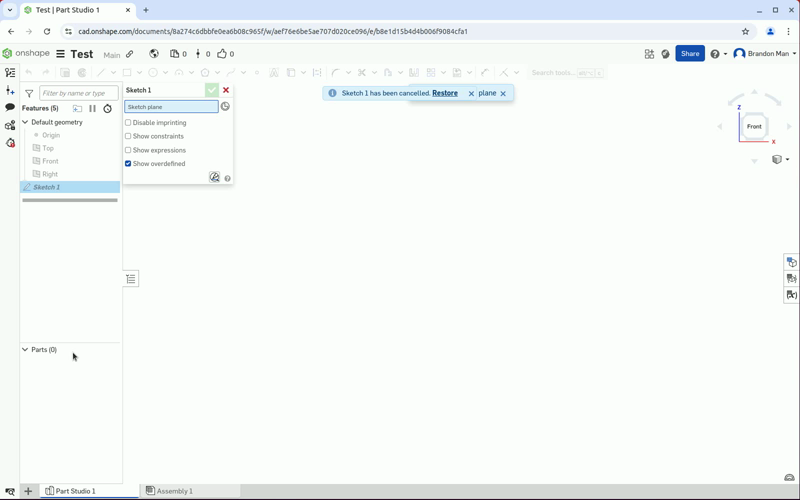
mouse_move(73, 163)
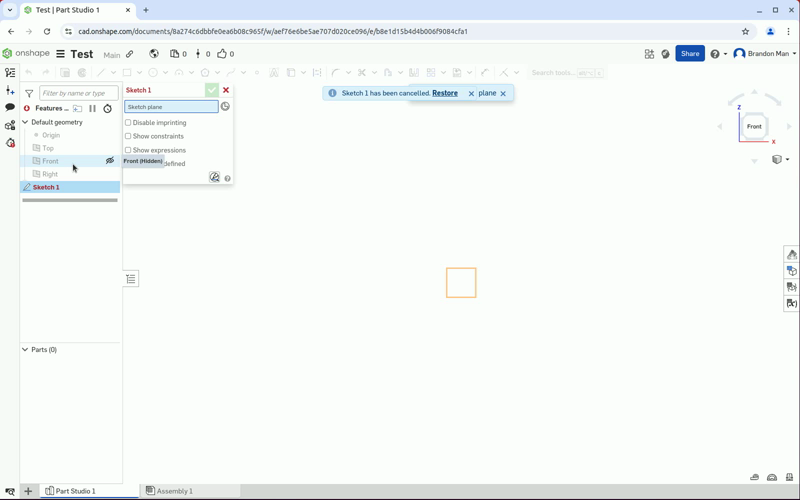
click(73, 163)
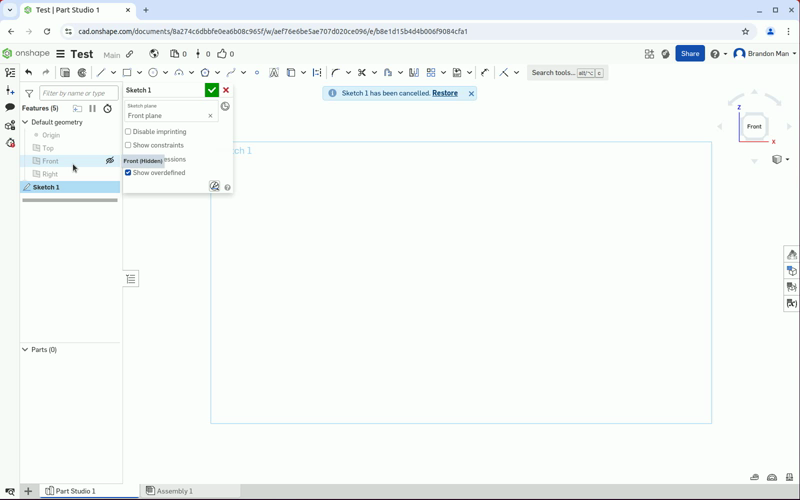
mouse_move(73, 352)
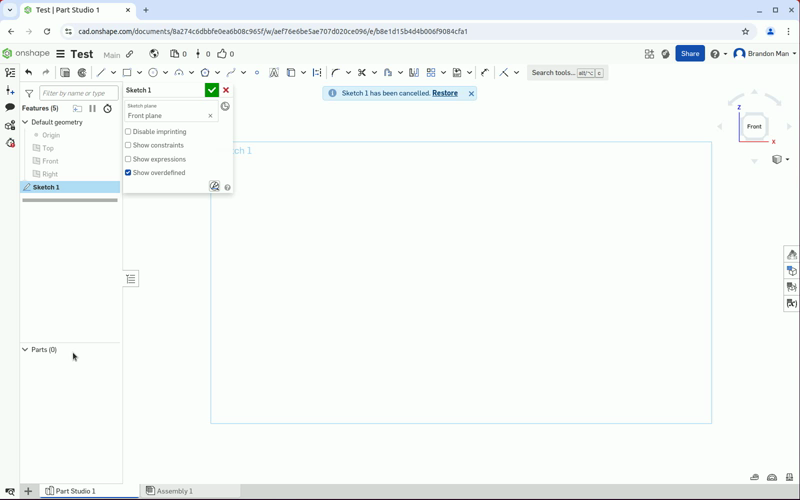
key(y)
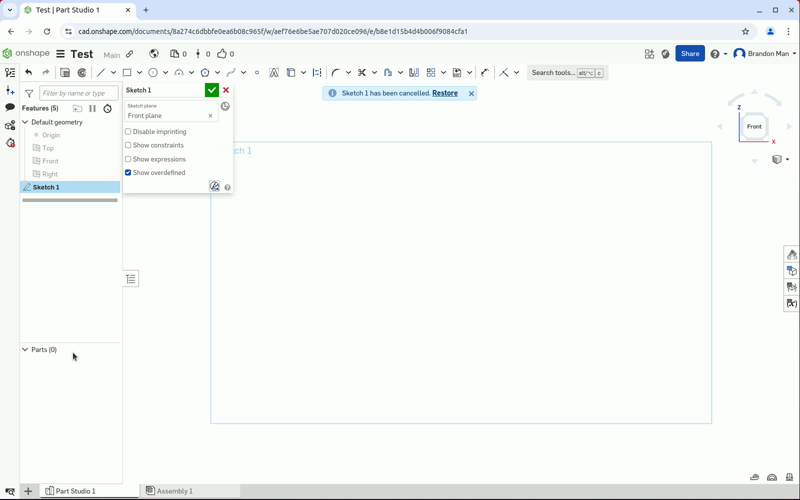
key(a)
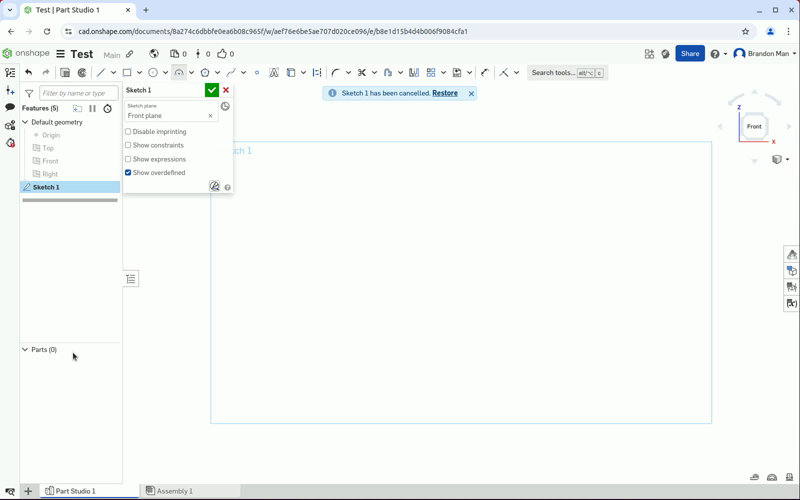
key_down(shift)
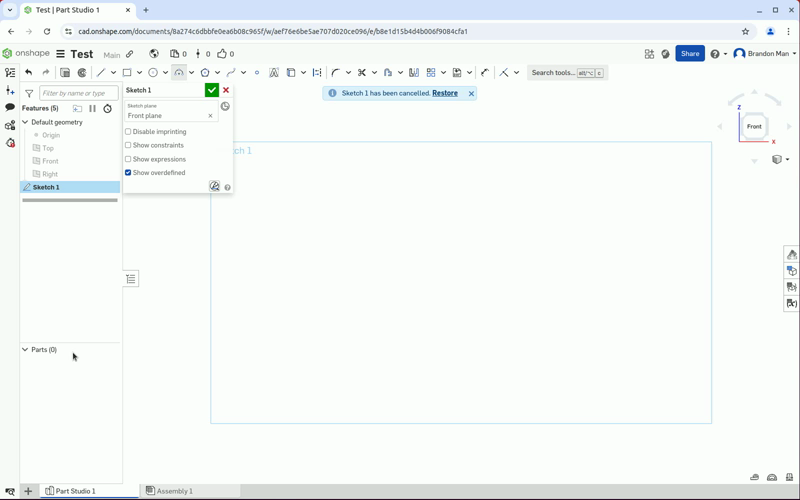
mouse_move(447, 330)
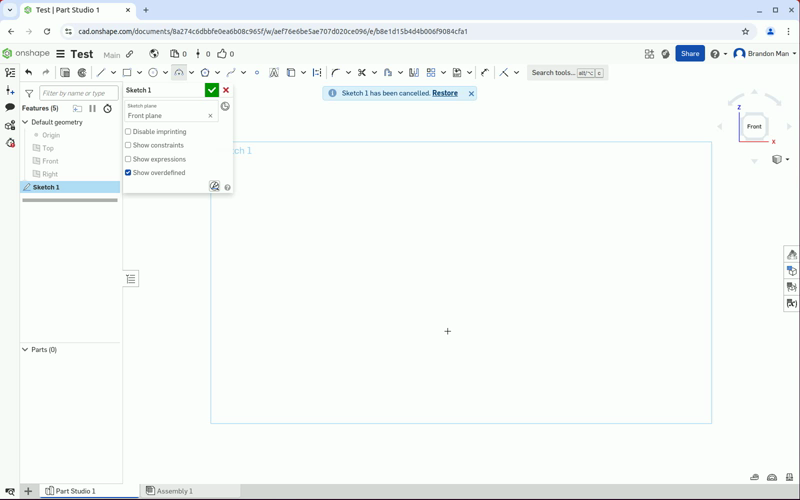
click(447, 330)
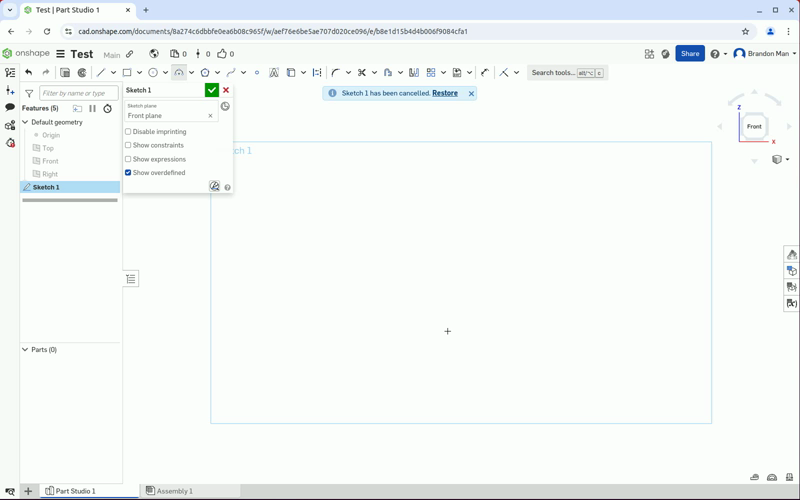
key_up(shift)
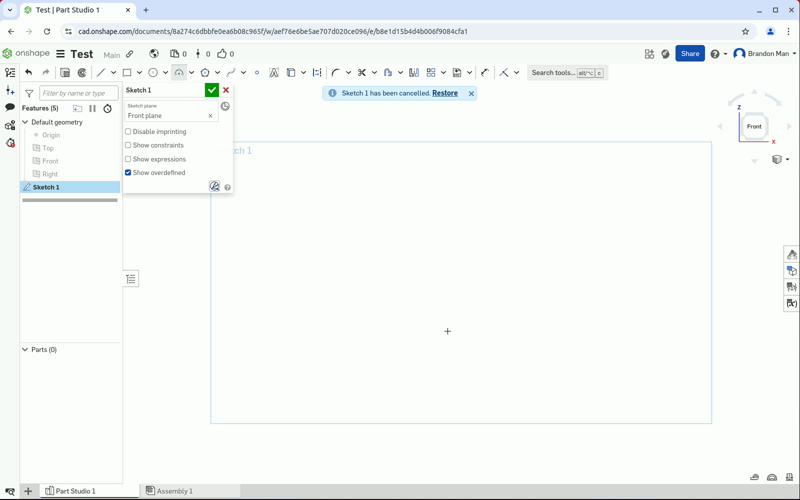
key_down(shift)
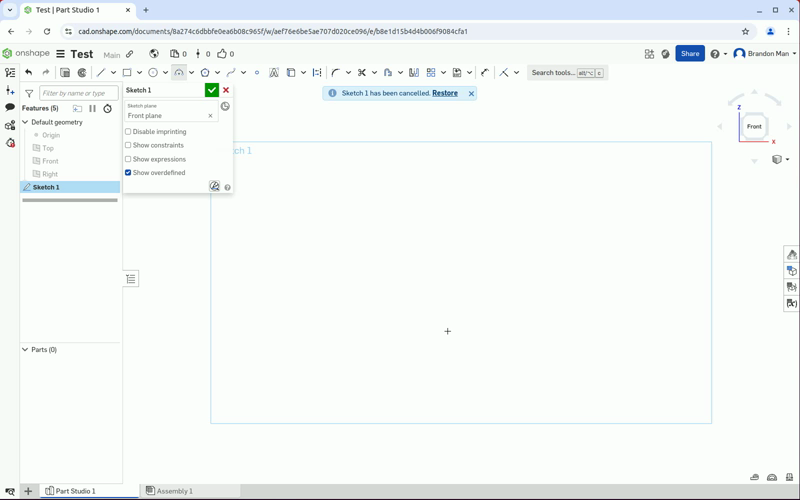
mouse_move(472, 330)
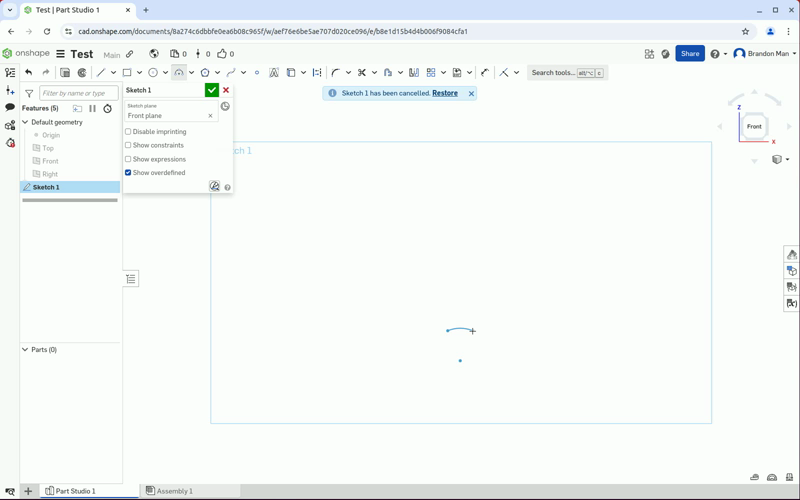
click(472, 330)
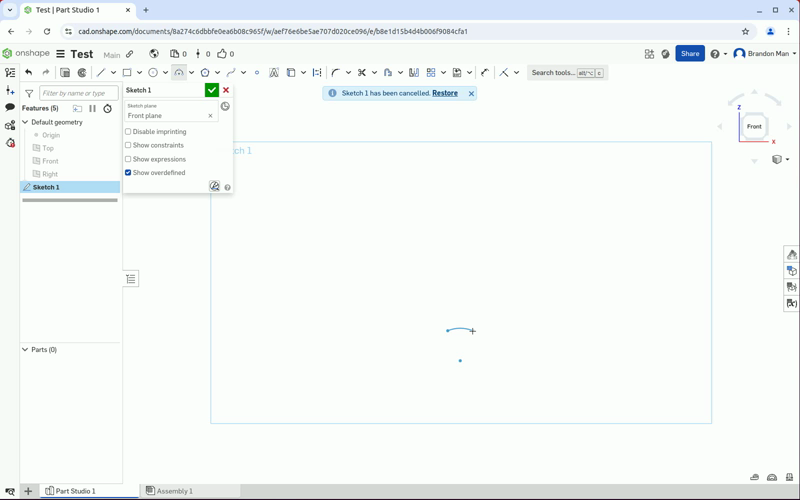
mouse_move(460, 318)
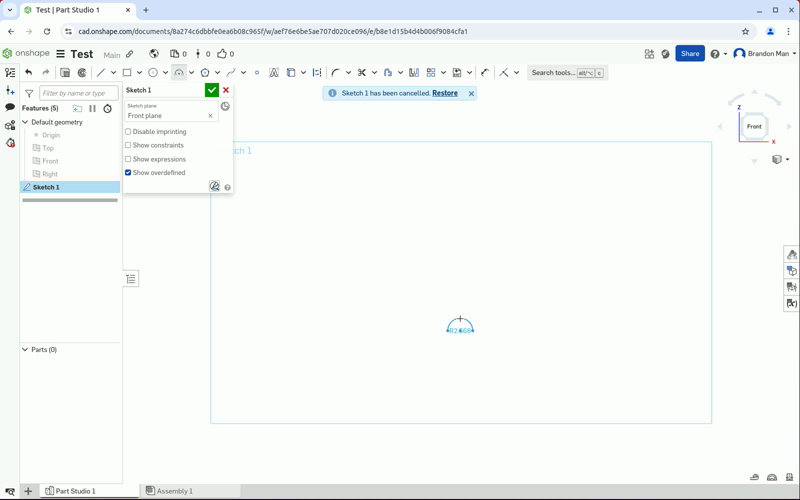
click(460, 318)
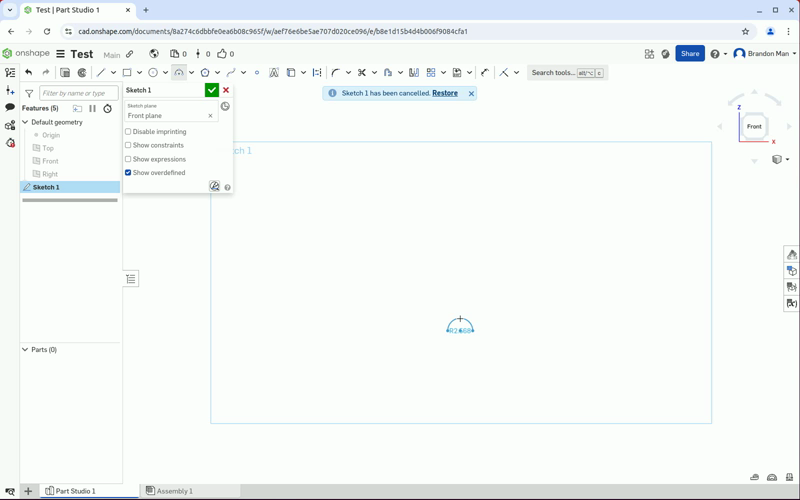
key_up(shift)
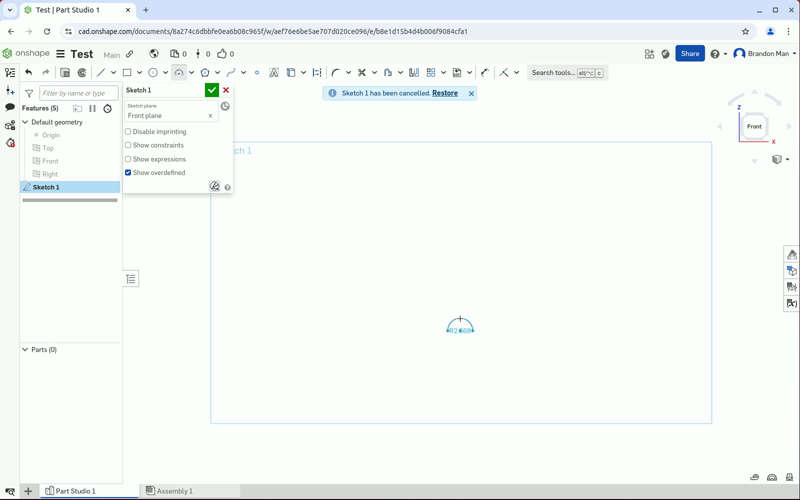
key(esc)
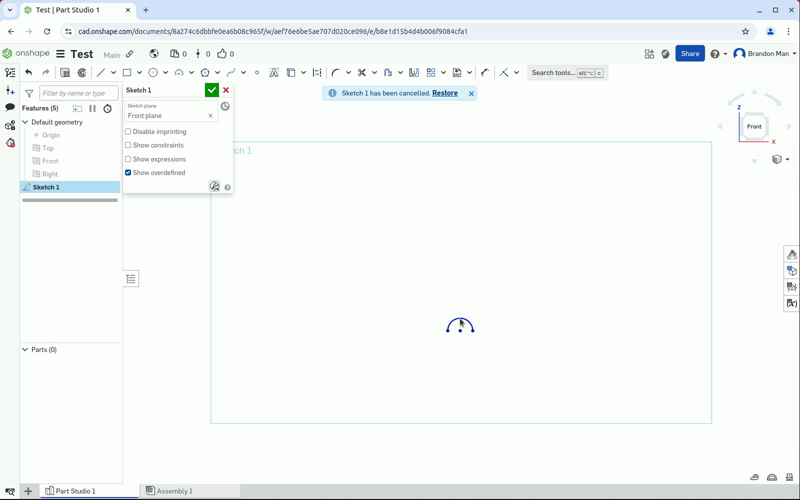
key(l)
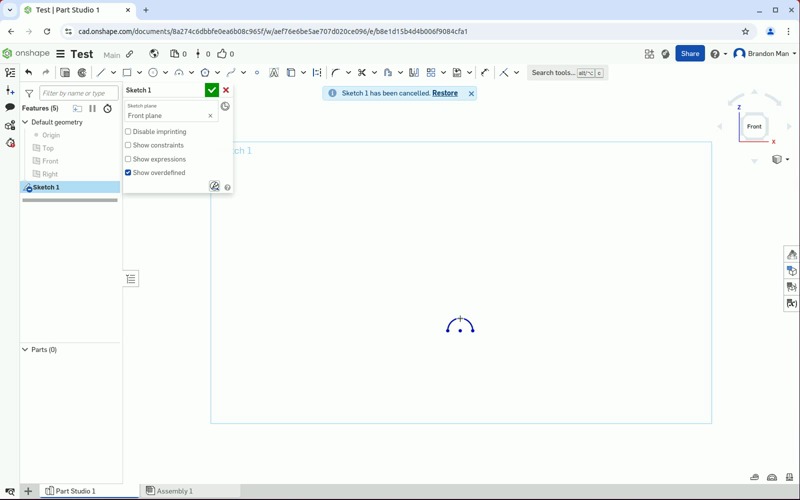
mouse_move(472, 330)
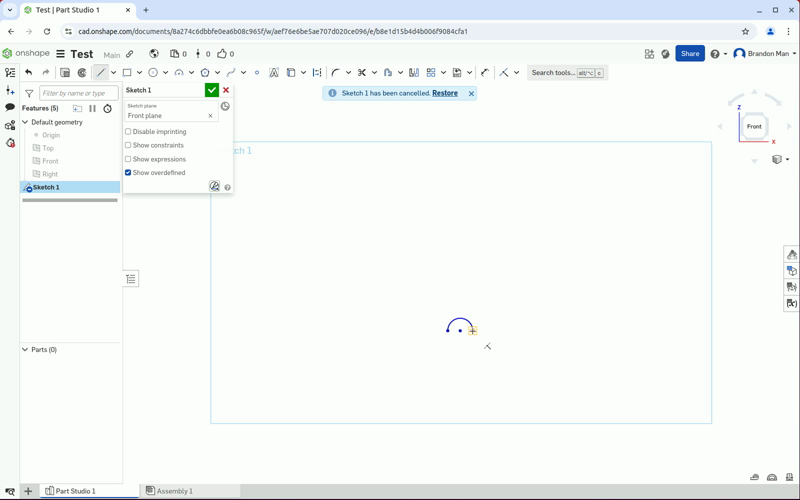
click(472, 330)
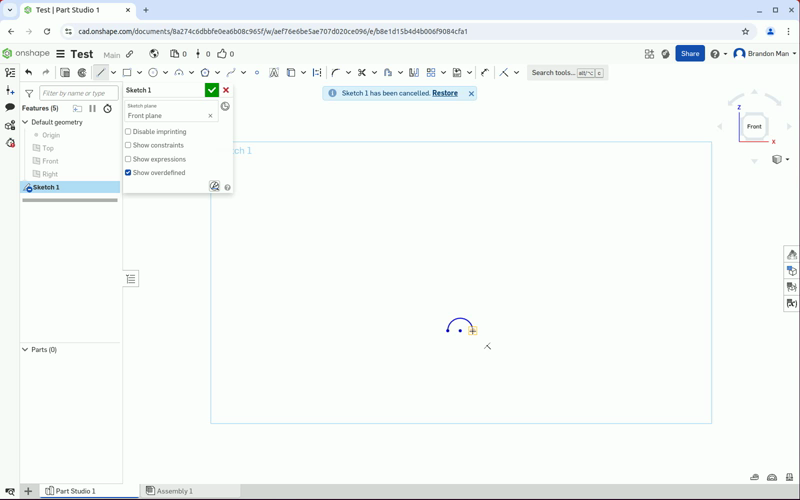
key_down(shift)
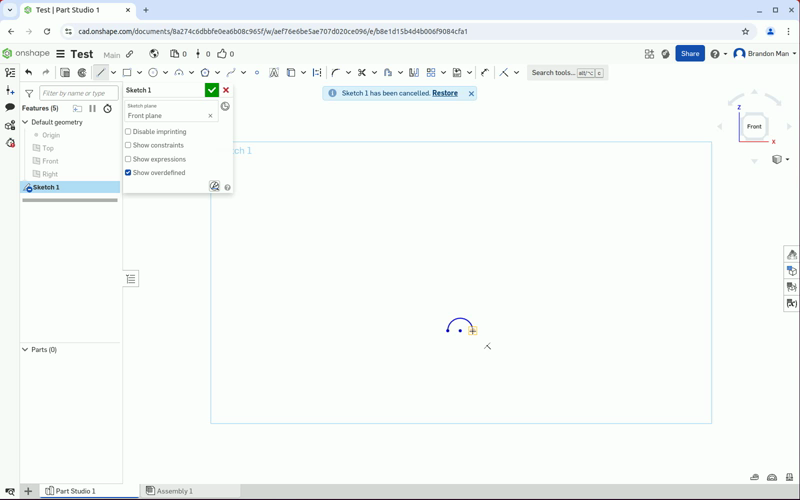
mouse_move(472, 182)
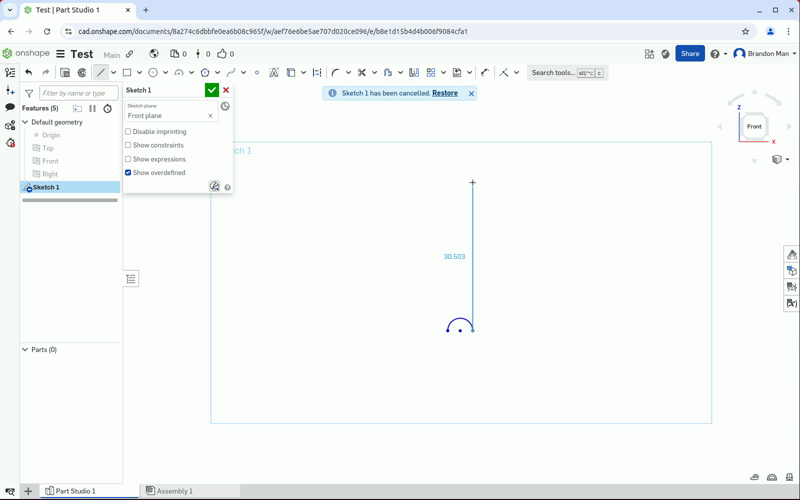
click(472, 182)
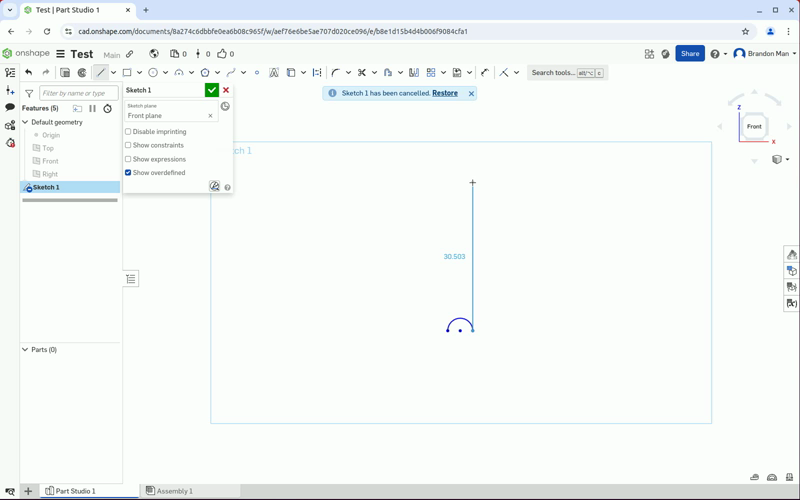
key_up(shift)
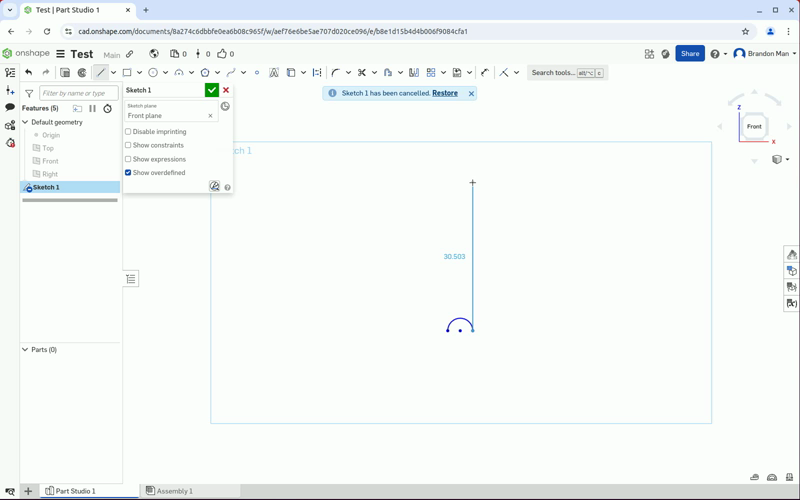
key(esc)
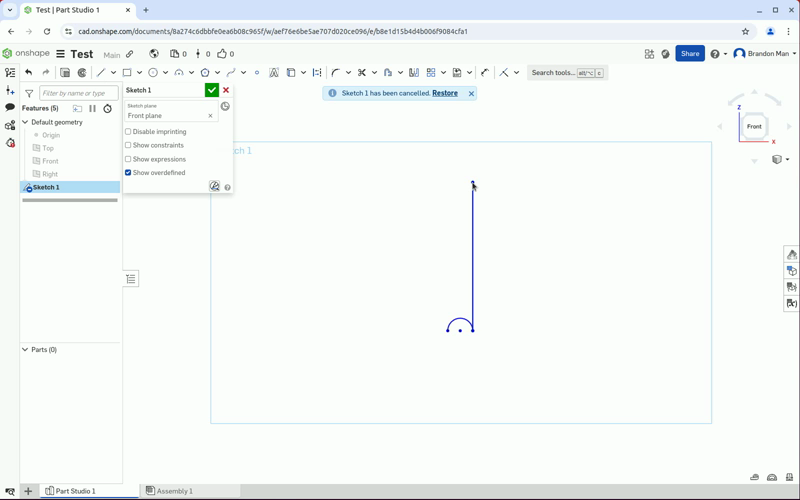
key(a)
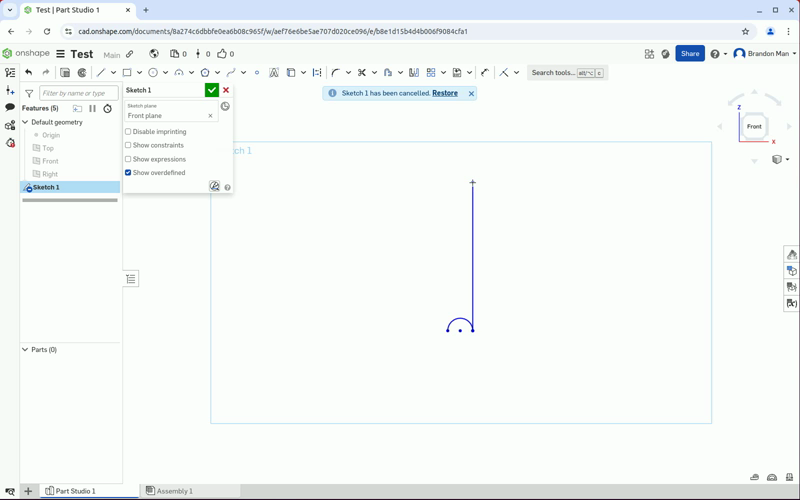
mouse_move(472, 182)
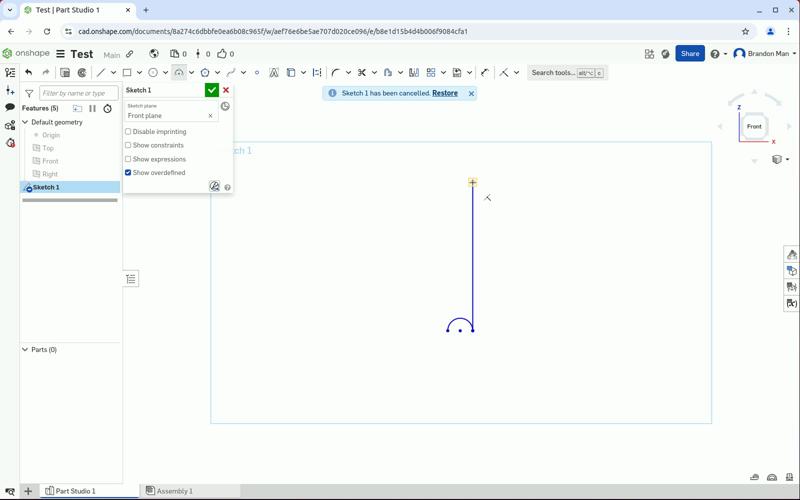
click(472, 182)
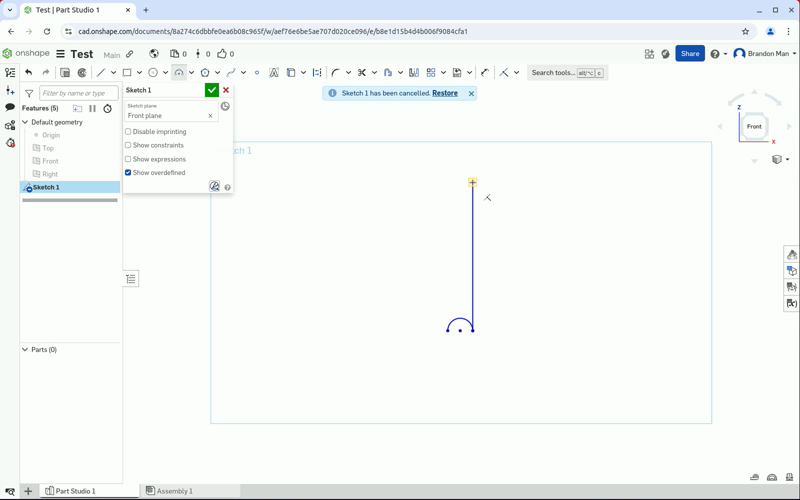
key_down(shift)
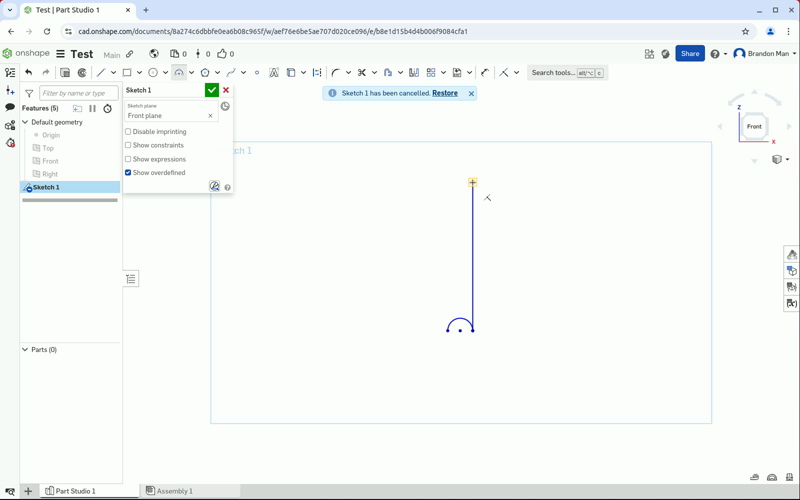
mouse_move(447, 182)
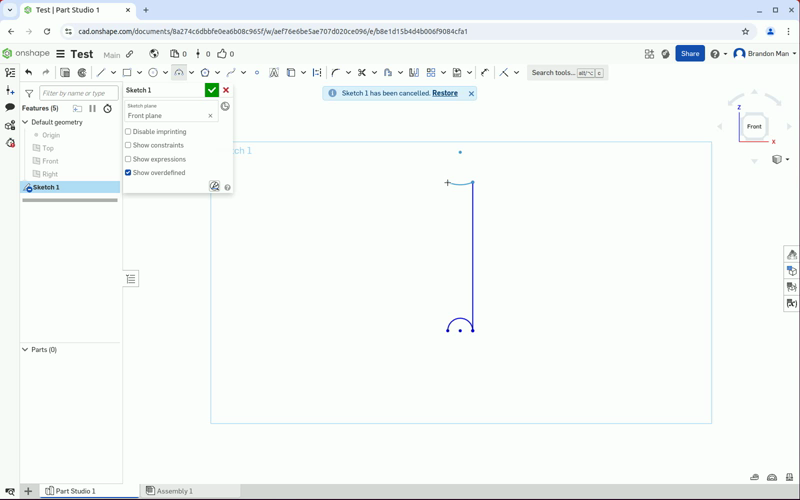
click(447, 182)
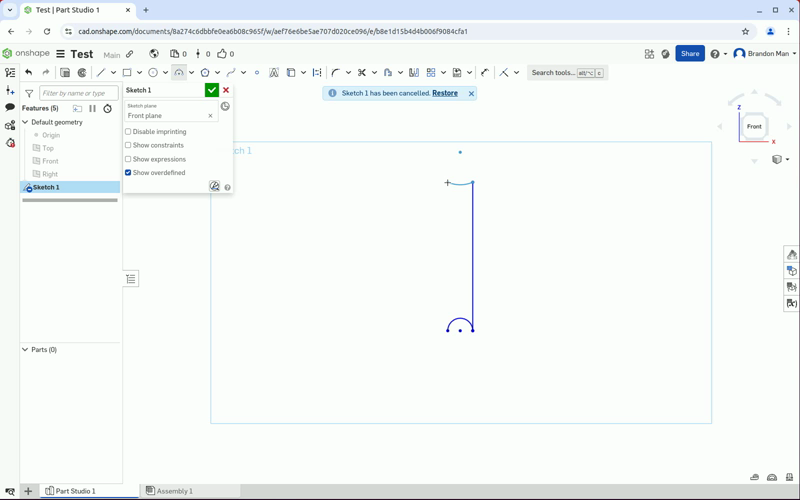
mouse_move(460, 195)
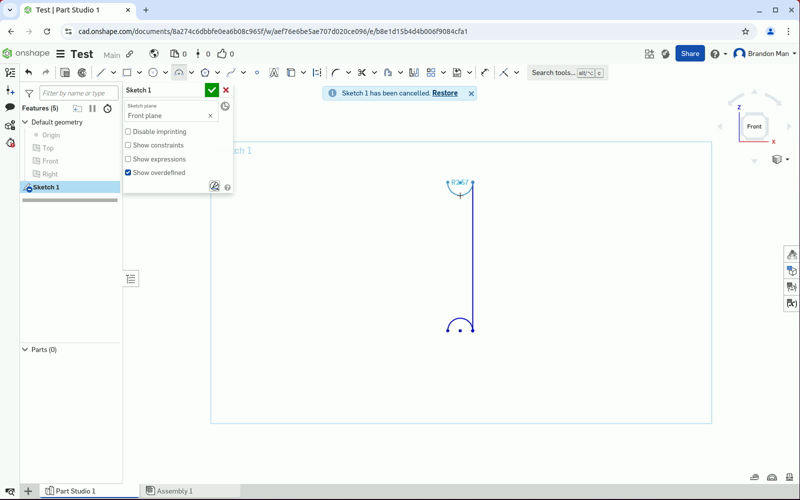
click(460, 195)
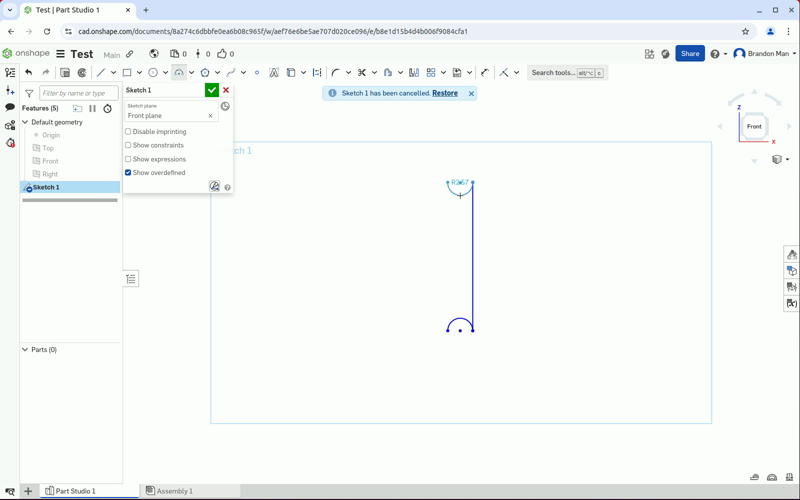
key_up(shift)
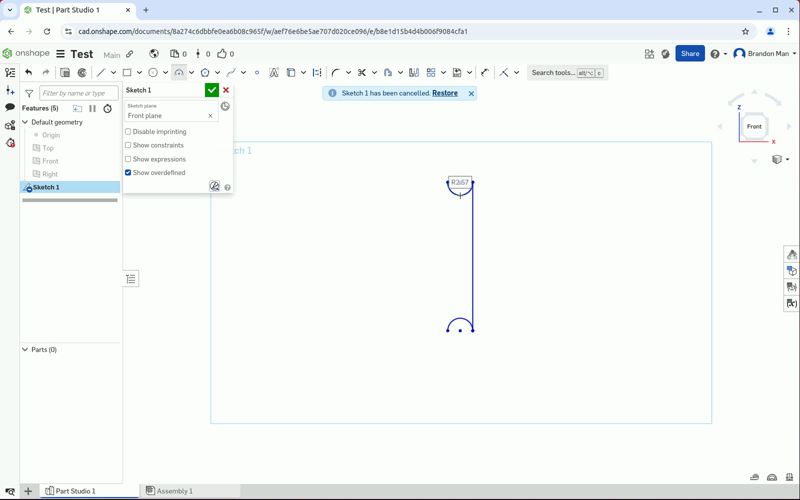
key(esc)
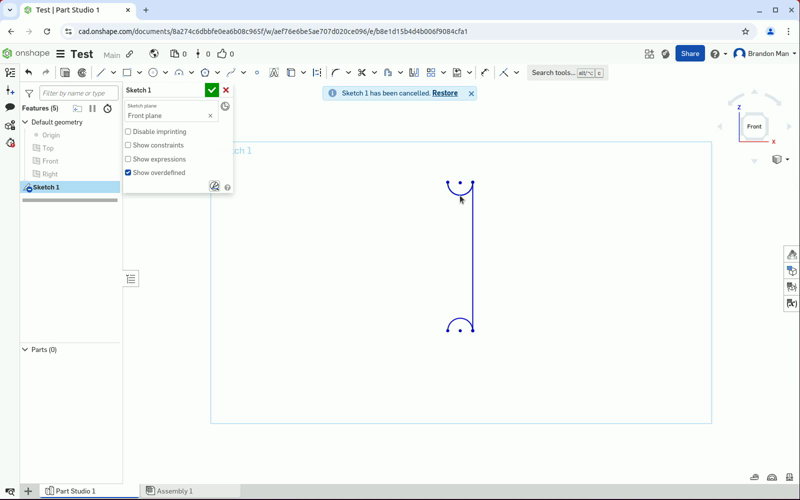
key(l)
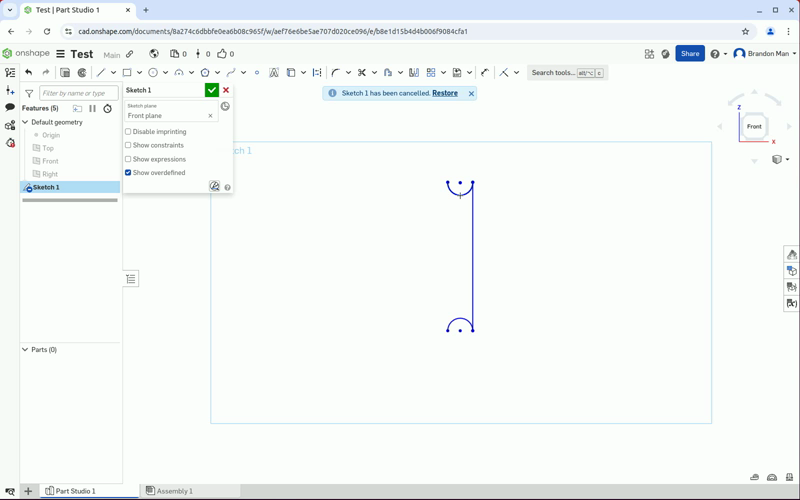
mouse_move(447, 182)
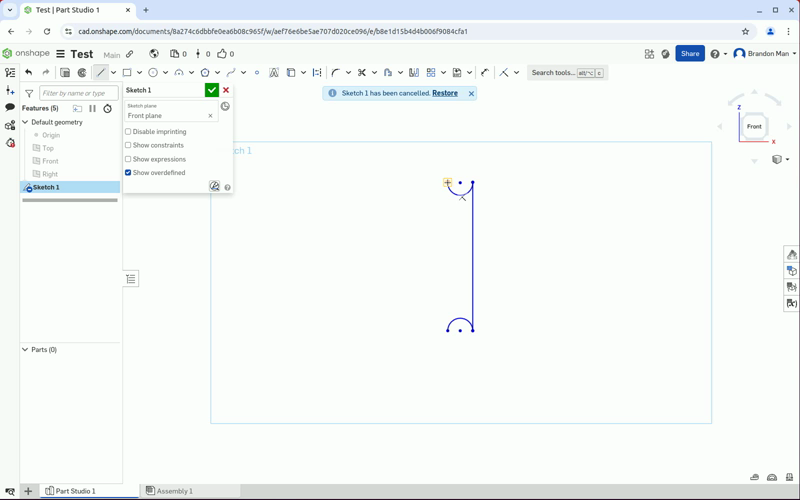
click(447, 182)
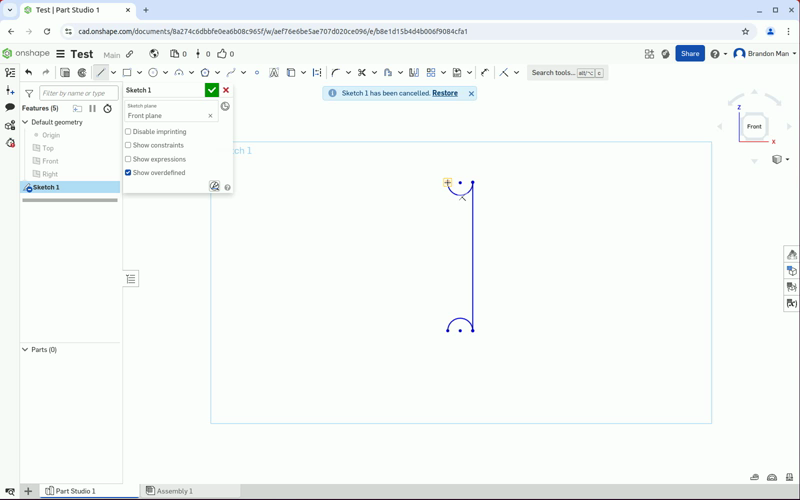
key_down(shift)
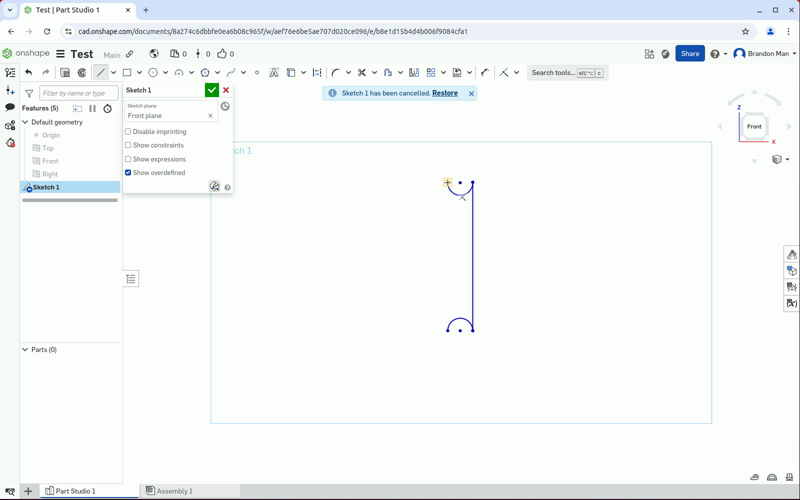
mouse_move(447, 330)
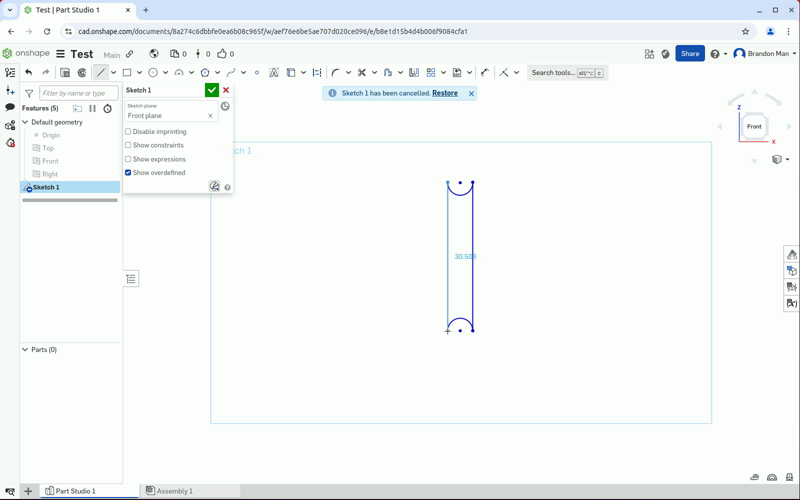
key_up(shift)
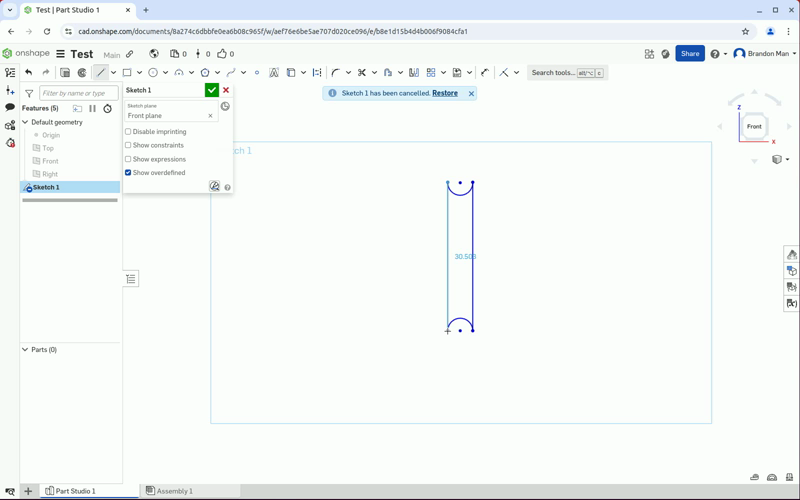
click(447, 330)
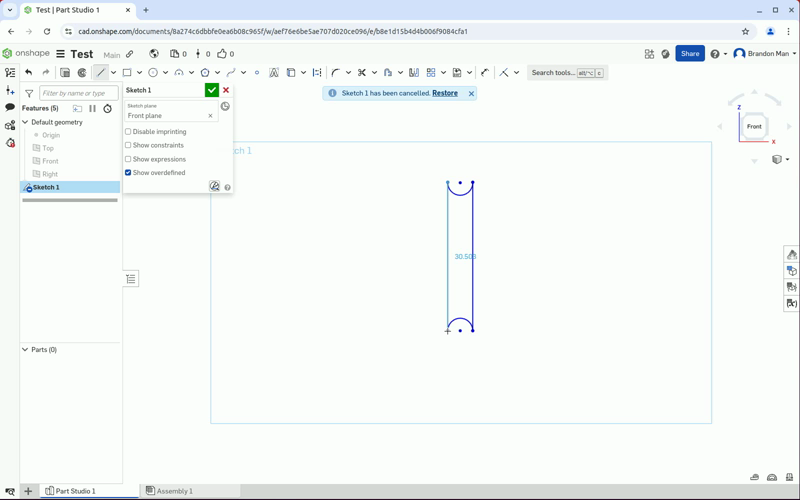
key(esc)
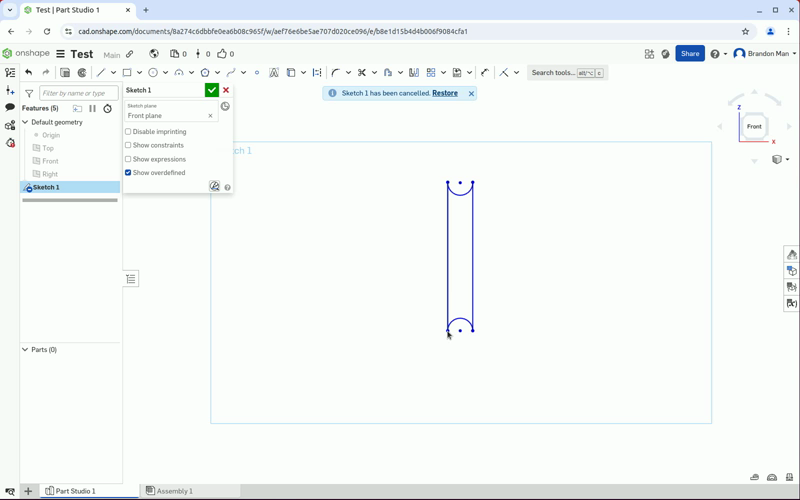
mouse_move(466, 217)
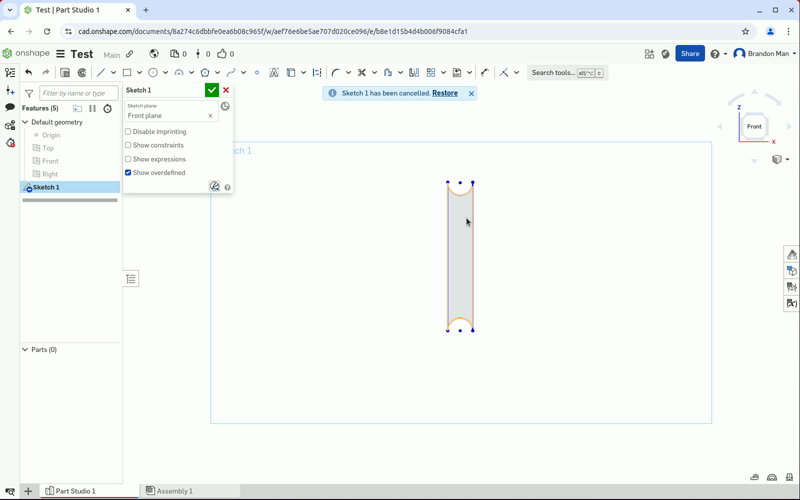
scroll(6)
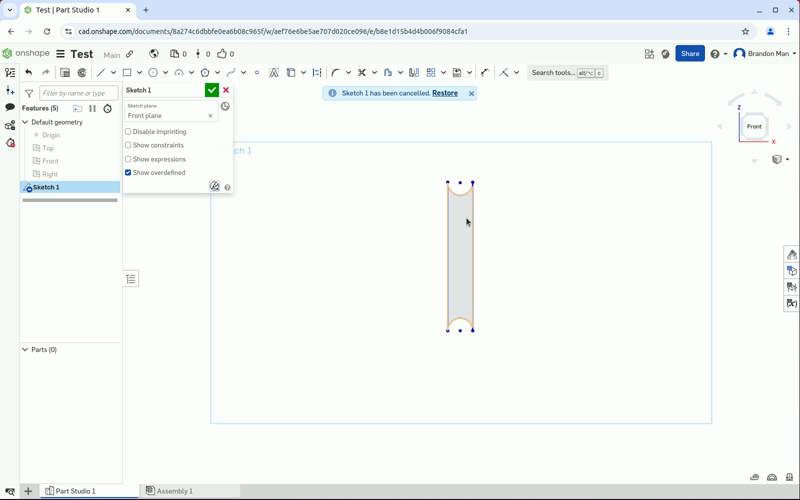
scroll(6)
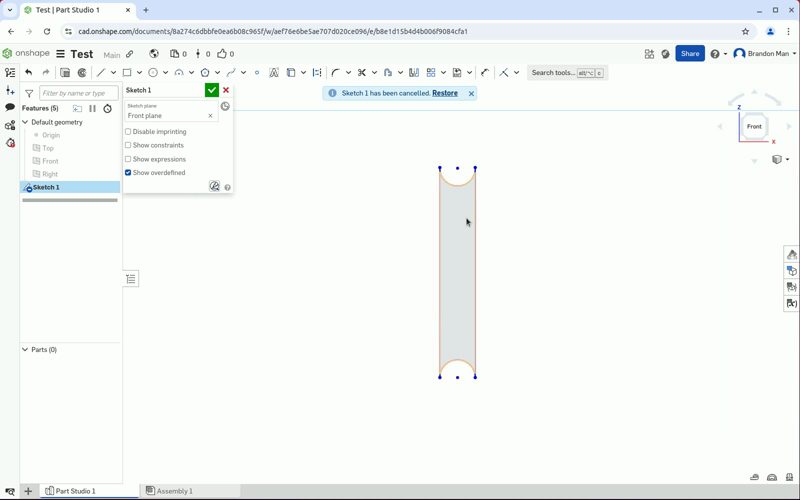
scroll(6)
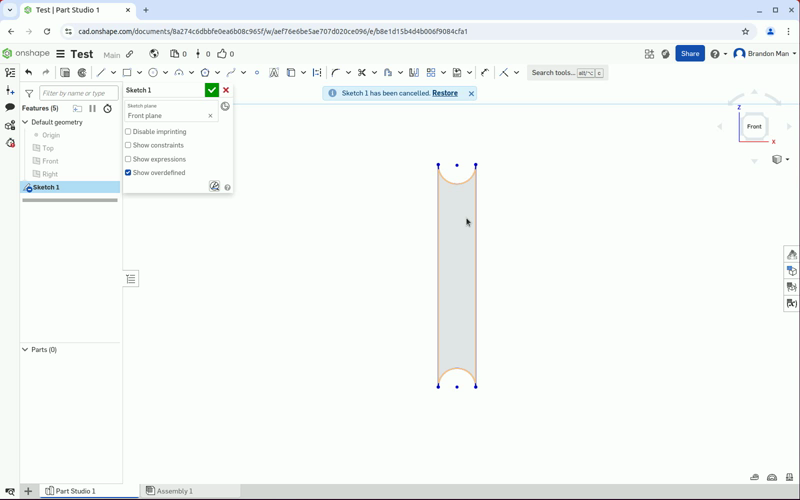
scroll(6)
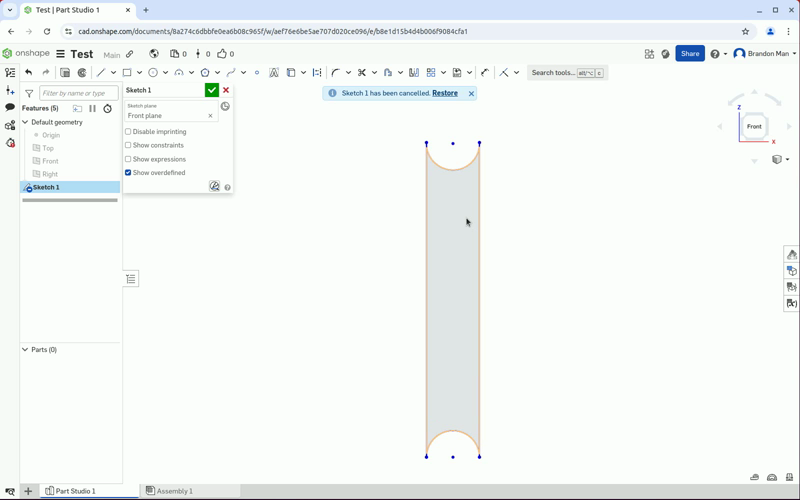
scroll(6)
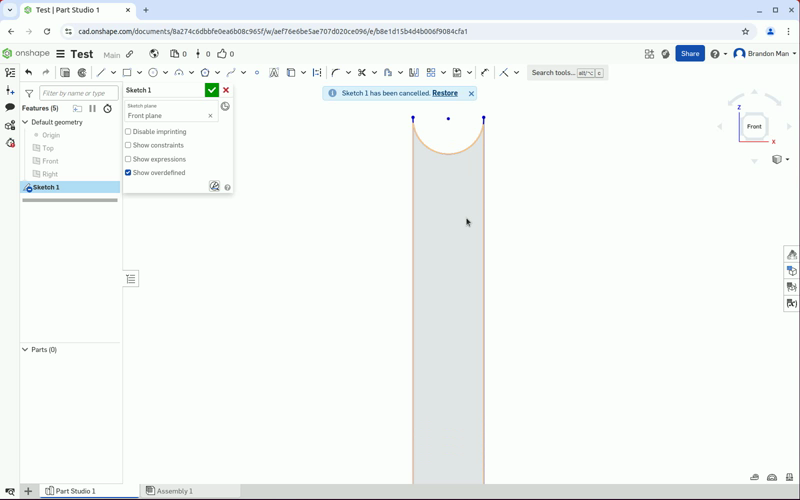
scroll(6)
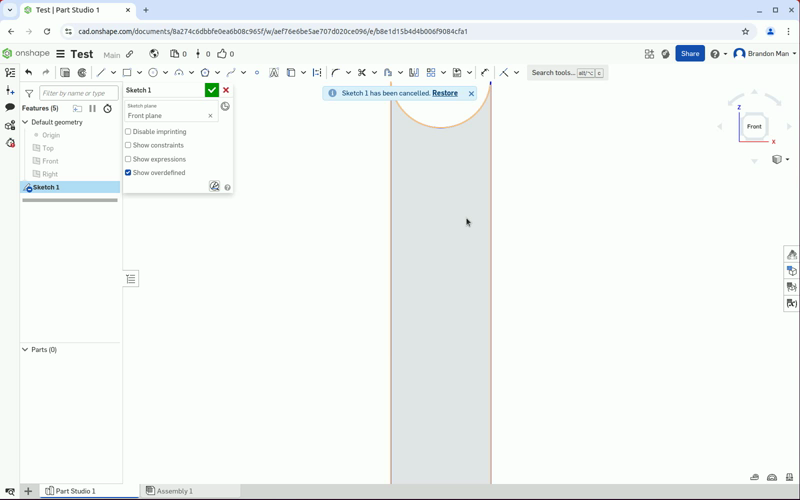
scroll(6)
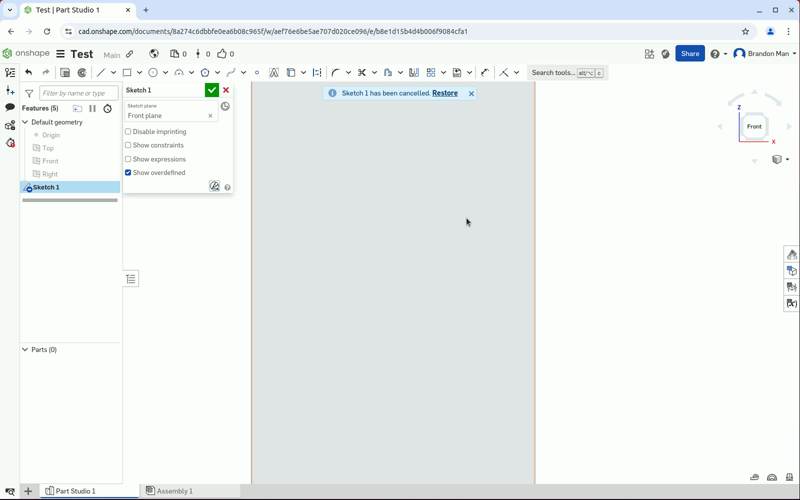
click(466, 217)
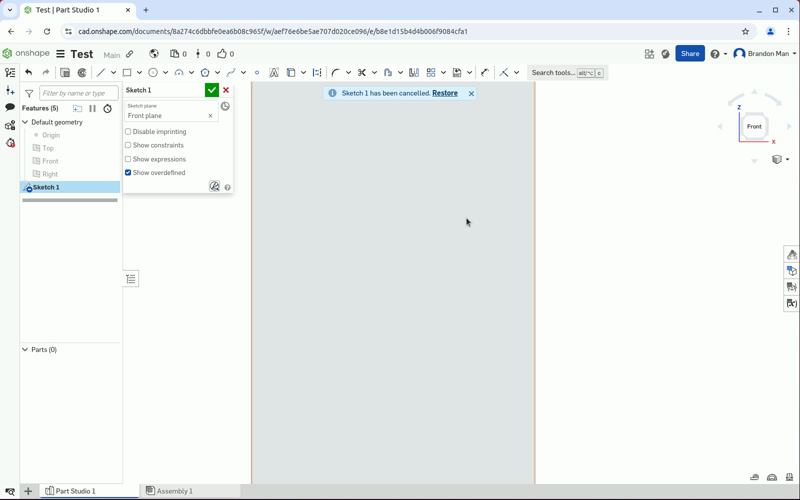
scroll(-6)
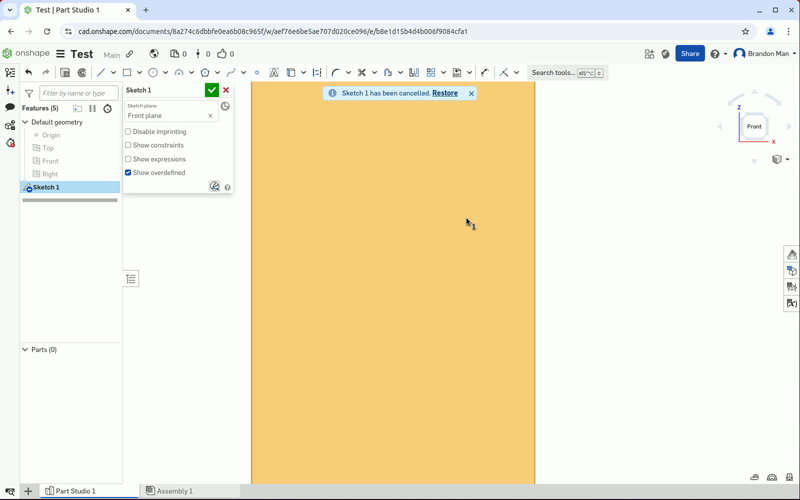
scroll(-6)
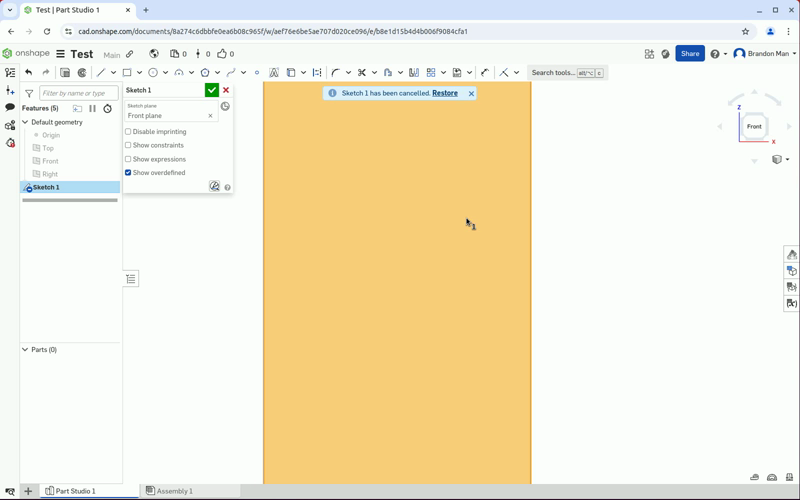
scroll(-6)
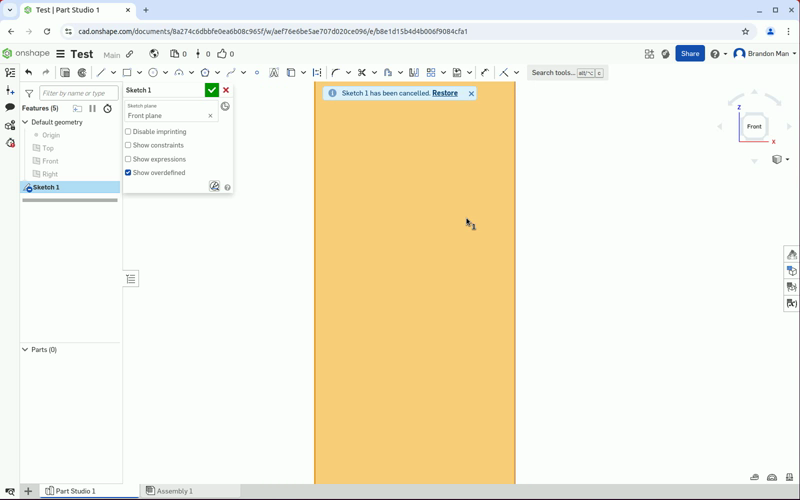
scroll(-6)
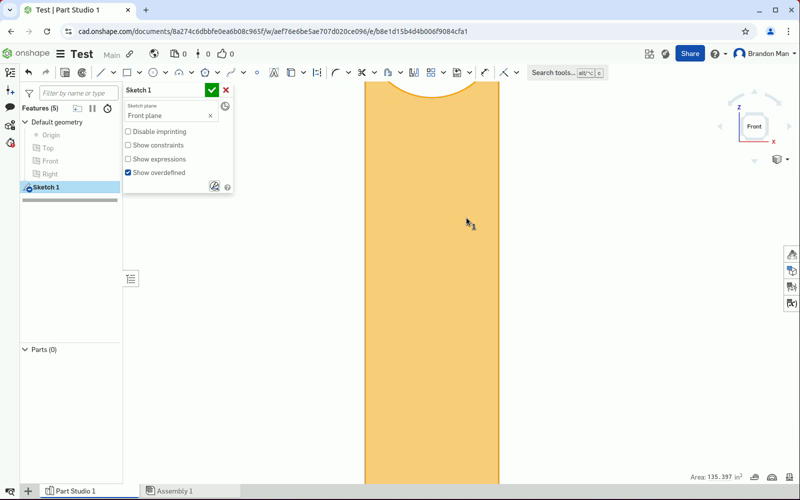
scroll(-6)
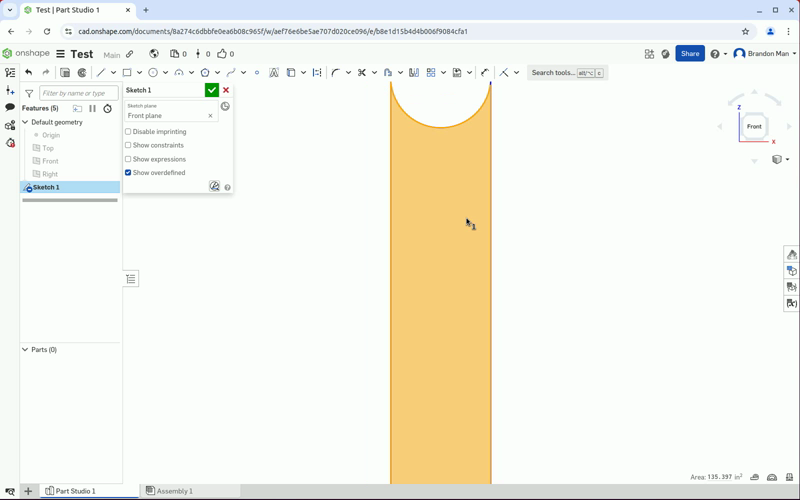
scroll(-6)
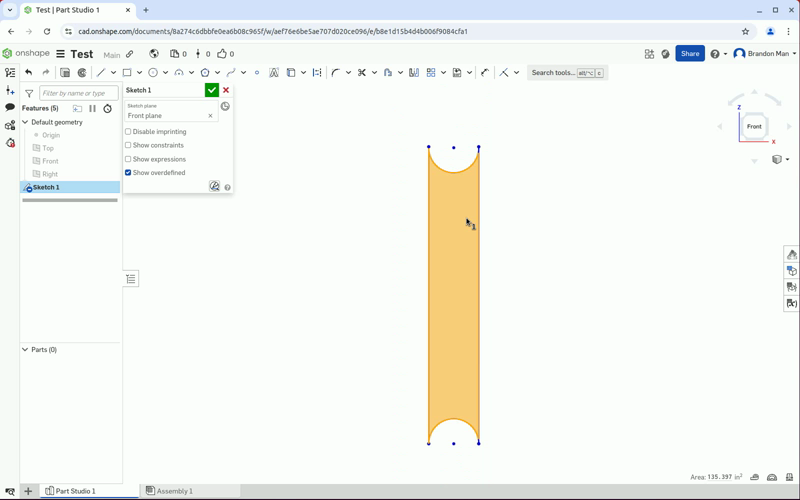
scroll(-6)
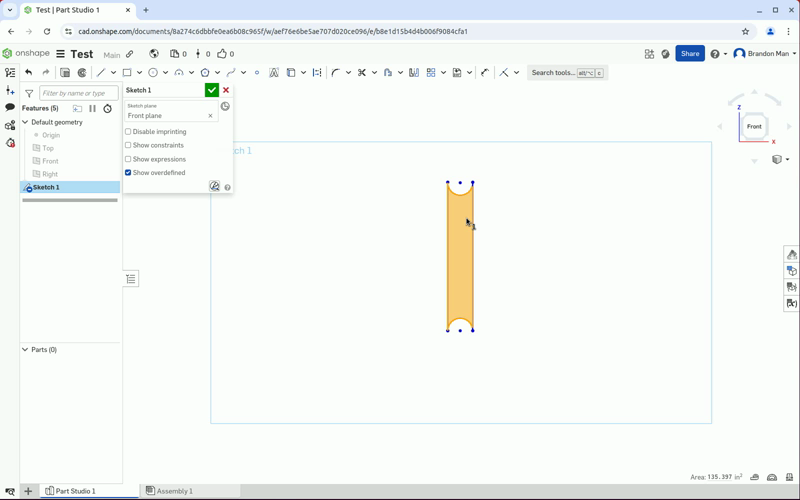
mouse_move(73, 352)
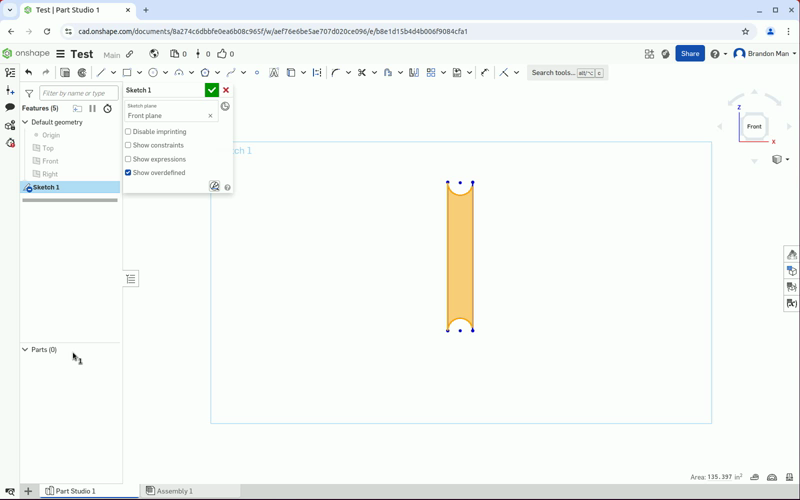
key(shift+y)
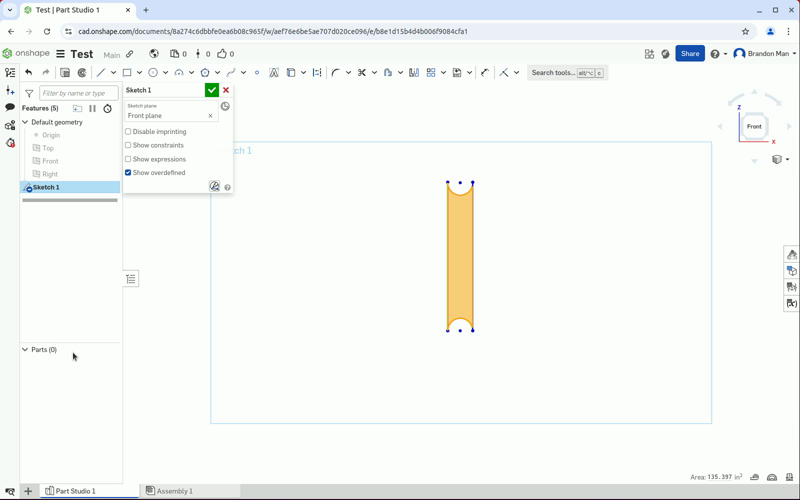
key(shift+e)
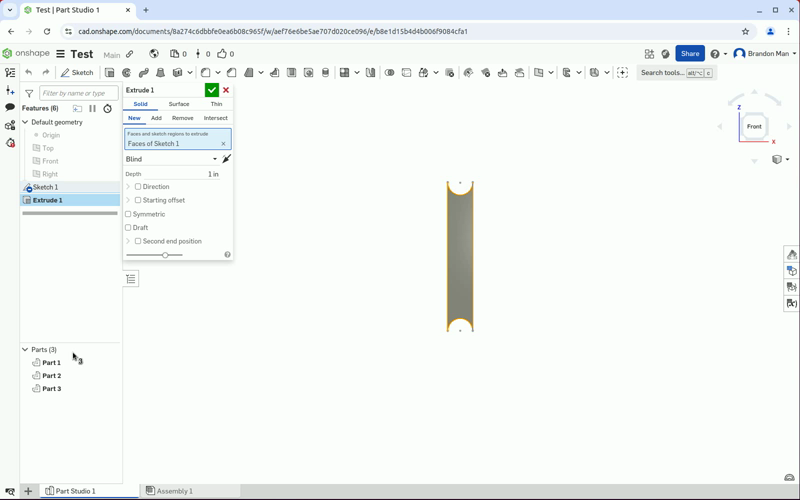
mouse_move(143, 106)
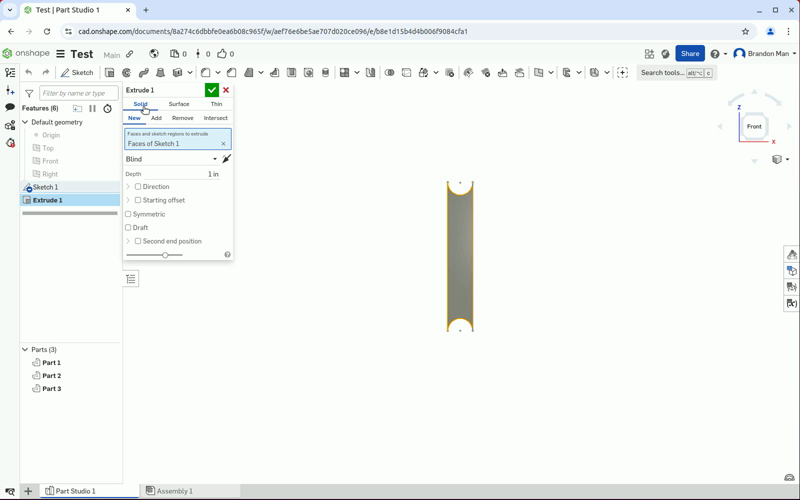
click(143, 106)
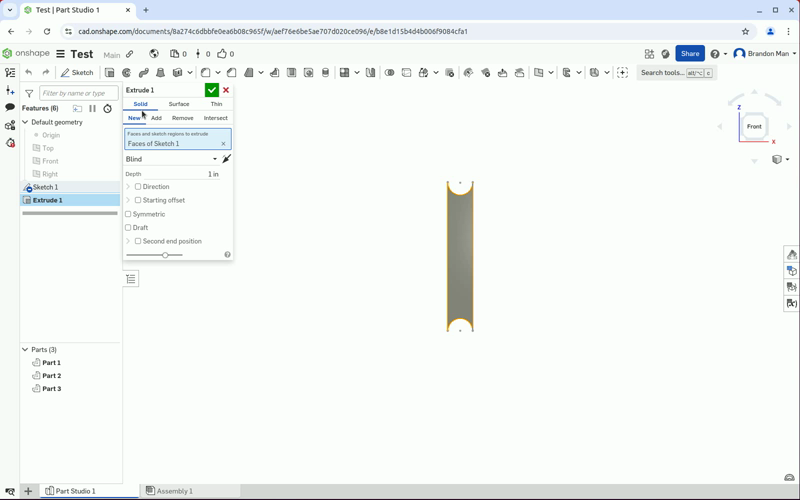
mouse_move(137, 120)
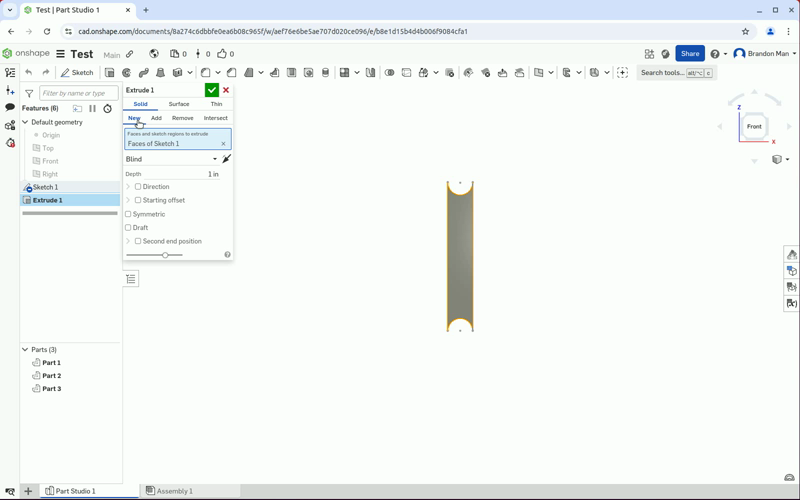
click(137, 120)
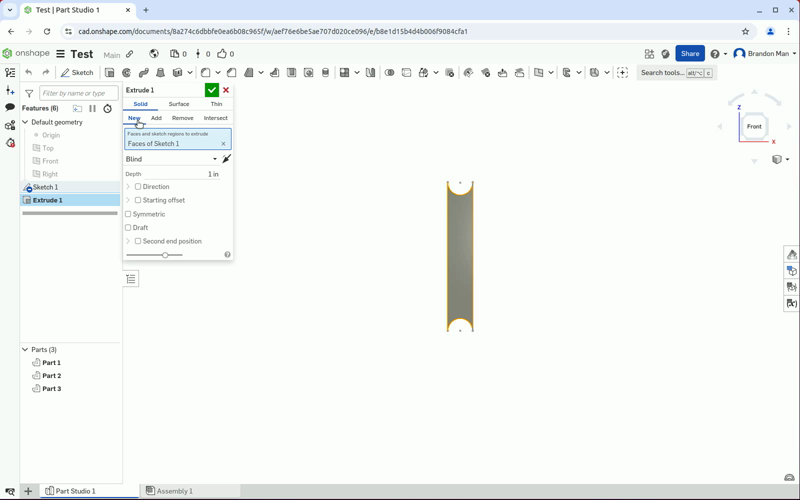
key(tab, 4)
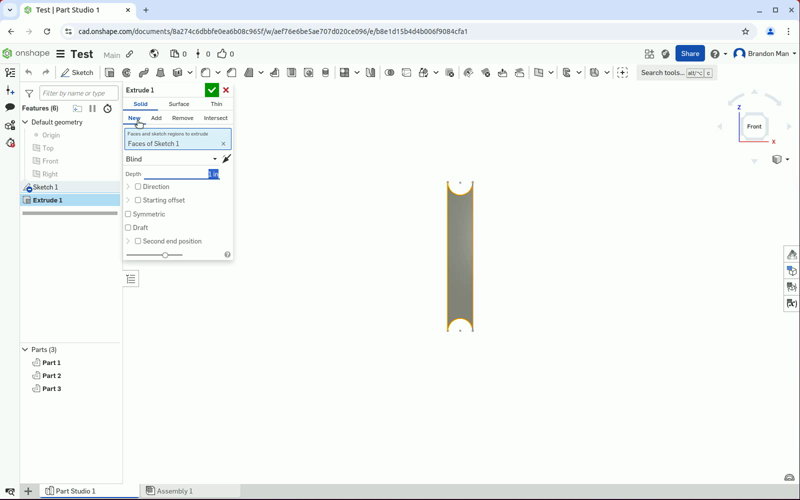
text(2.648)
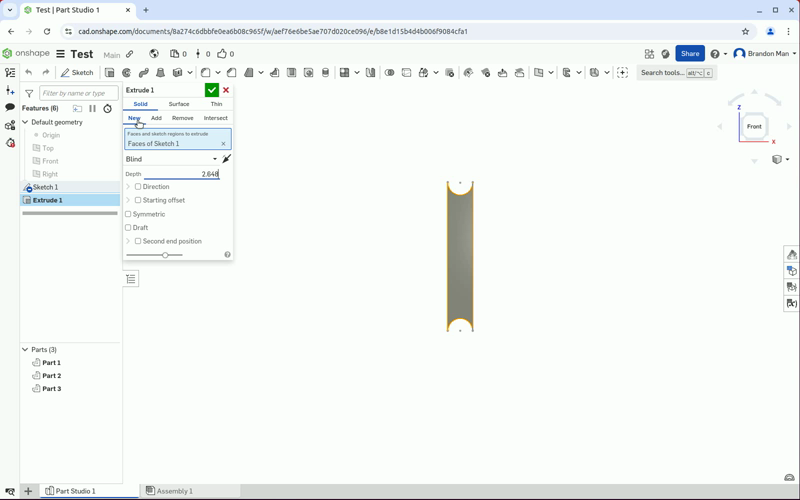
key(enter)
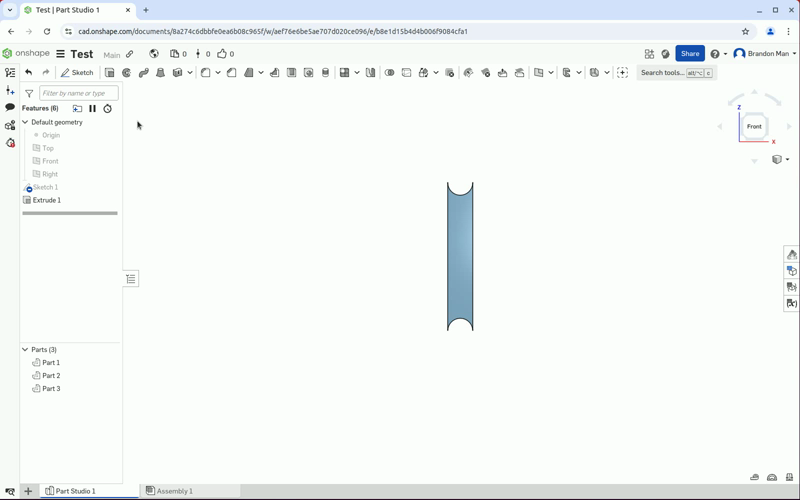
key(shift+h)
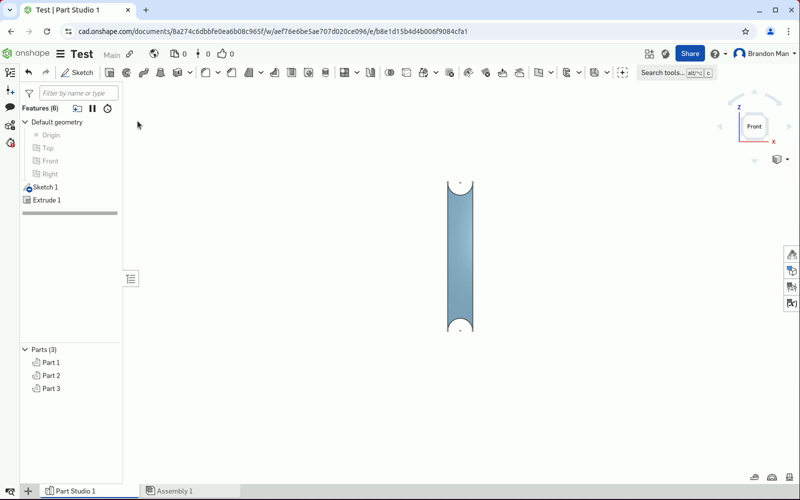
key(shift+h)
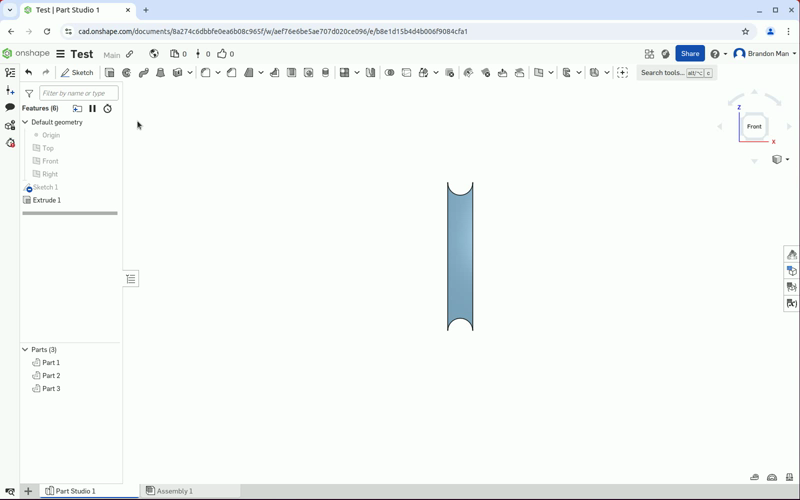
mouse_move(73, 189)
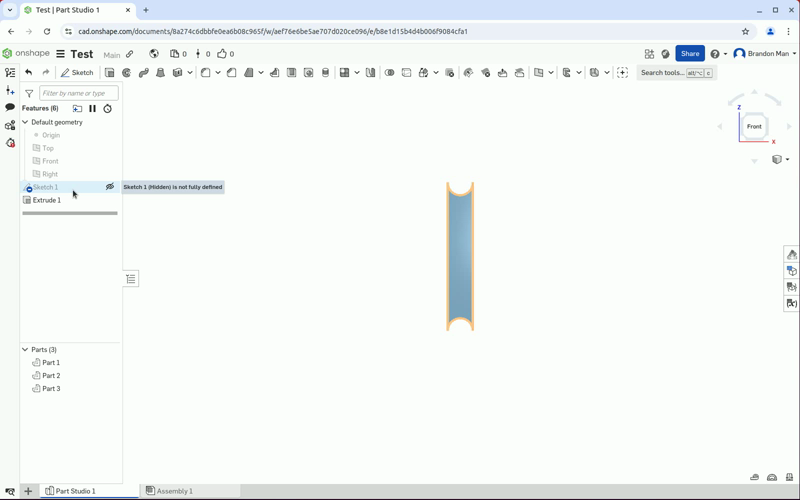
click(73, 189)
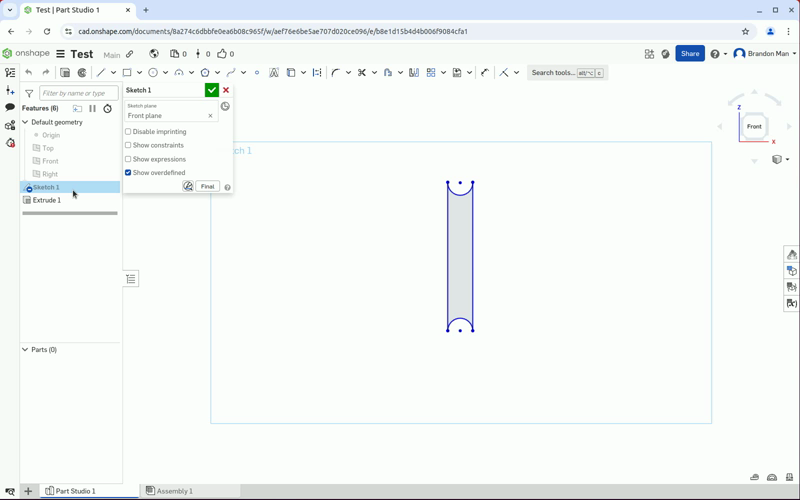
mouse_move(229, 92)
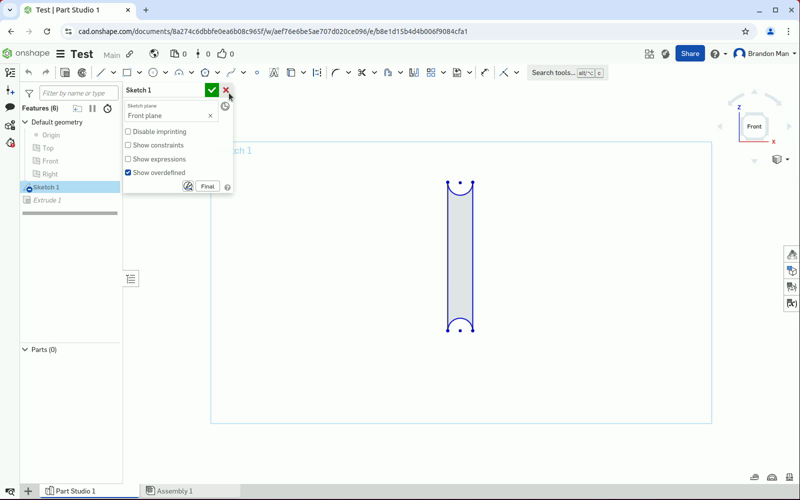
click(229, 92)
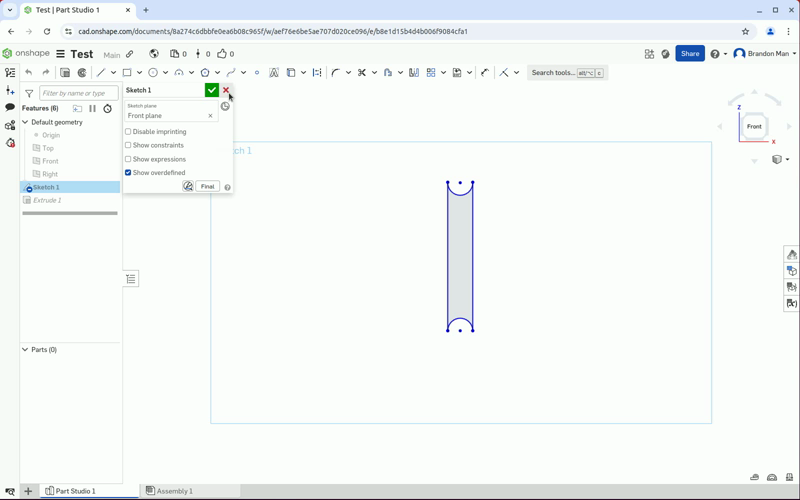
key(shift+s)
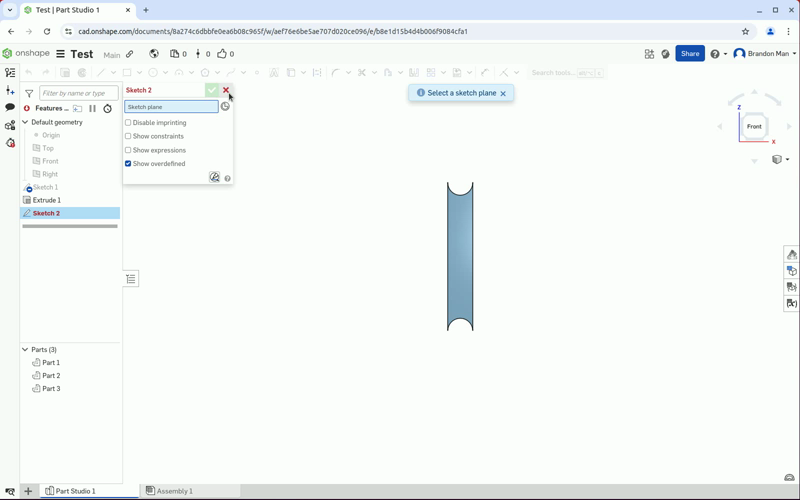
mouse_move(73, 163)
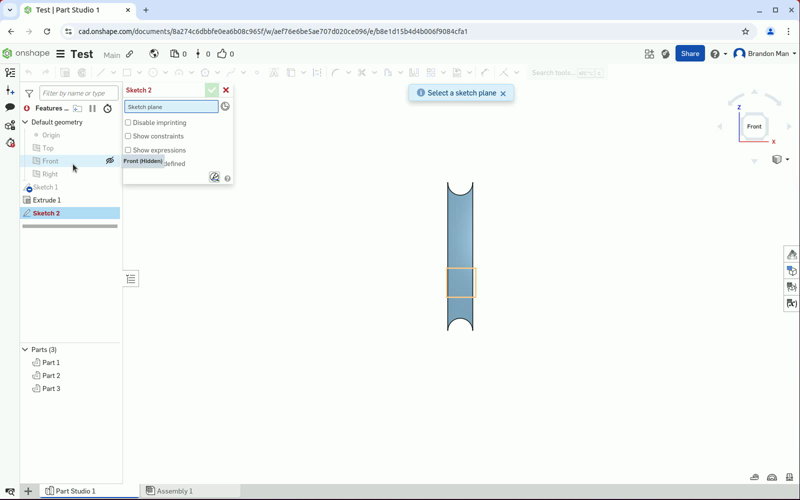
click(73, 163)
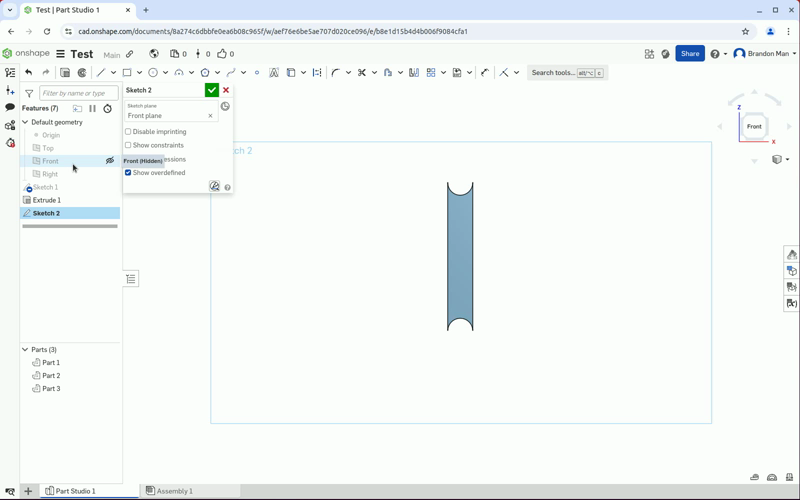
mouse_move(73, 352)
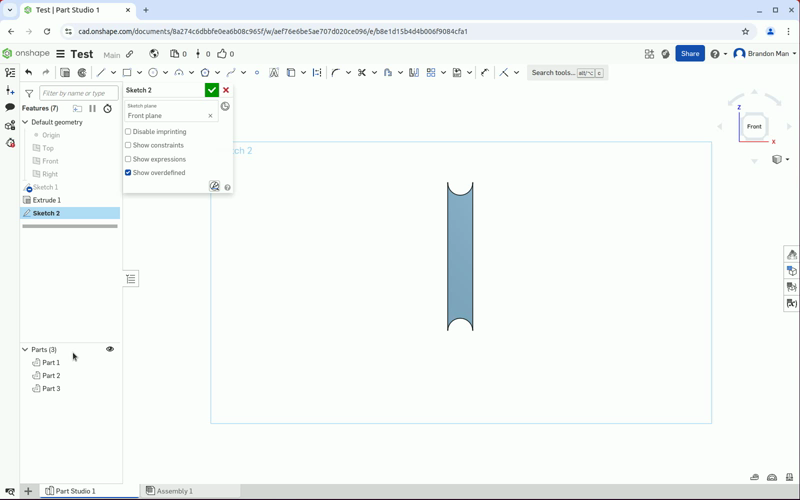
key(y)
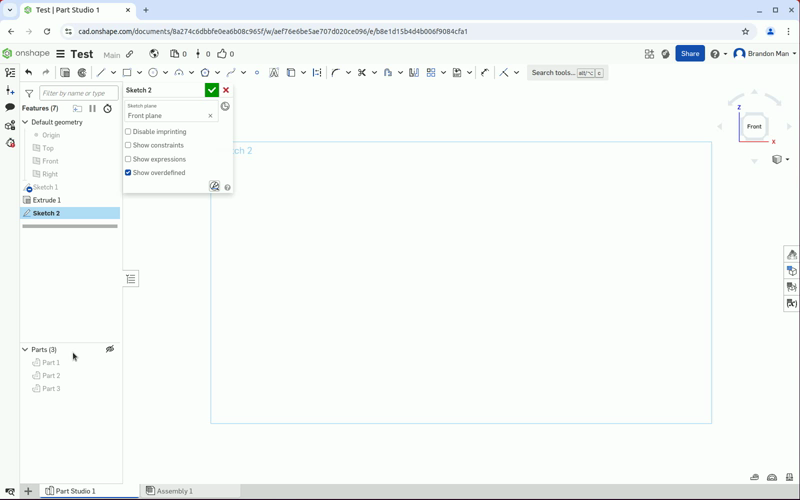
key(c)
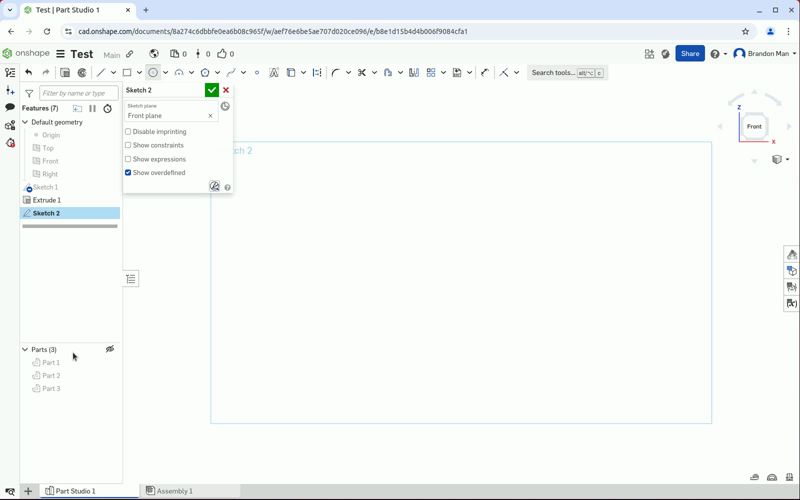
key_down(shift)
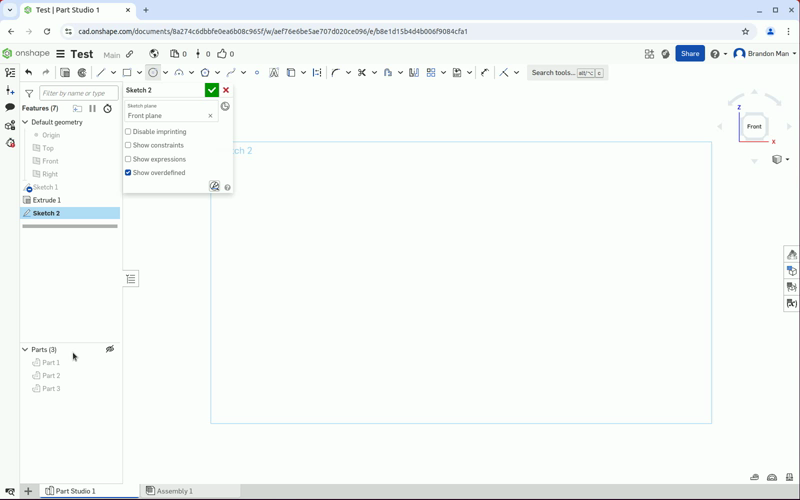
mouse_move(460, 183)
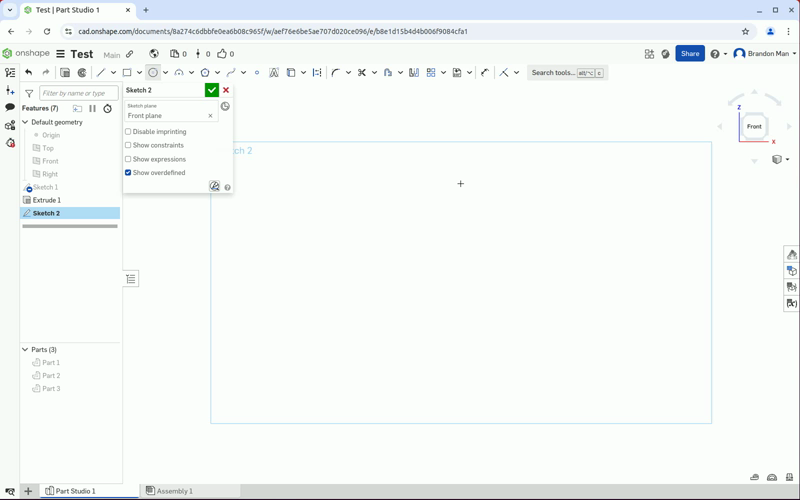
click(460, 183)
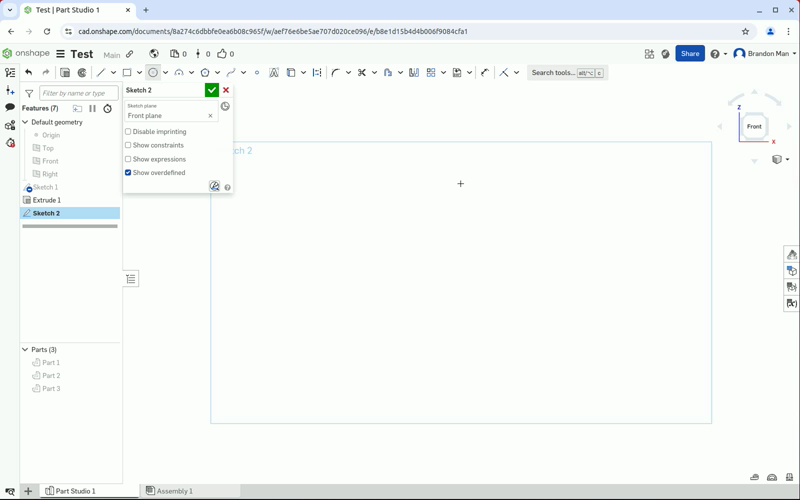
key_up(shift)
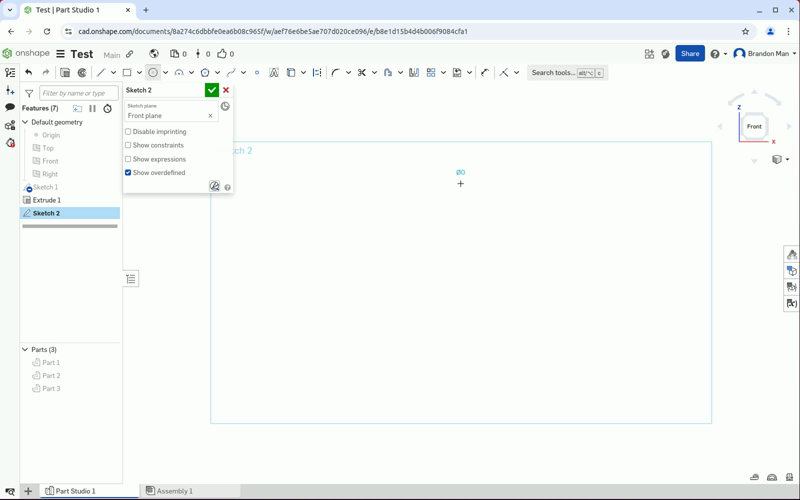
mouse_move(473, 183)
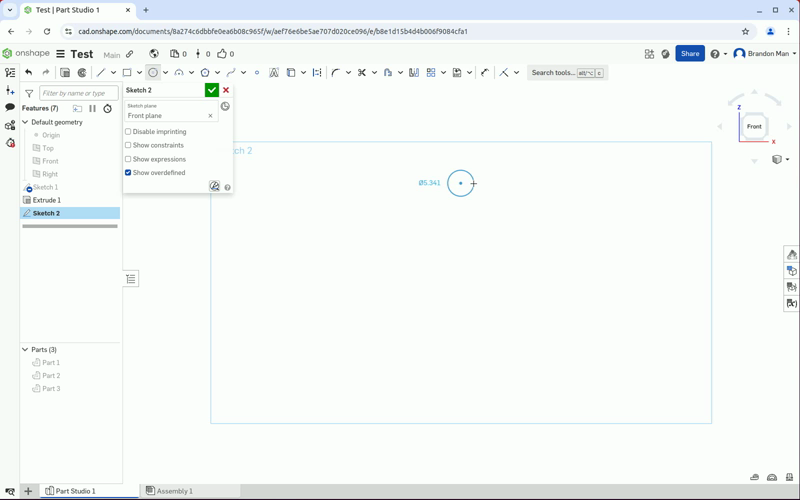
click(473, 183)
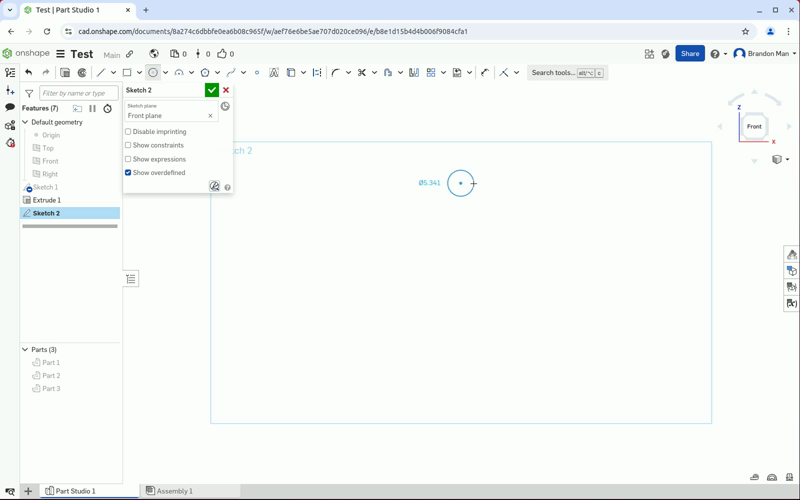
key(esc)
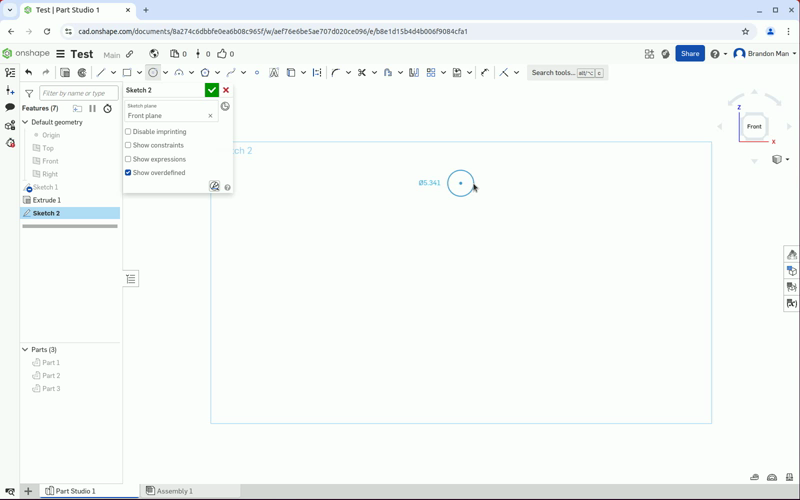
key(c)
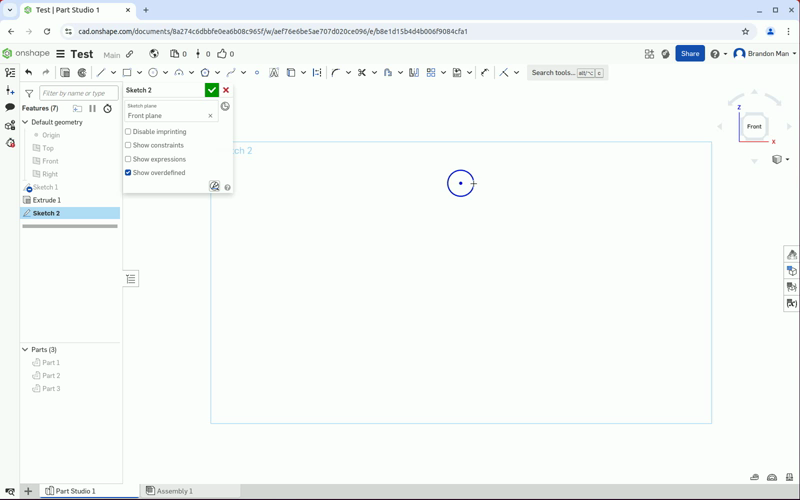
key_down(shift)
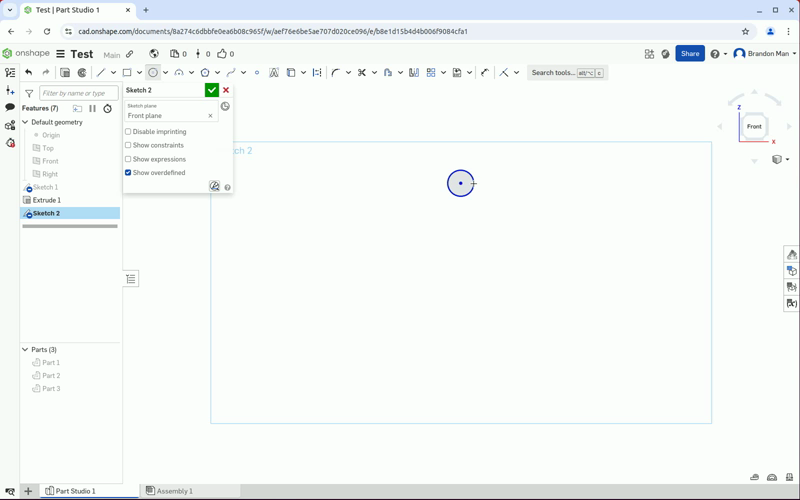
mouse_move(460, 183)
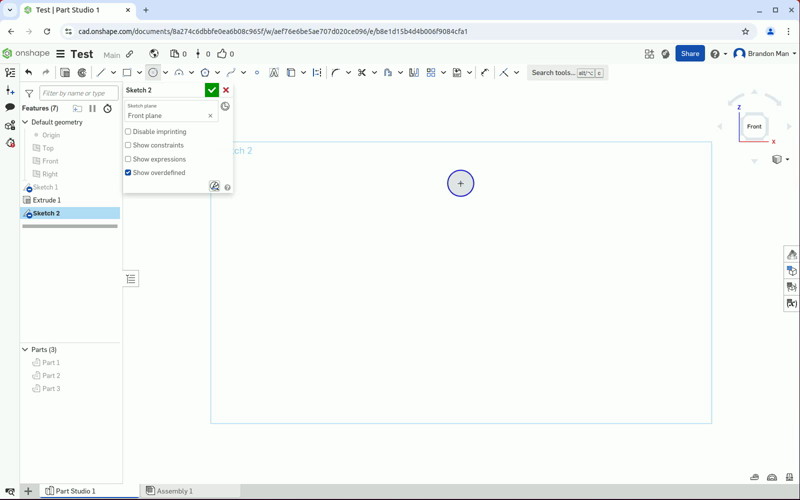
click(460, 183)
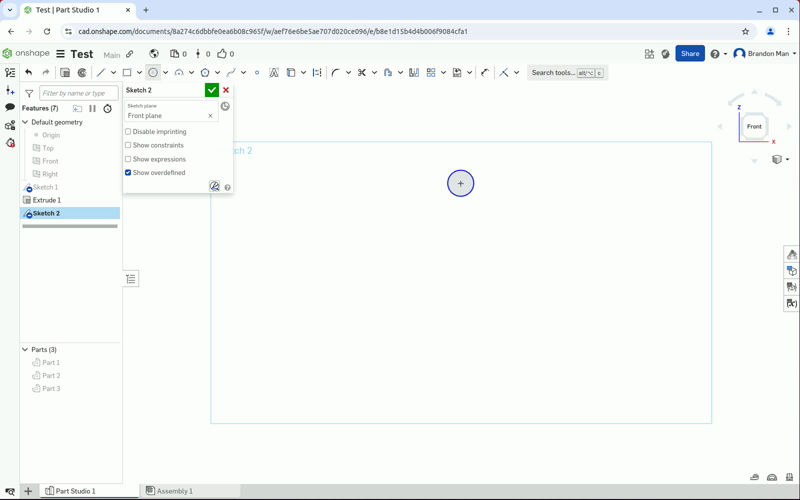
key_up(shift)
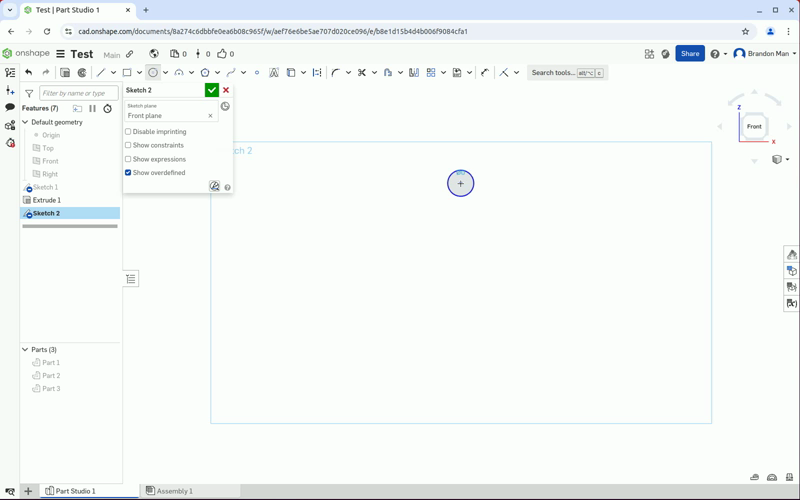
mouse_move(467, 183)
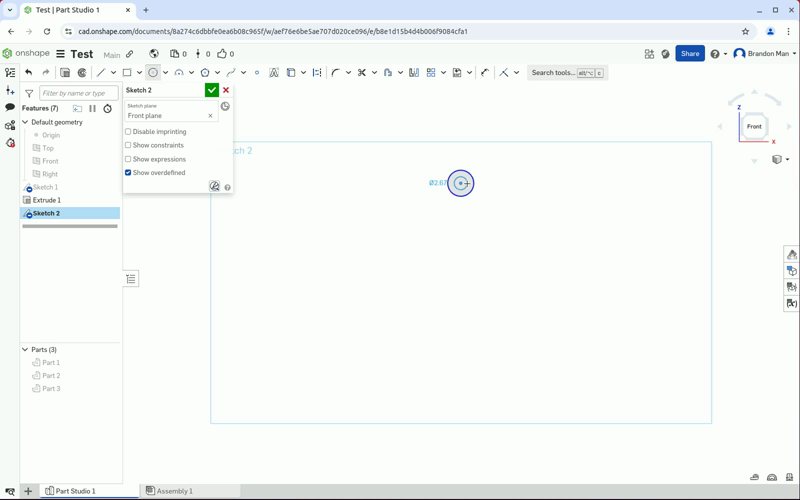
click(467, 183)
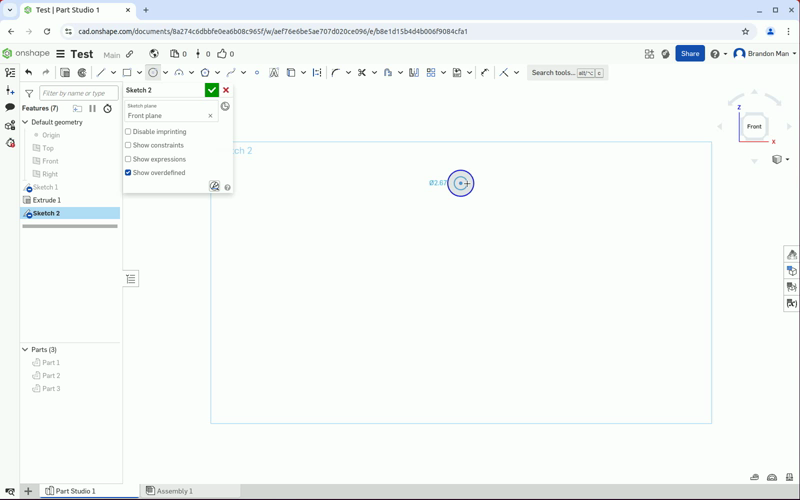
key(esc)
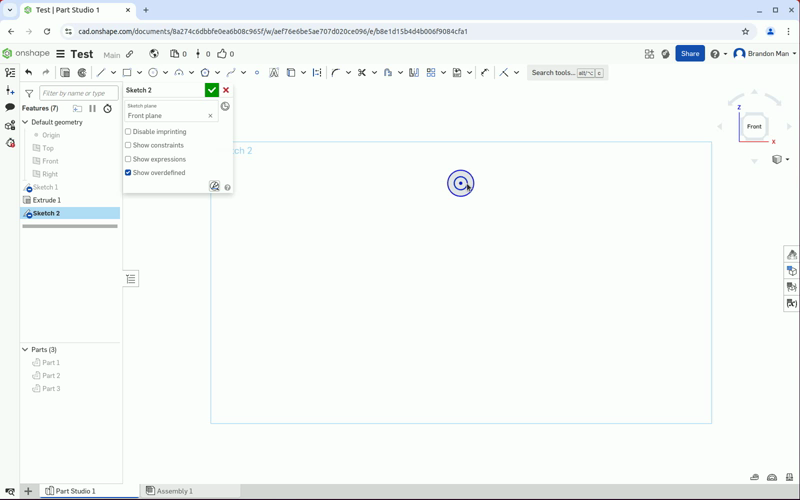
mouse_move(456, 172)
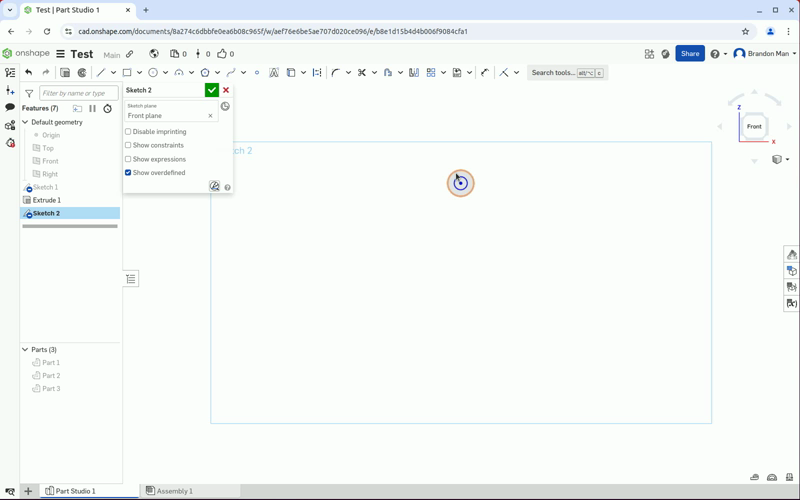
scroll(6)
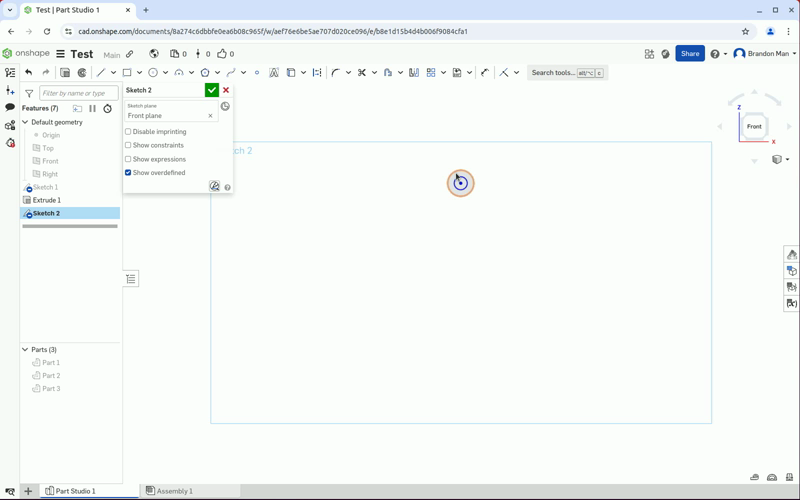
scroll(6)
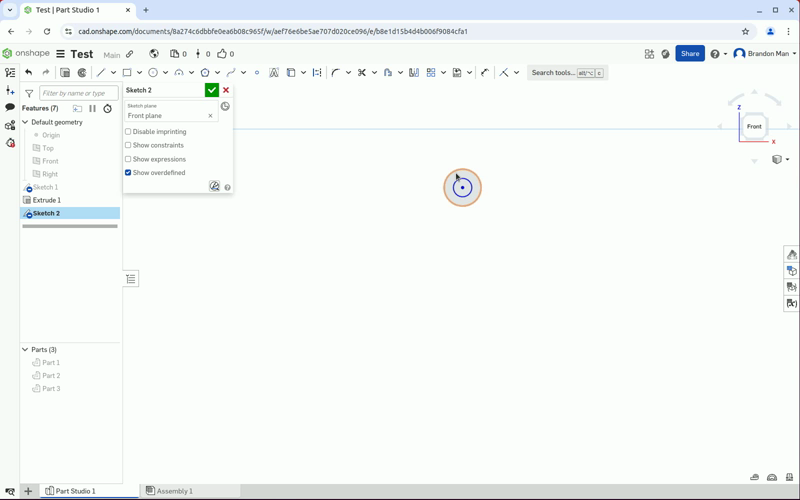
scroll(6)
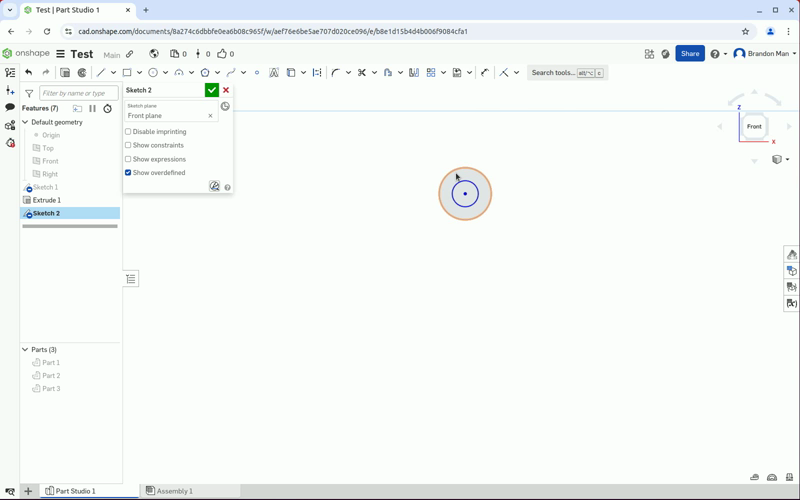
scroll(6)
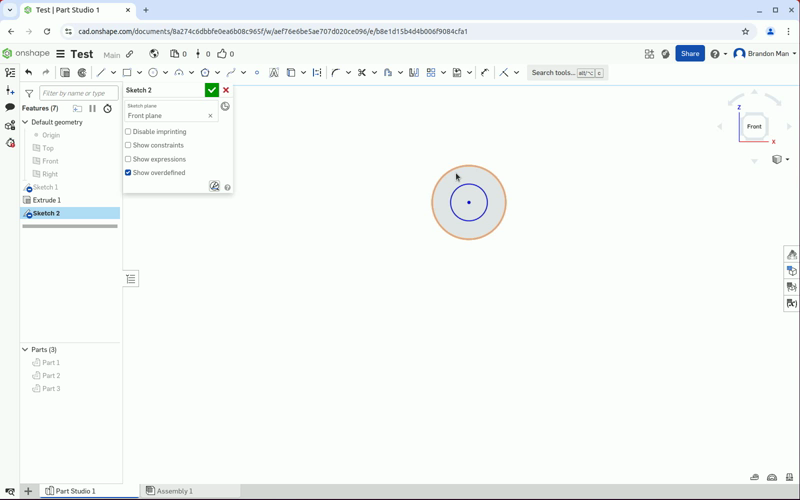
scroll(6)
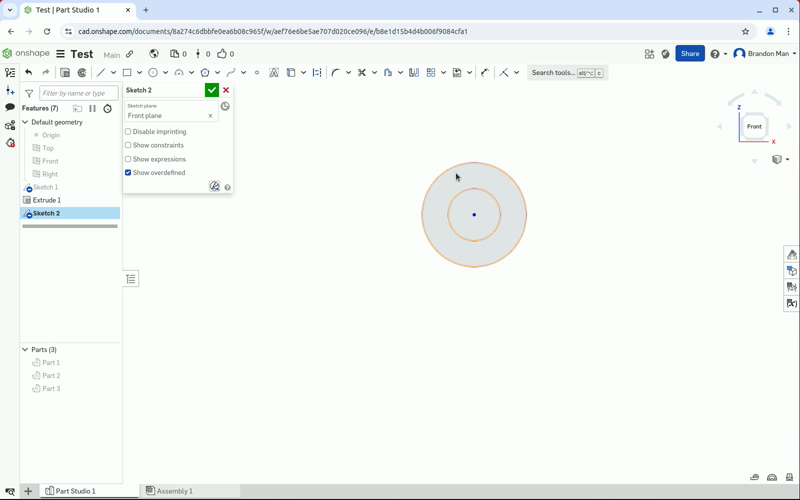
scroll(6)
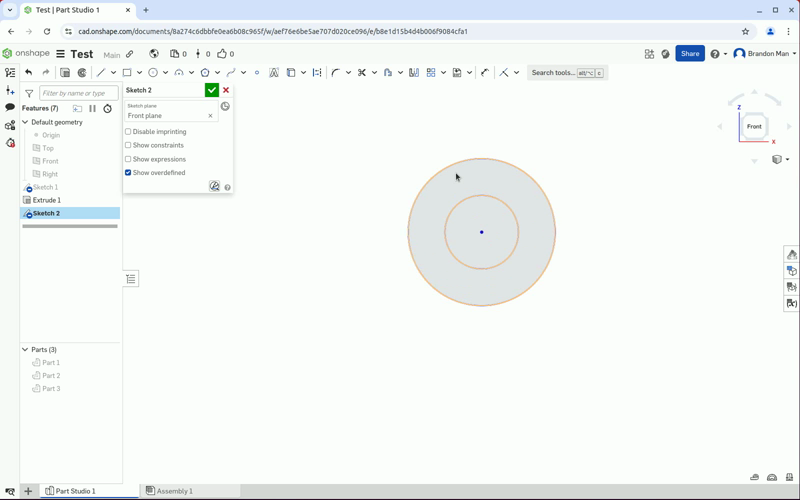
scroll(6)
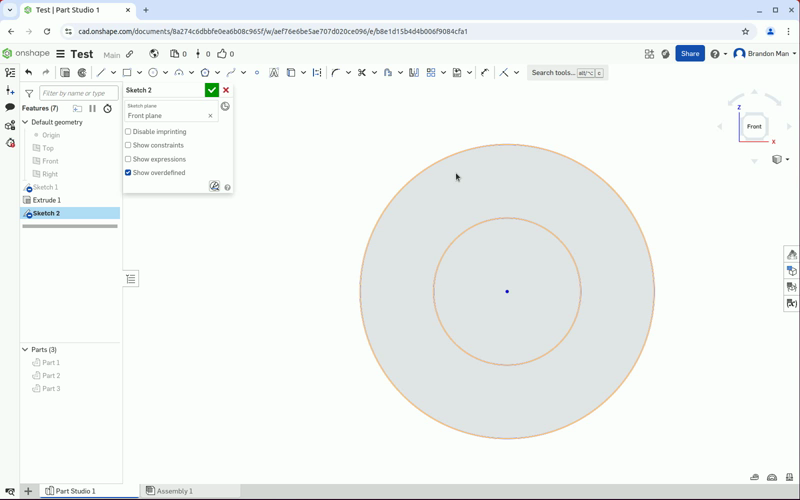
click(456, 172)
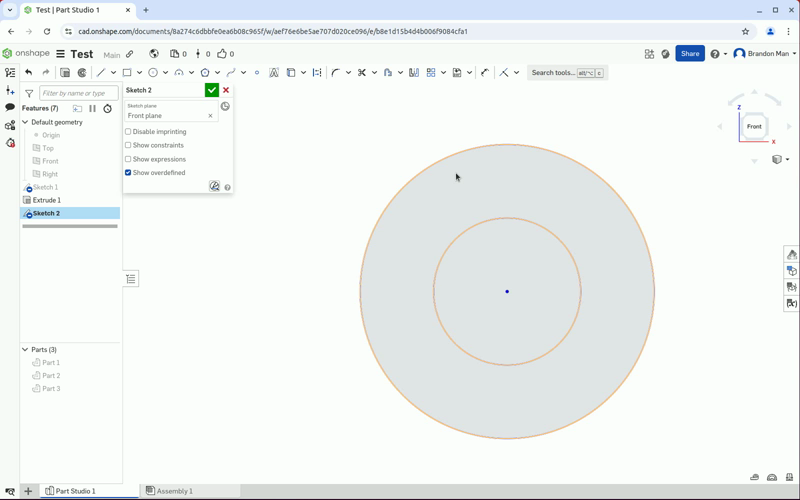
scroll(-6)
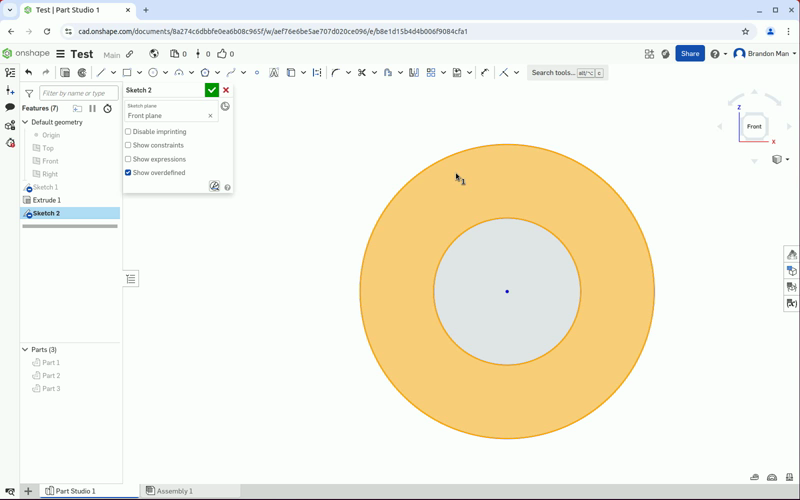
scroll(-6)
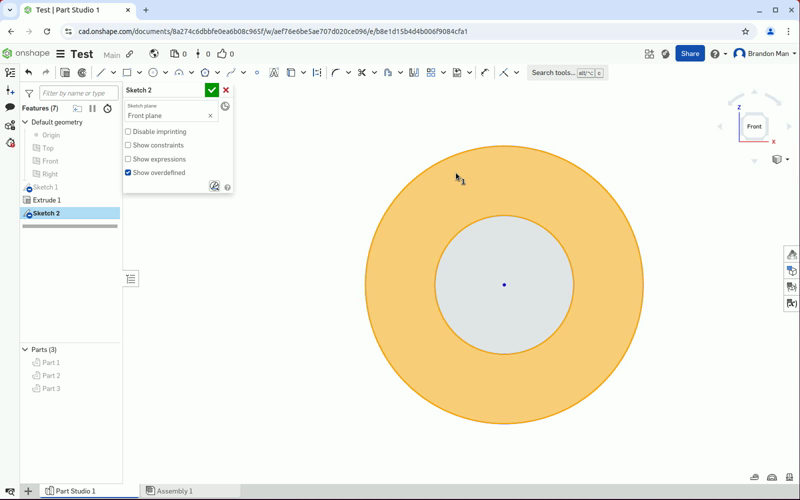
scroll(-6)
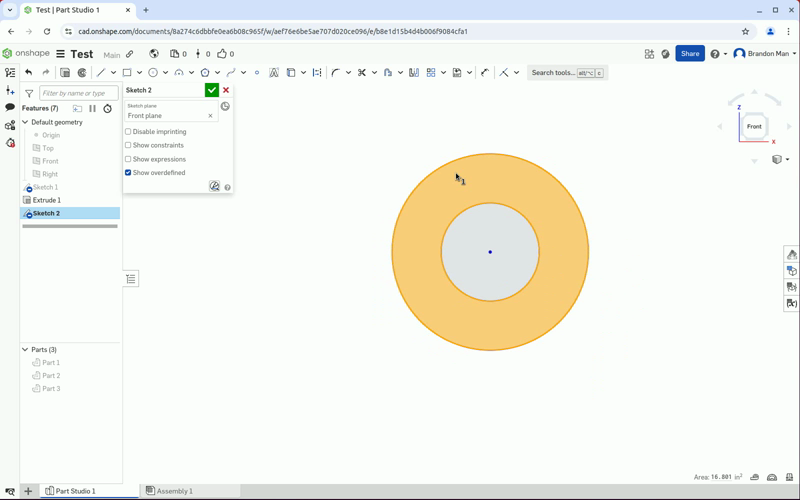
scroll(-6)
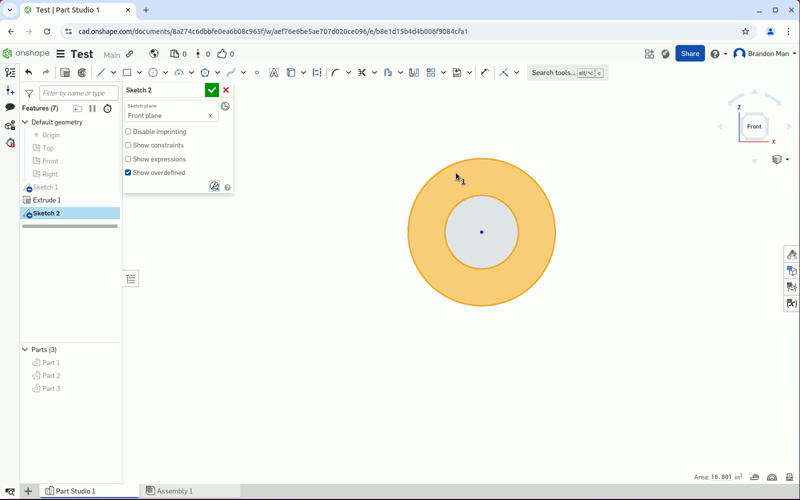
scroll(-6)
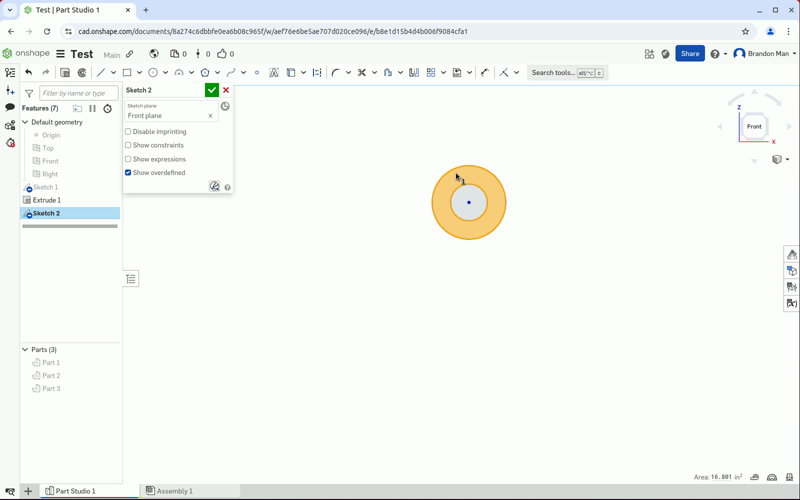
scroll(-6)
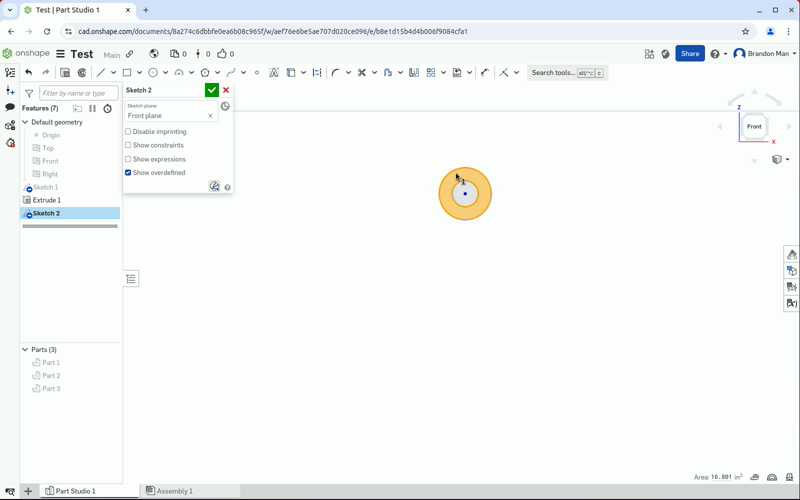
scroll(-6)
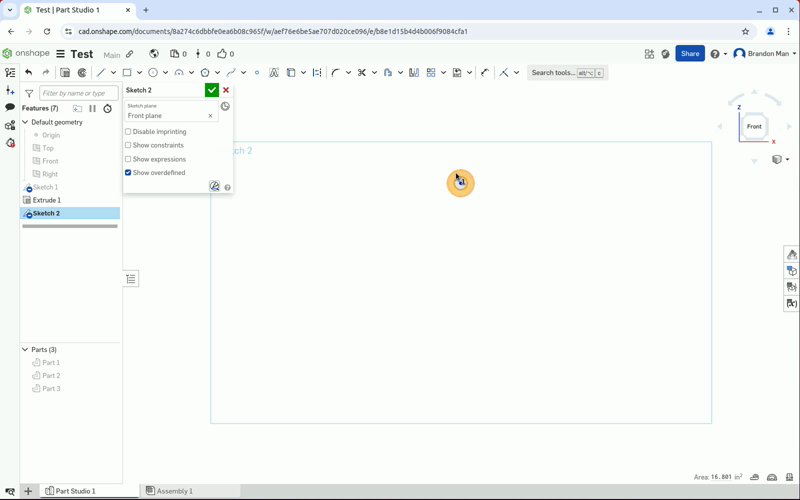
mouse_move(73, 352)
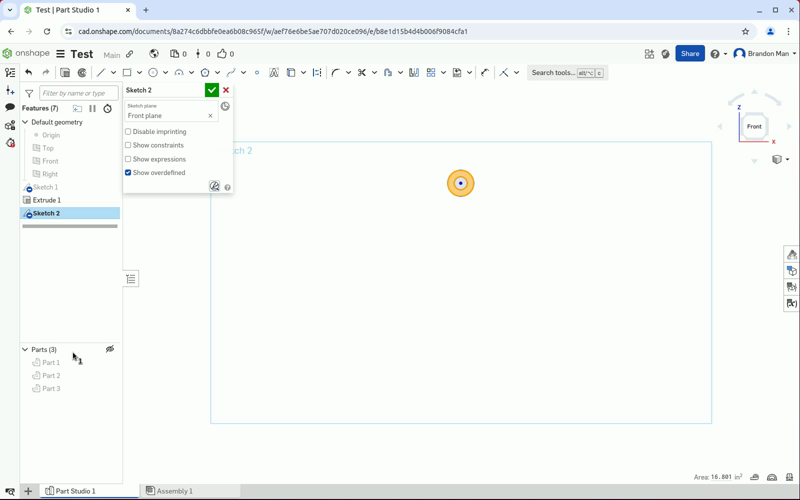
key(shift+y)
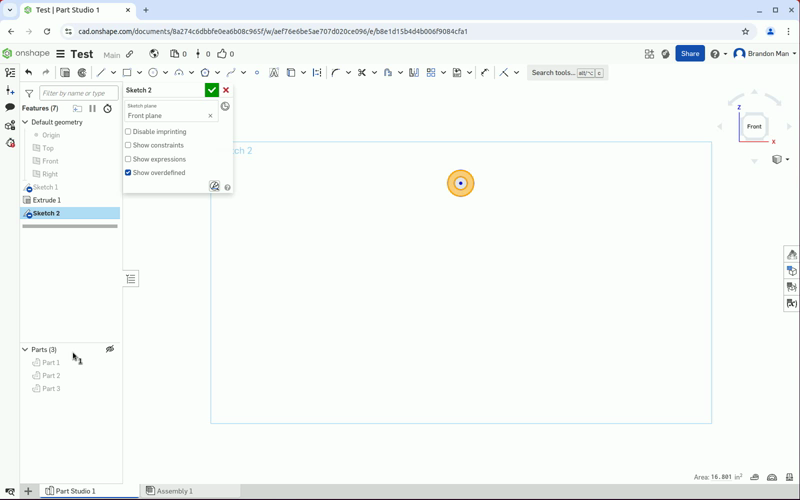
key(shift+e)
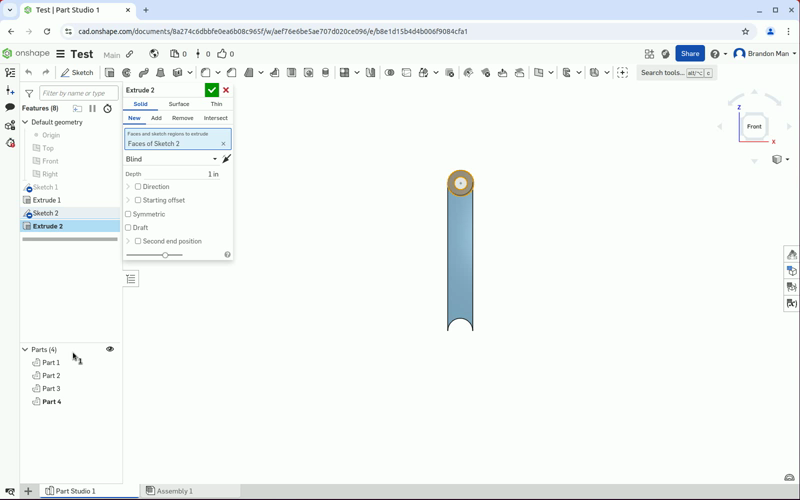
mouse_move(143, 106)
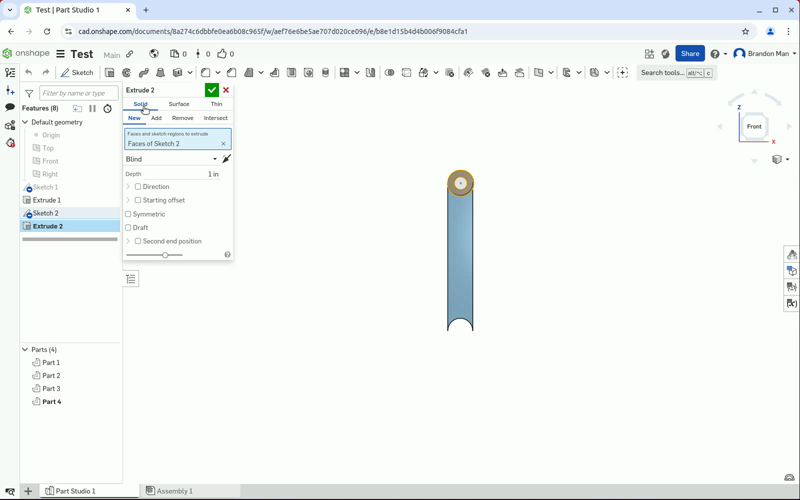
click(143, 106)
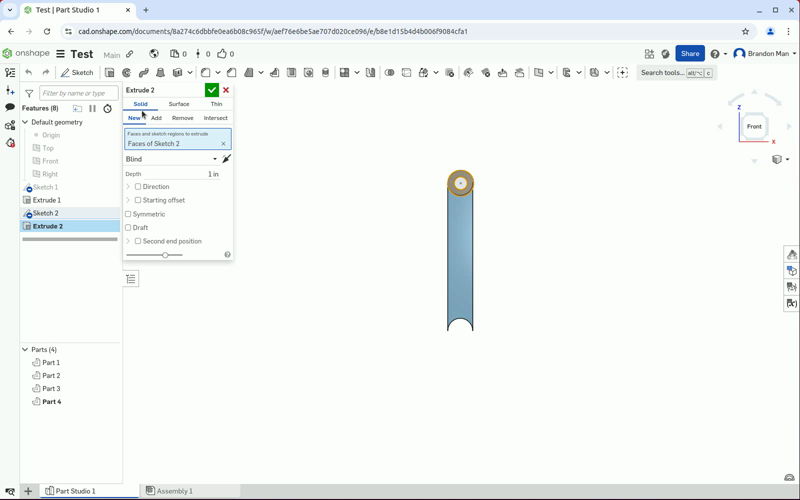
mouse_move(137, 120)
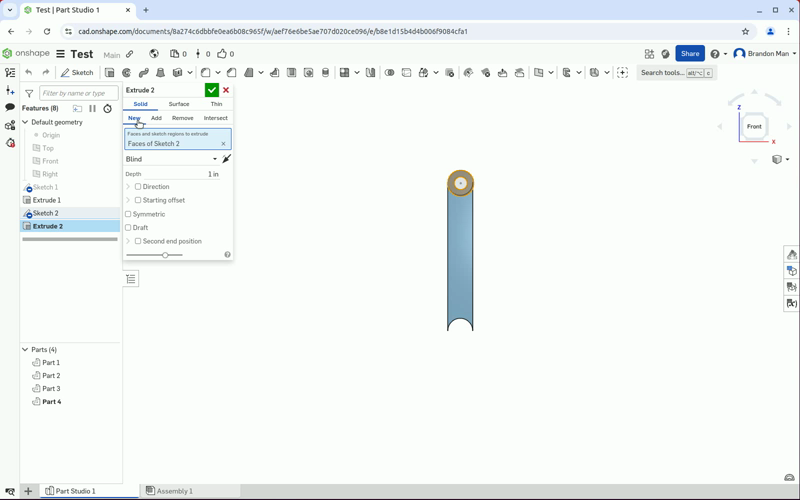
click(137, 120)
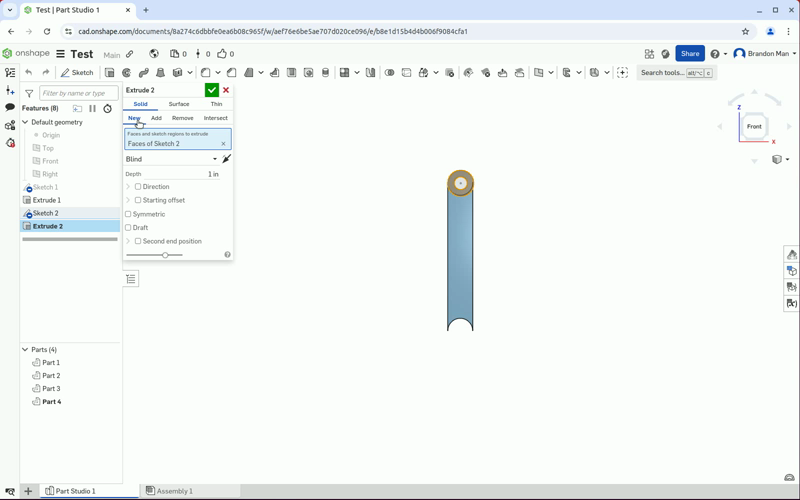
key(tab, 4)
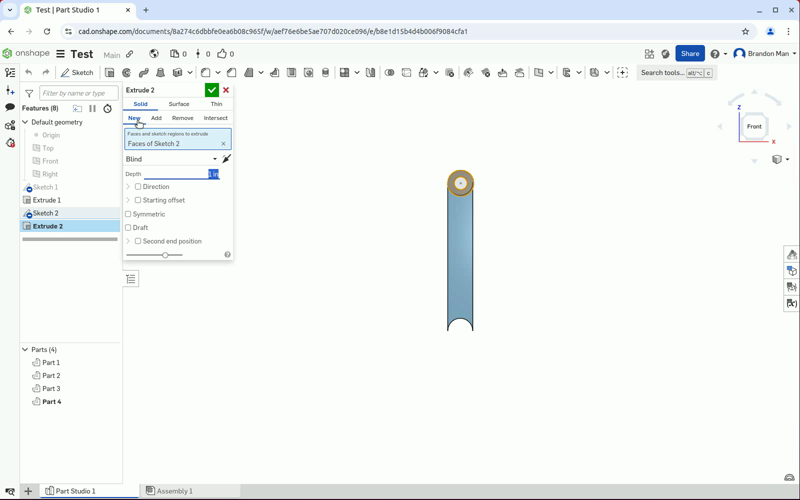
text(2.648)
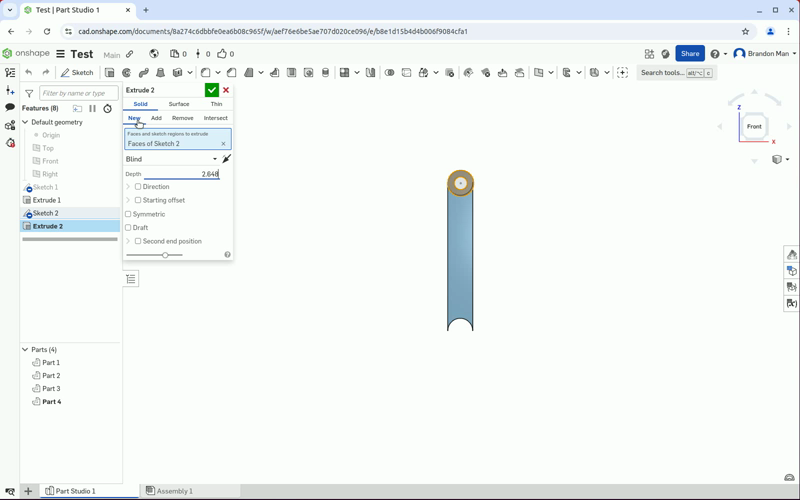
key(enter)
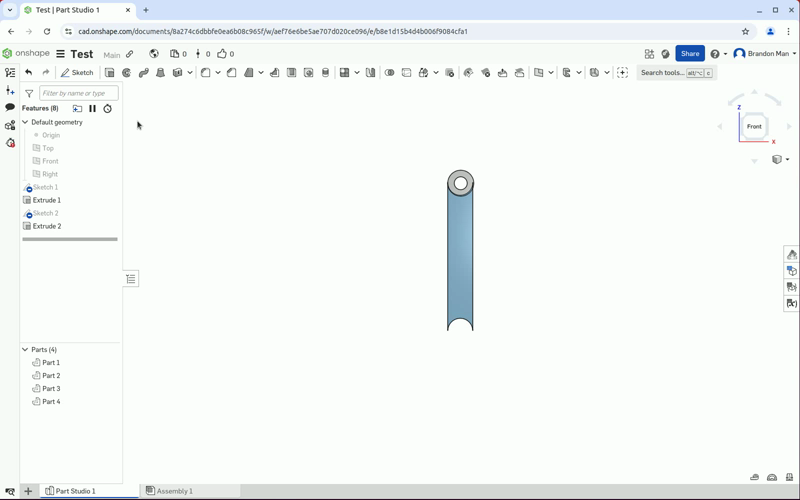
key(shift+h)
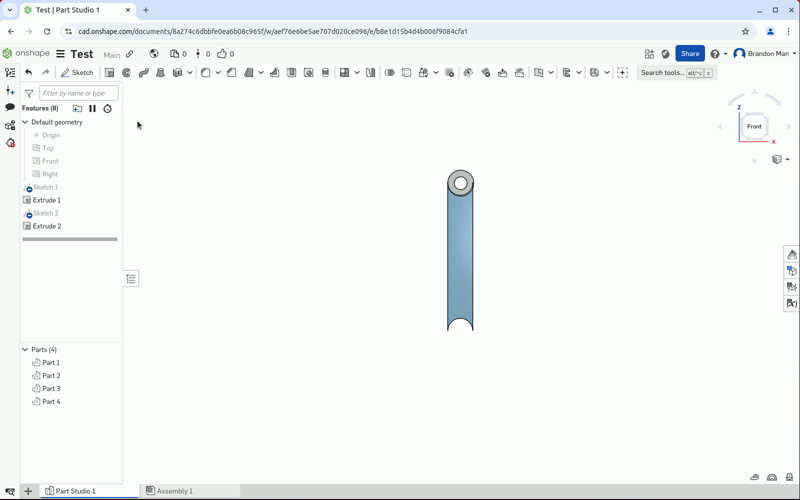
key(shift+h)
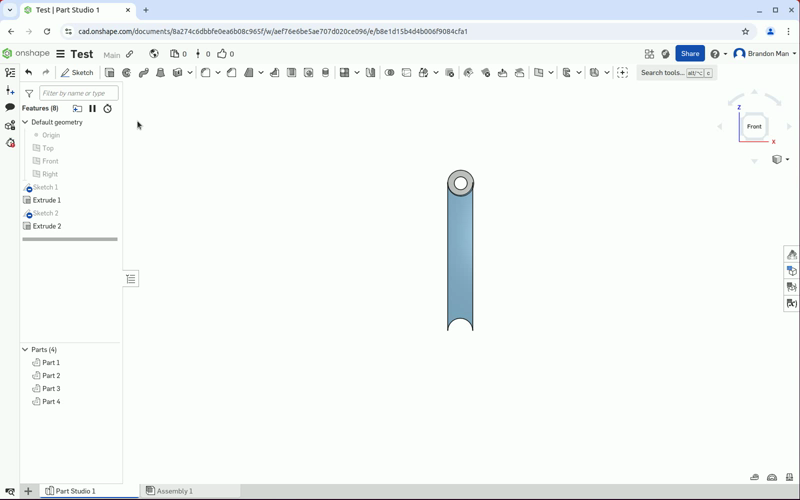
mouse_move(73, 189)
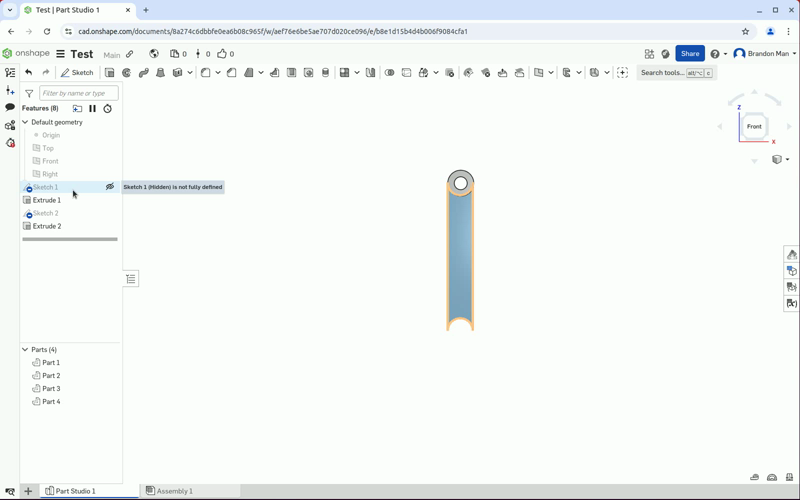
click(73, 189)
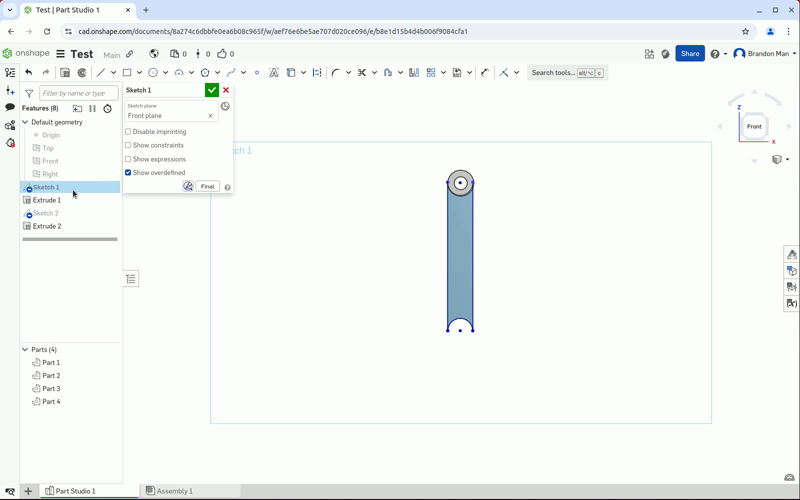
mouse_move(229, 92)
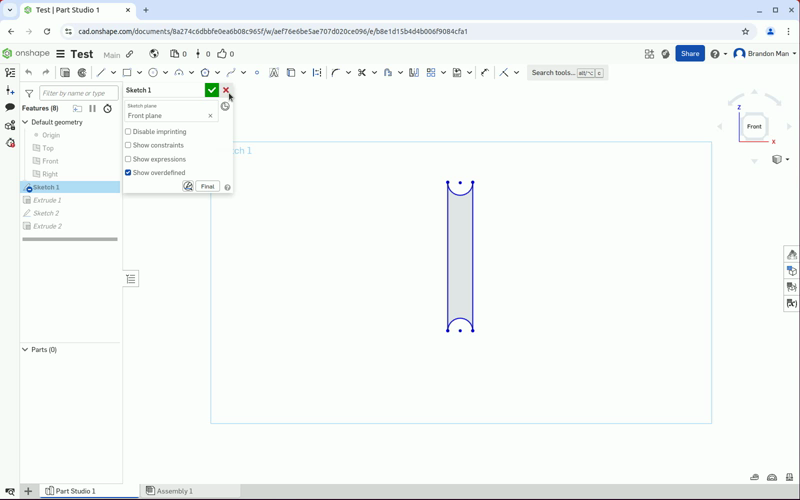
click(229, 92)
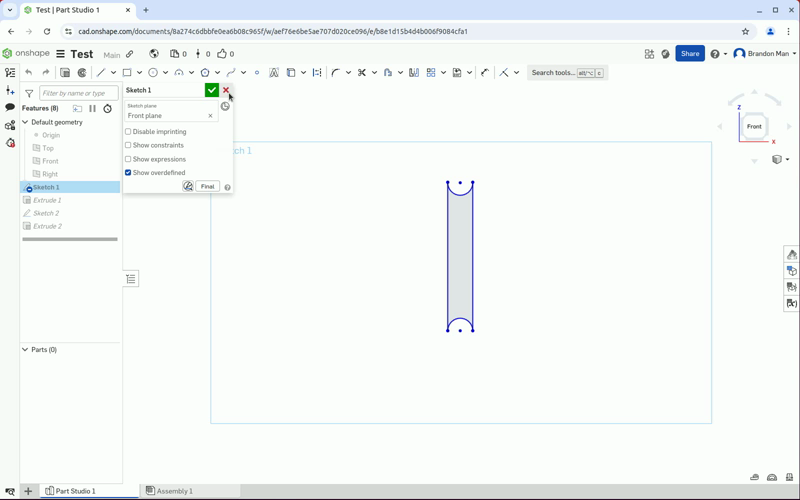
key(shift+s)
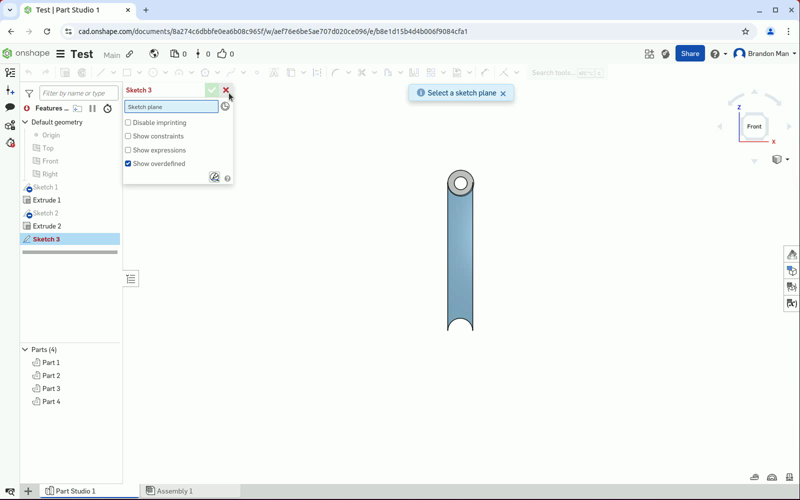
mouse_move(73, 163)
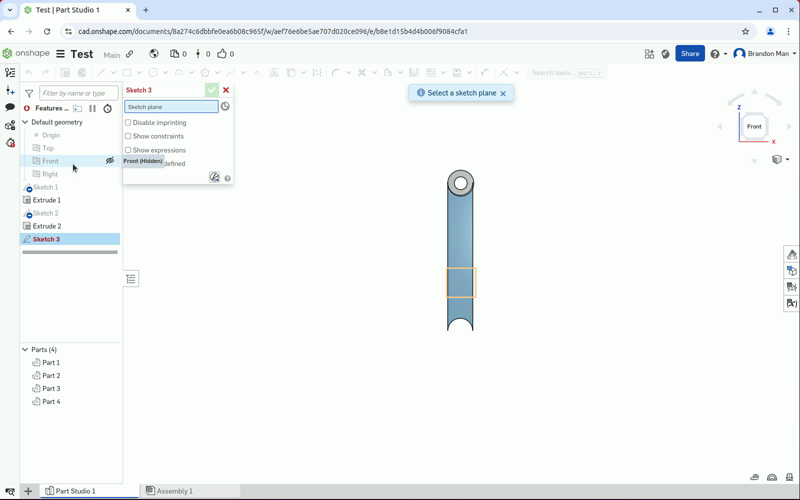
click(73, 163)
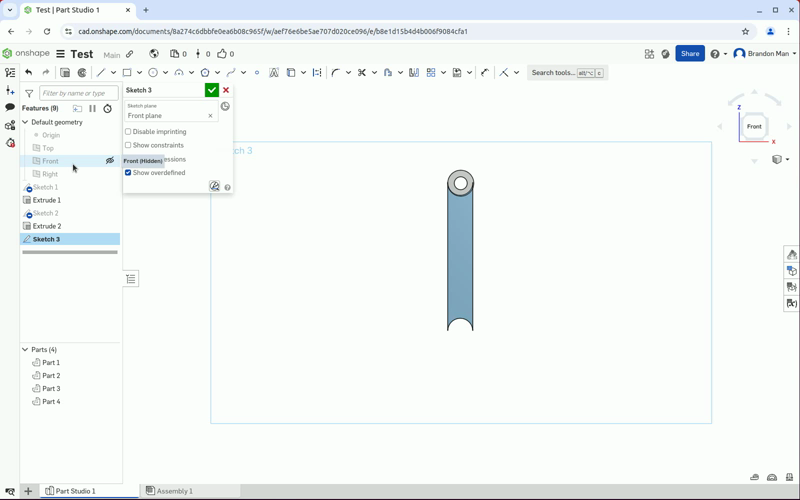
mouse_move(73, 352)
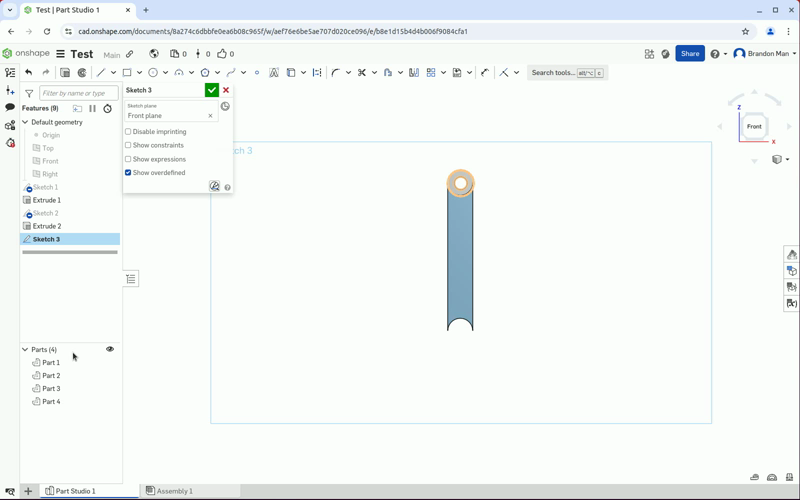
key(y)
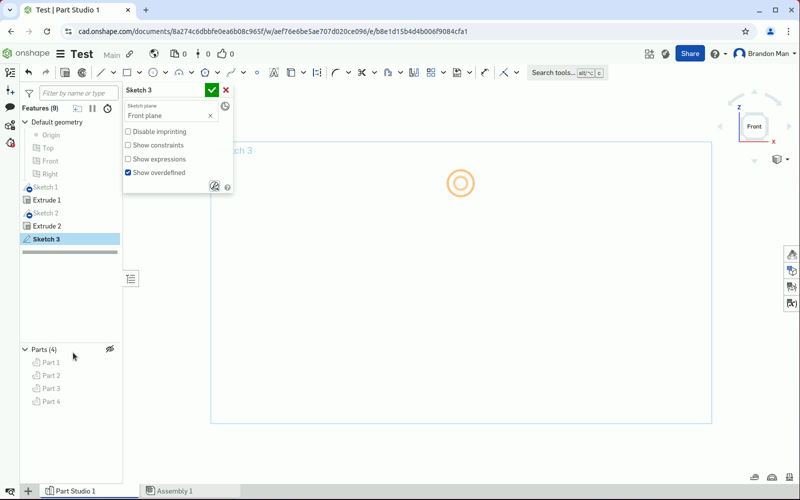
key(c)
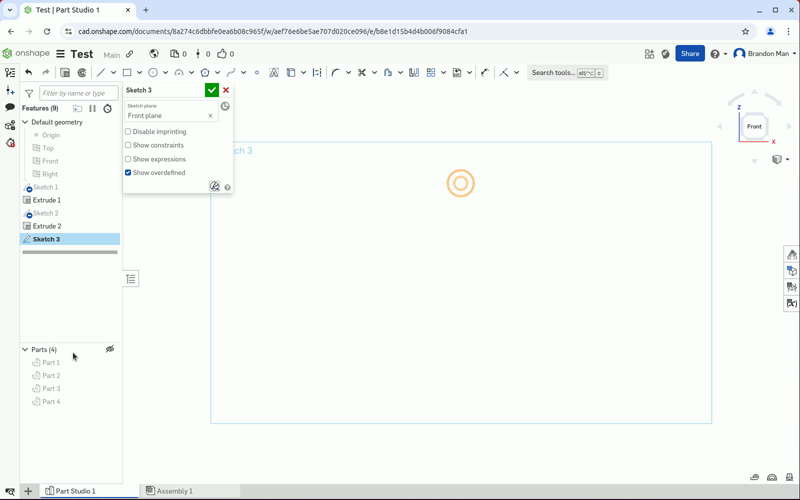
key_down(shift)
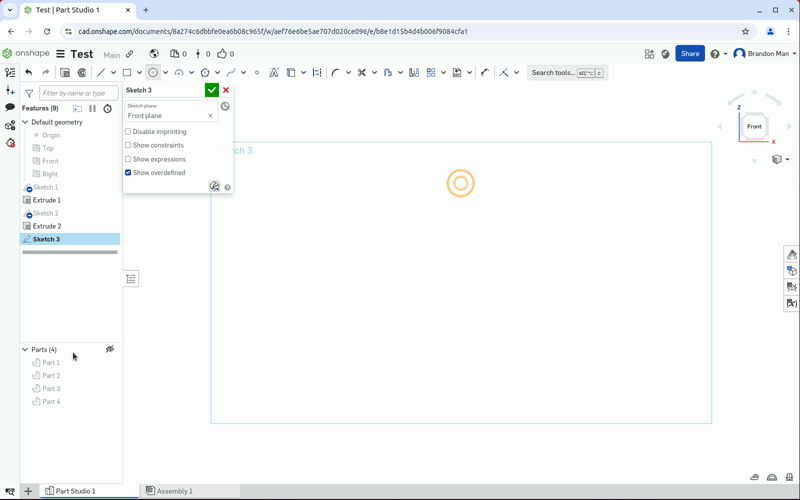
mouse_move(460, 330)
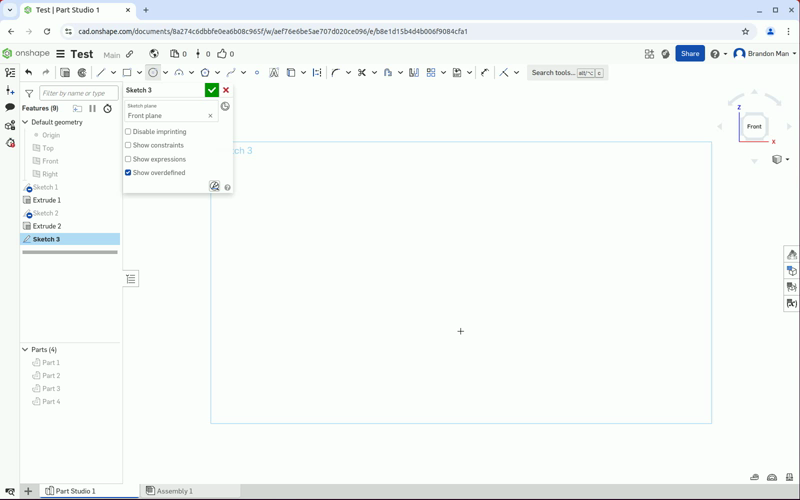
click(460, 330)
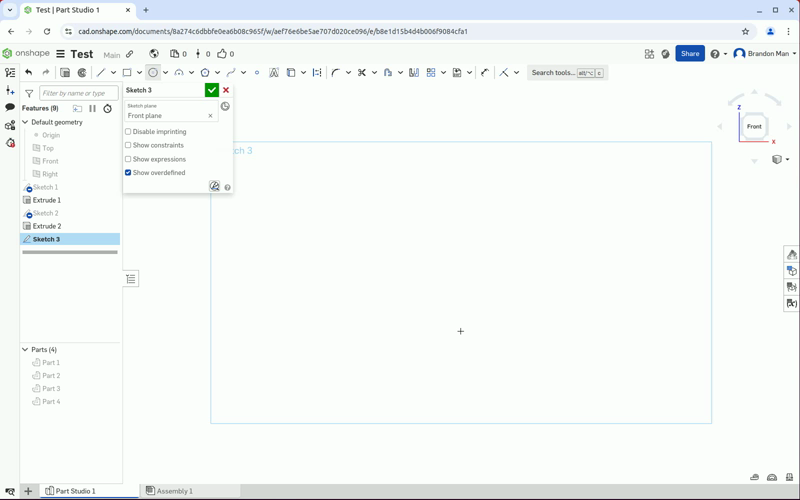
key_up(shift)
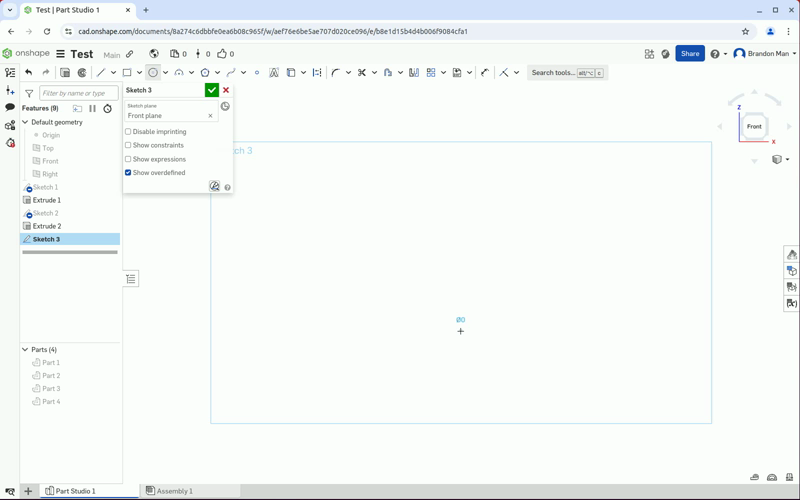
mouse_move(473, 330)
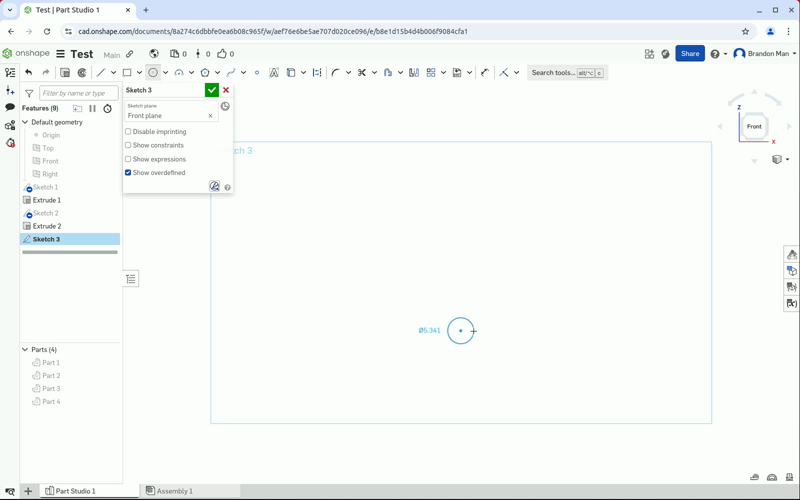
click(473, 330)
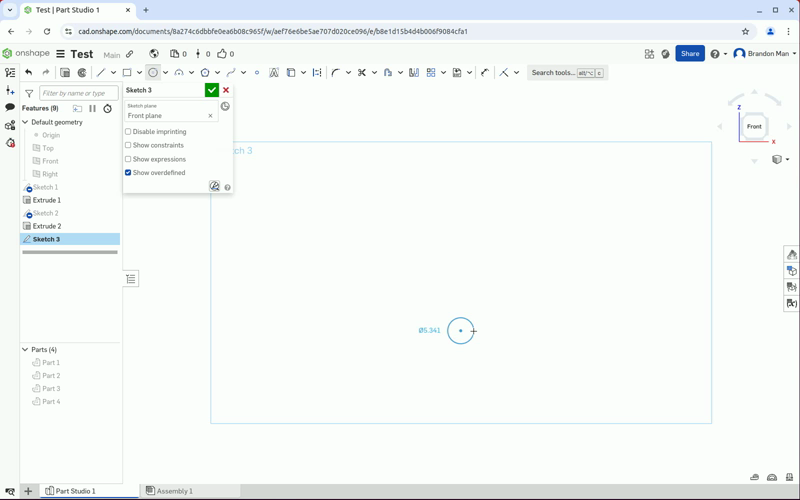
key(esc)
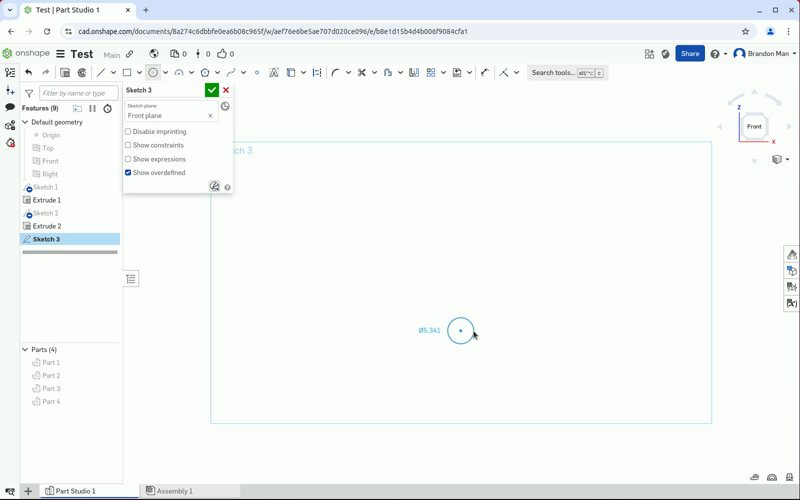
key(c)
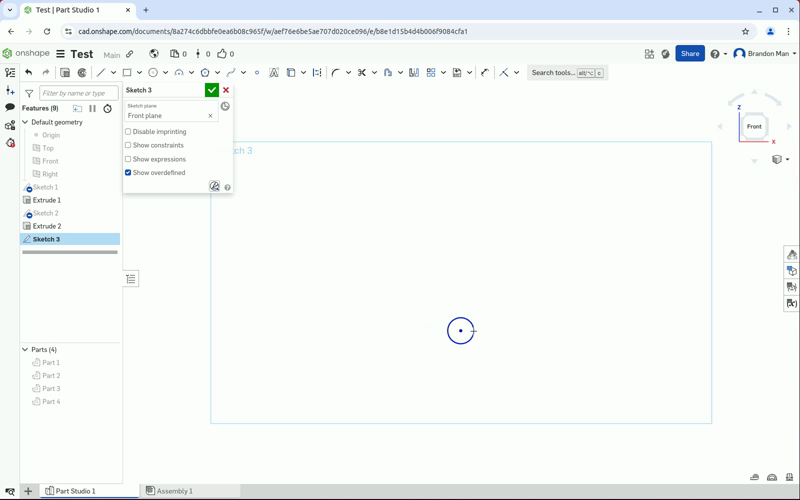
key_down(shift)
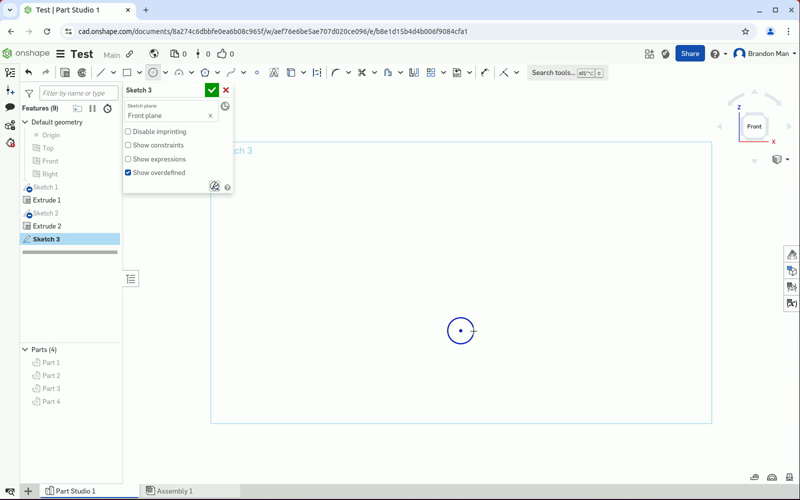
mouse_move(460, 330)
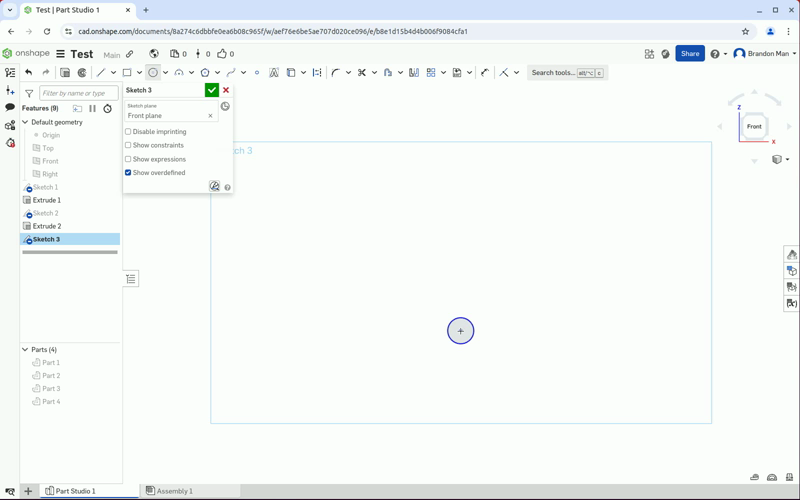
click(460, 330)
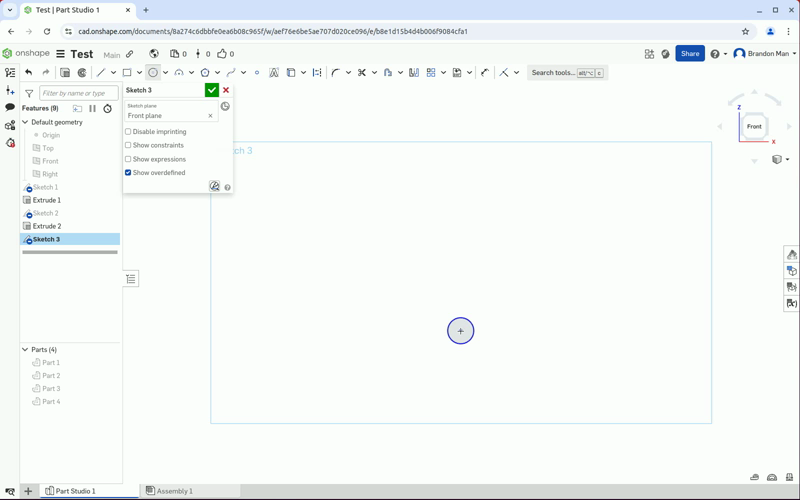
key_up(shift)
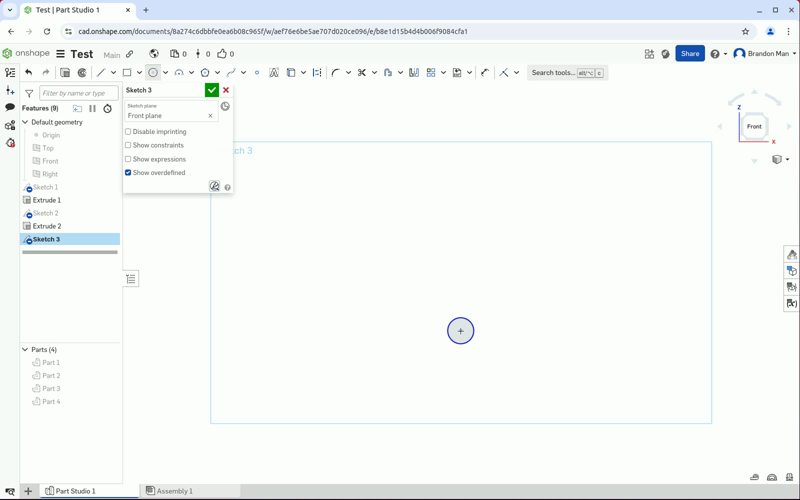
mouse_move(467, 330)
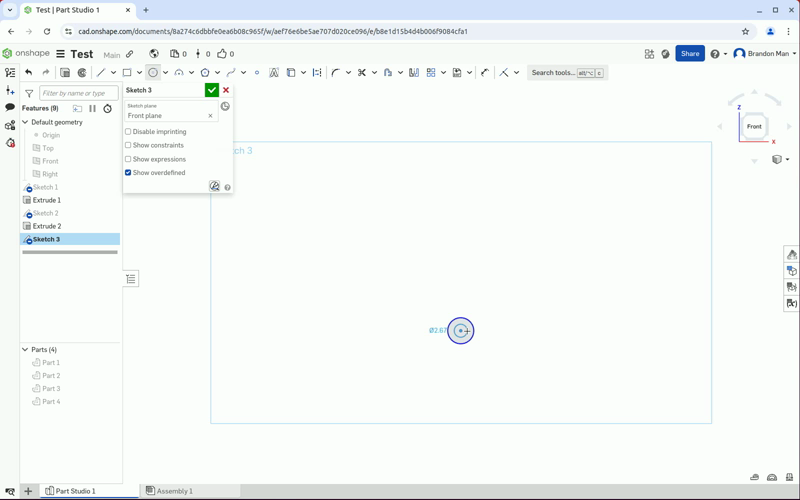
click(467, 330)
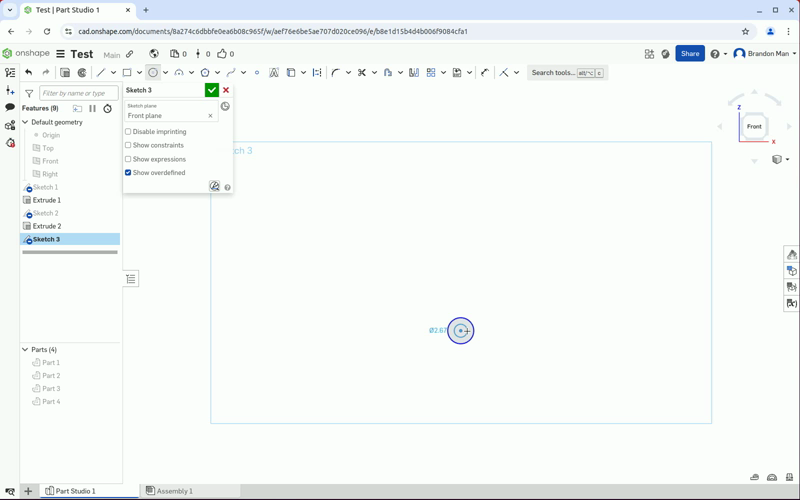
key(esc)
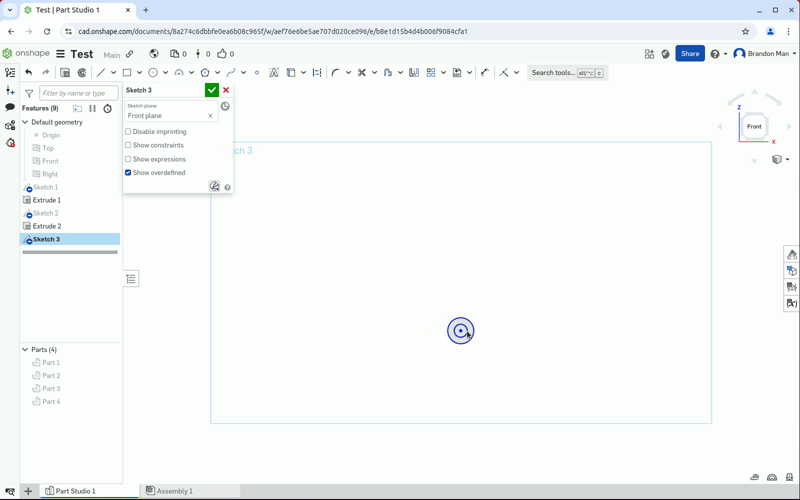
mouse_move(466, 323)
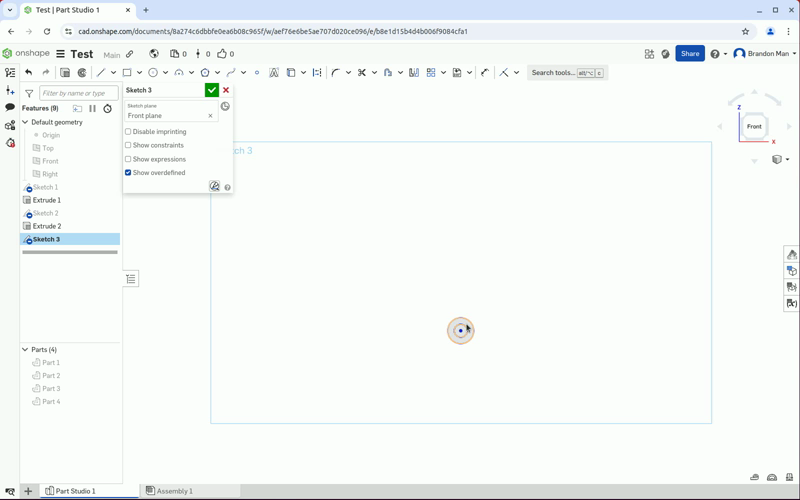
scroll(6)
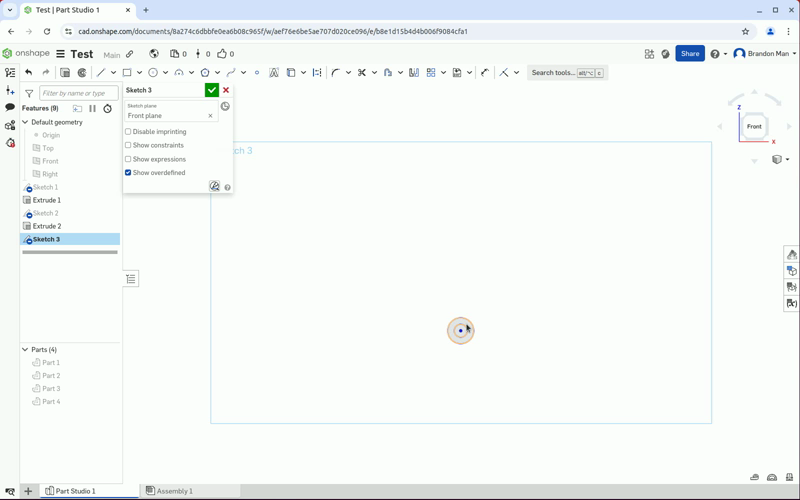
scroll(6)
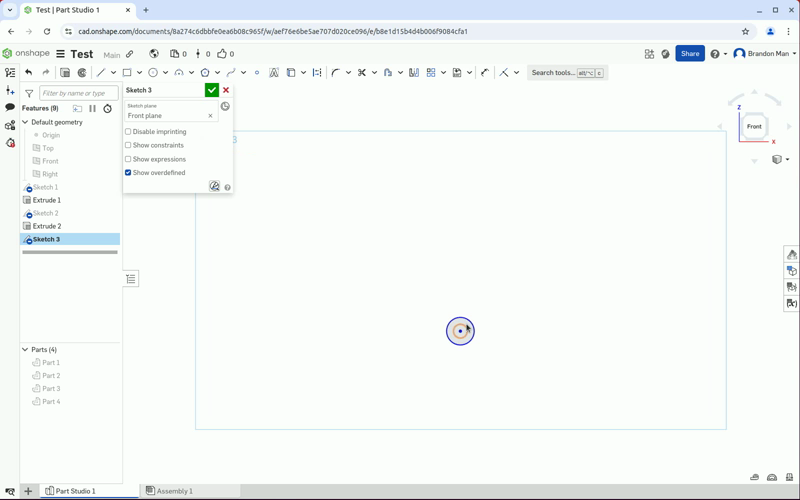
scroll(6)
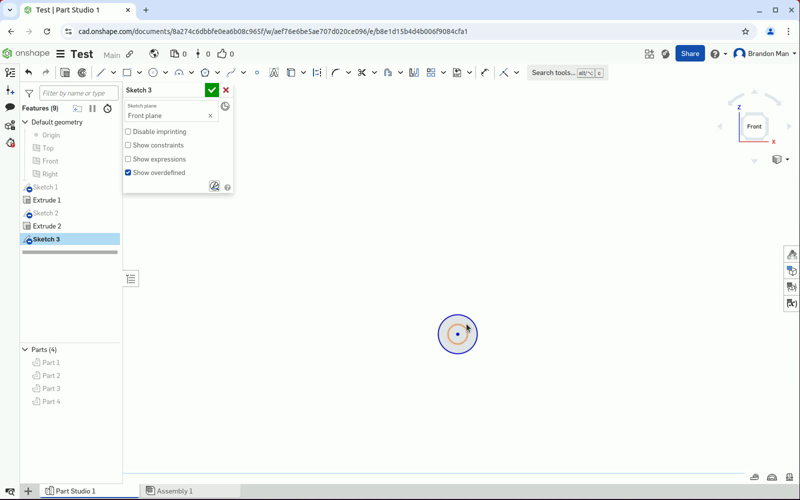
scroll(6)
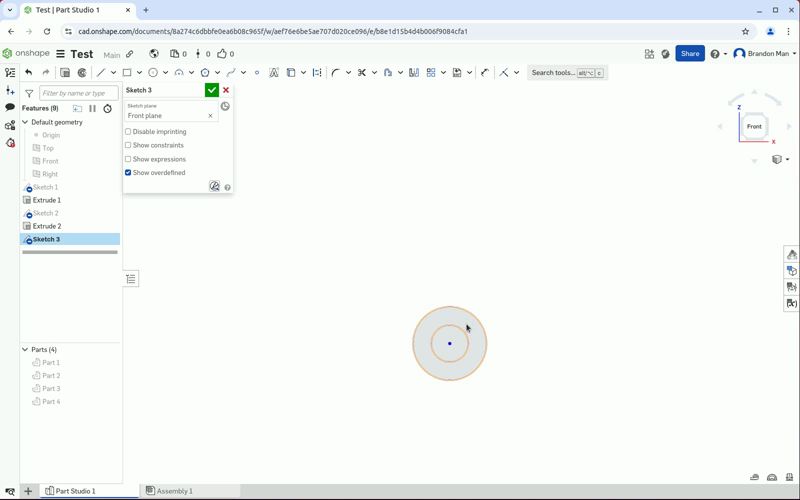
scroll(6)
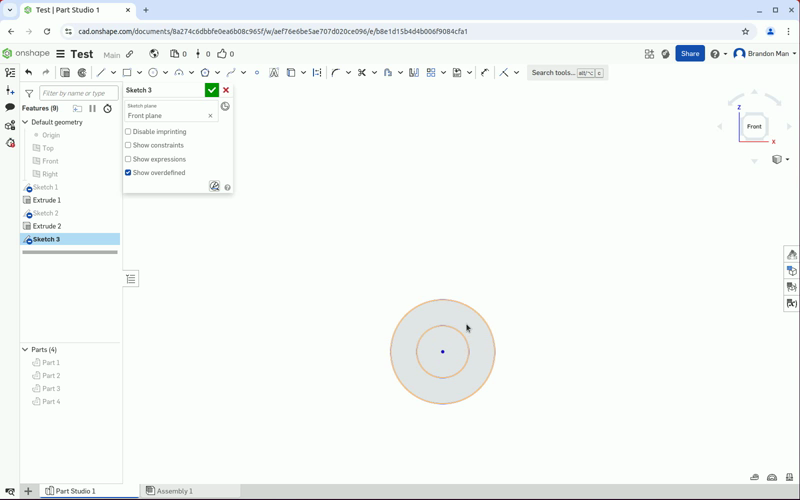
scroll(6)
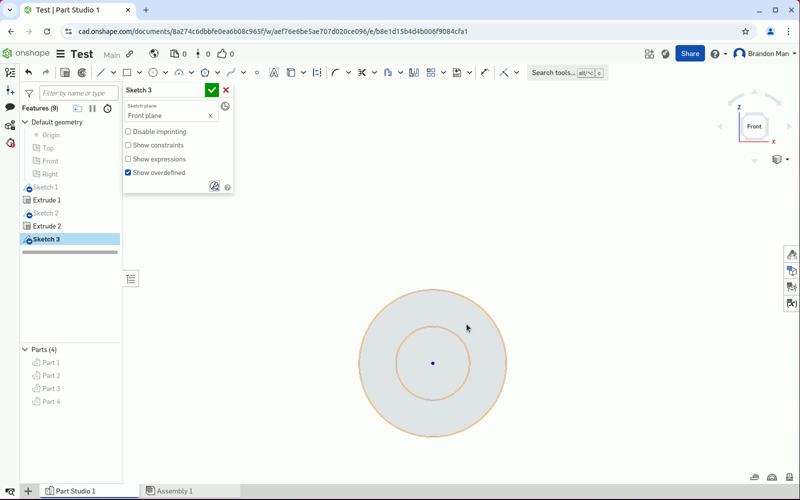
scroll(6)
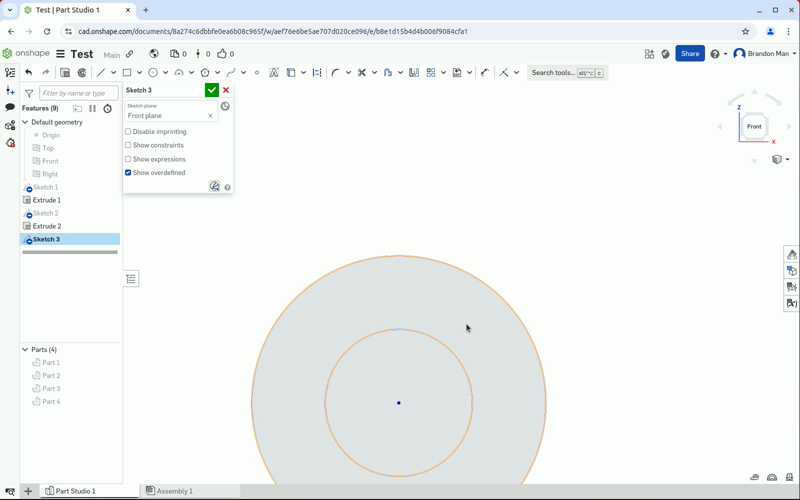
click(466, 323)
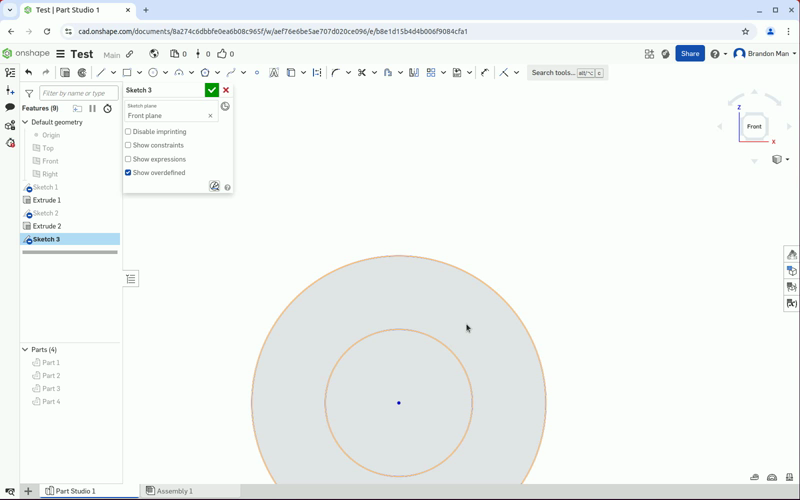
scroll(-6)
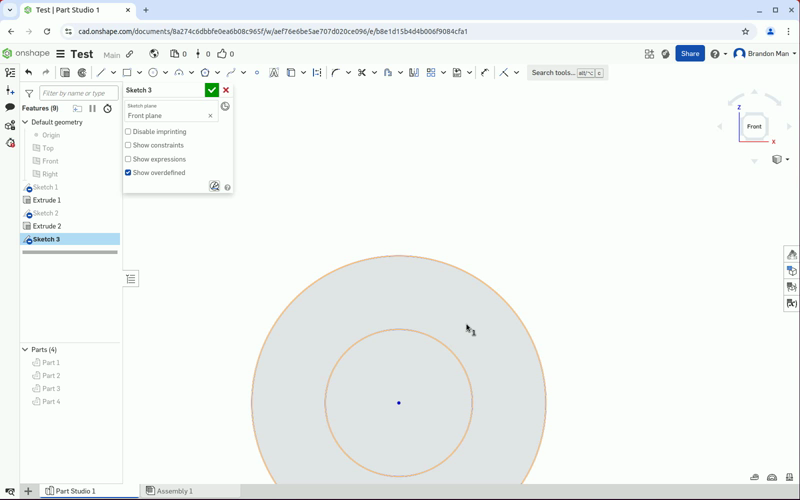
scroll(-6)
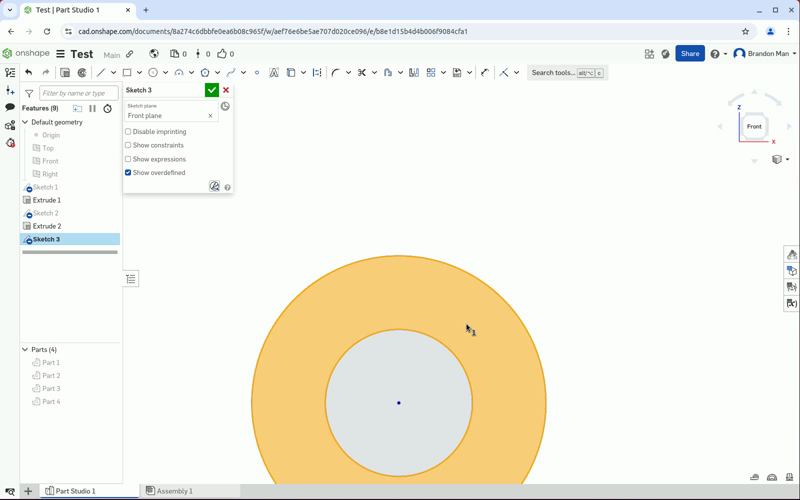
scroll(-6)
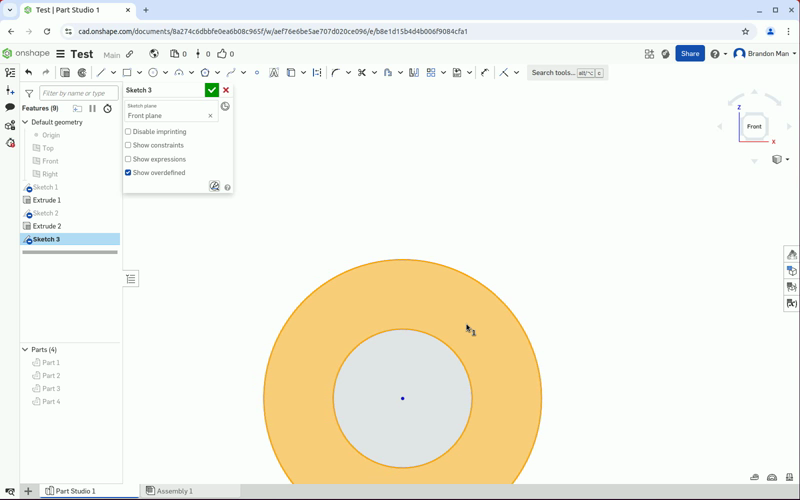
scroll(-6)
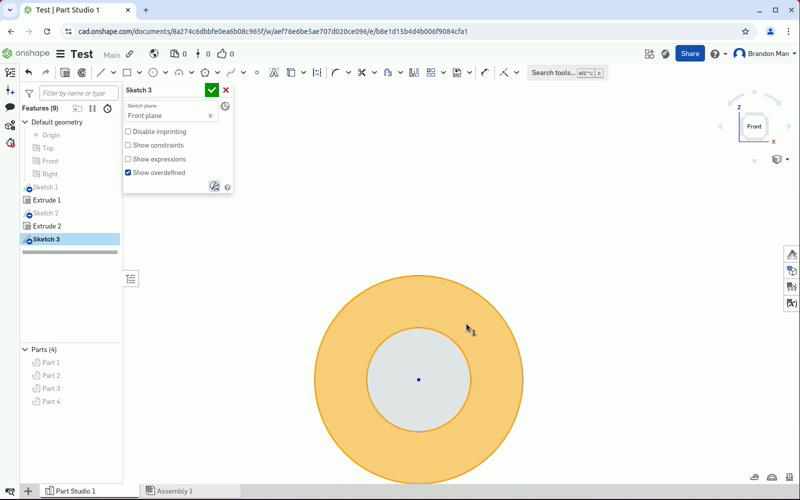
scroll(-6)
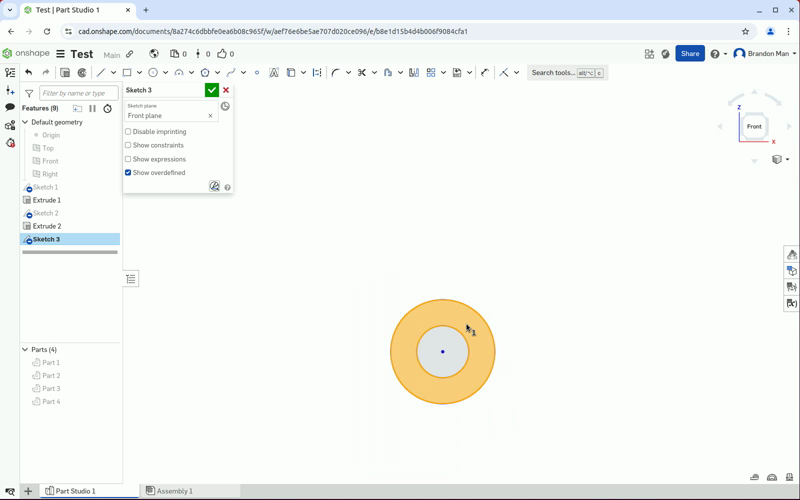
scroll(-6)
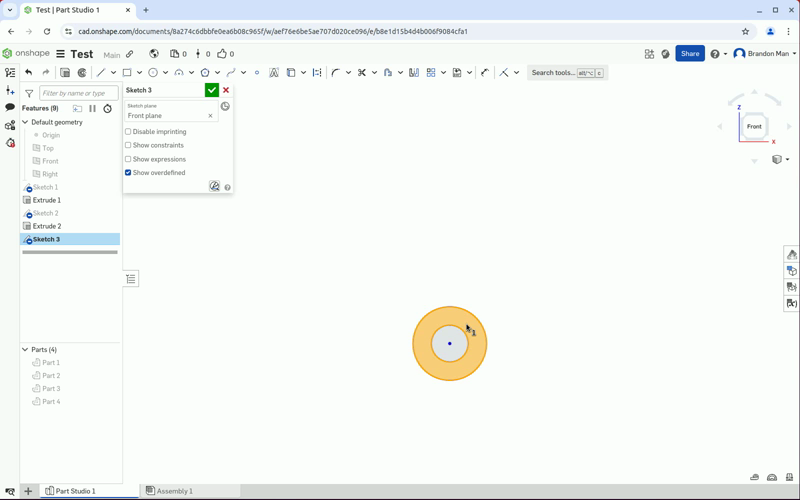
scroll(-6)
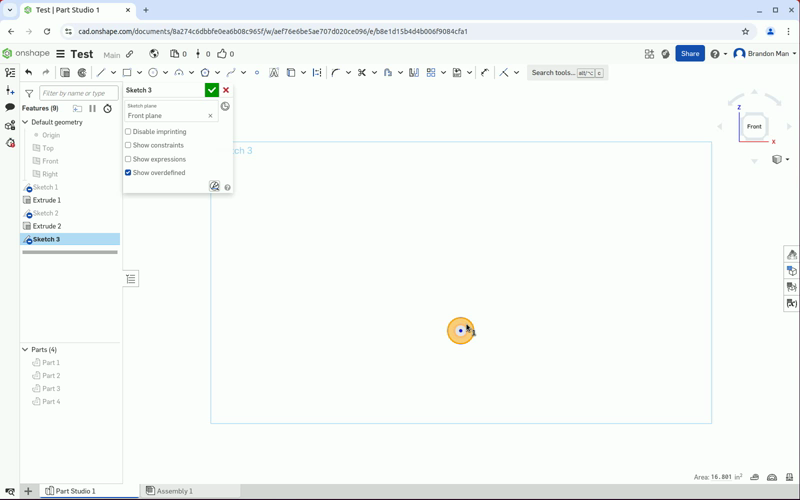
mouse_move(73, 352)
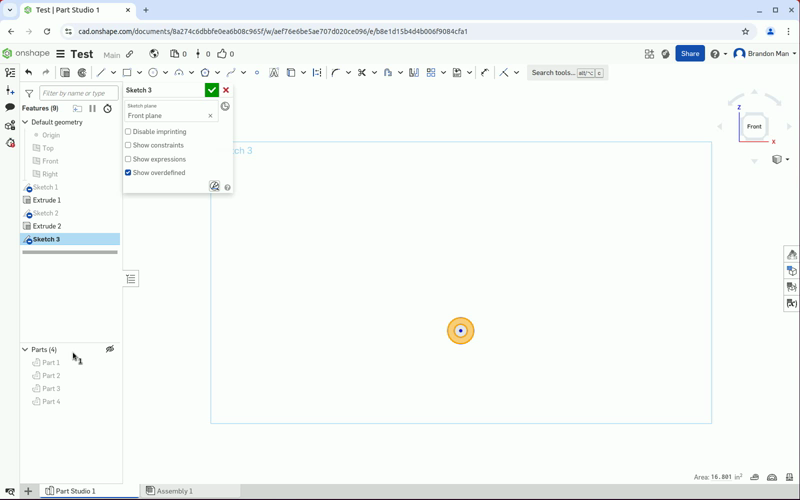
key(shift+y)
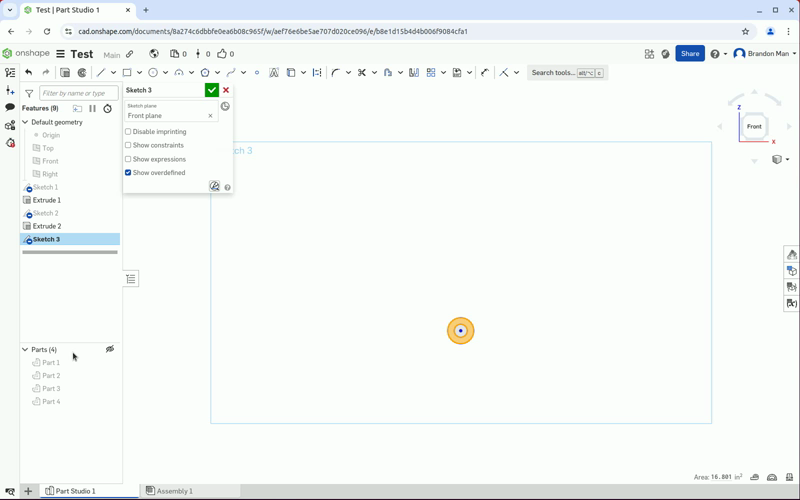
key(shift+e)
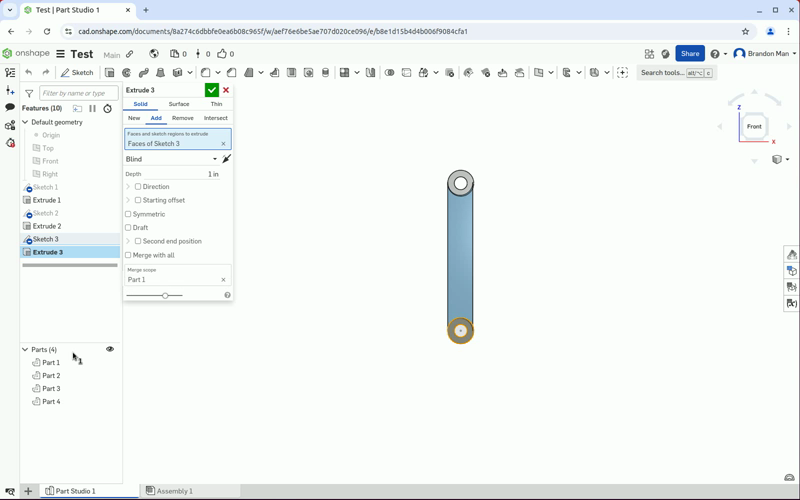
mouse_move(143, 106)
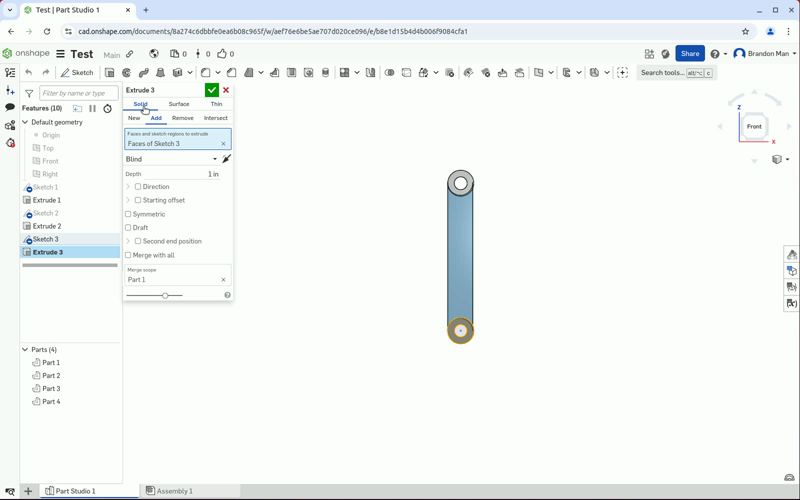
click(143, 106)
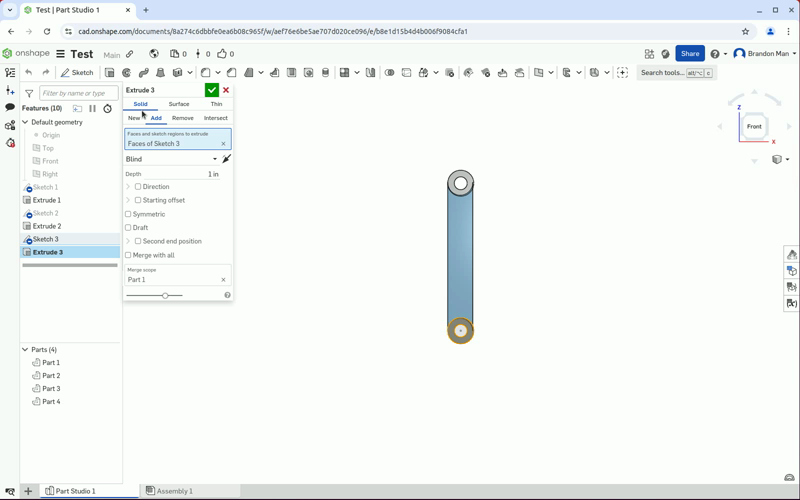
mouse_move(137, 120)
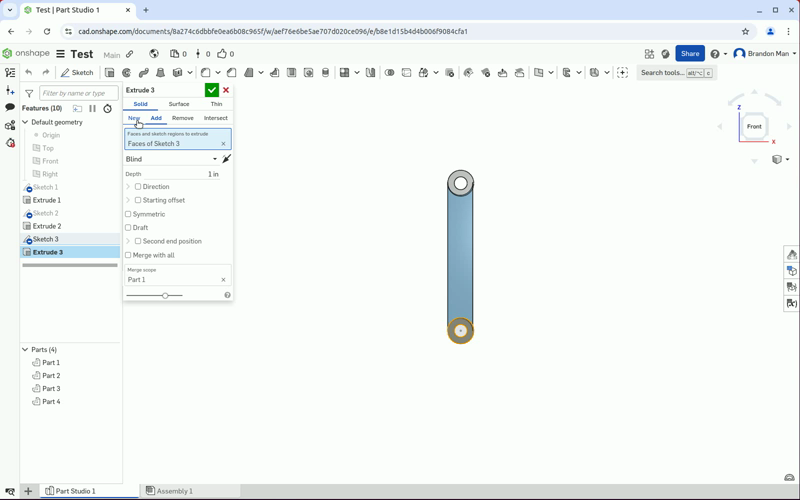
click(137, 120)
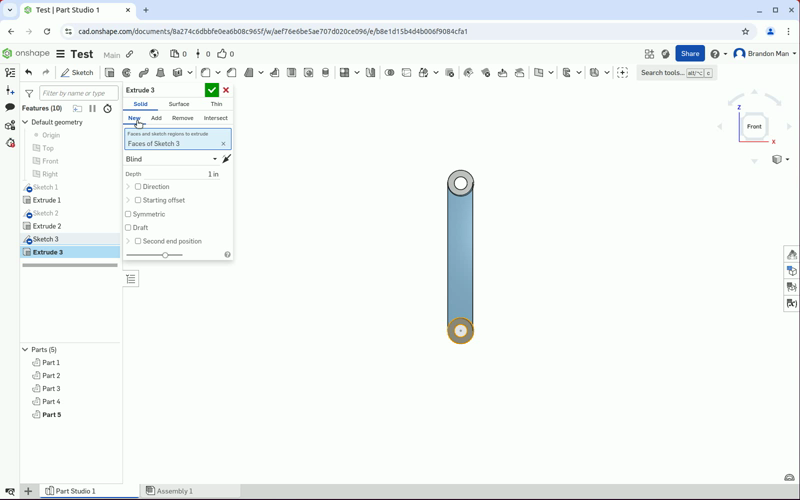
key(tab, 4)
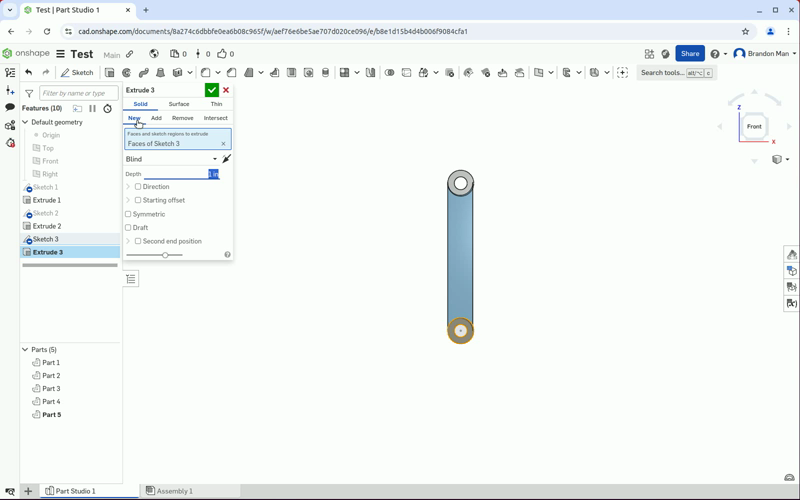
text(2.648)
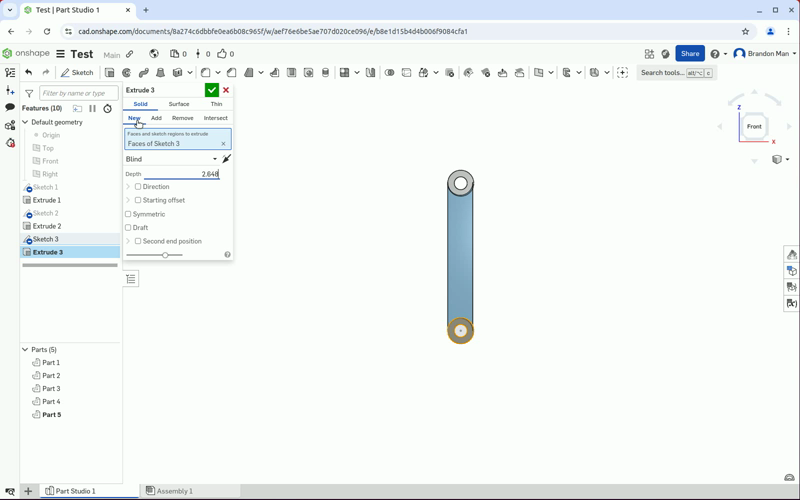
key(enter)
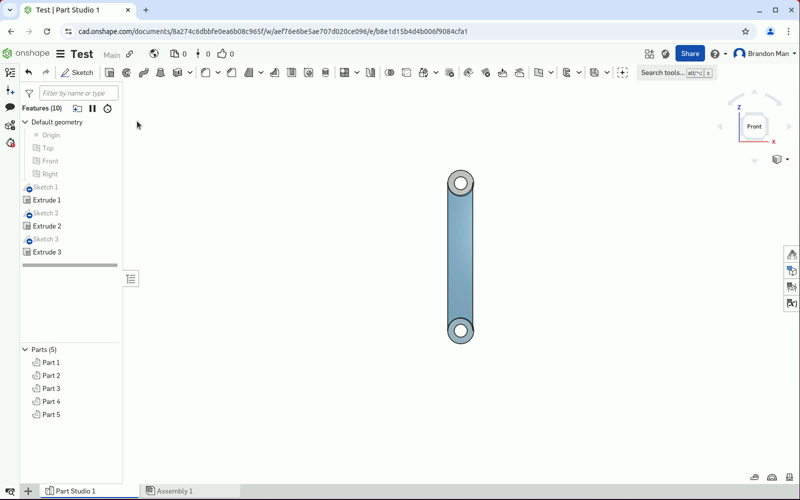
key(shift+h)
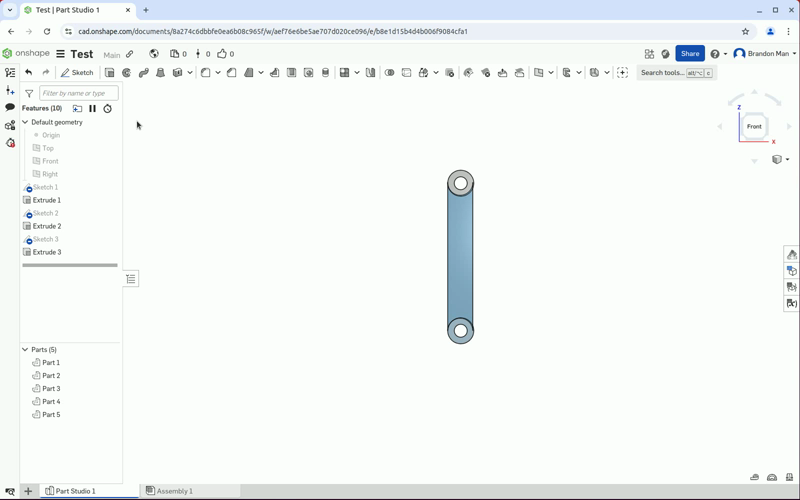
key(shift+h)
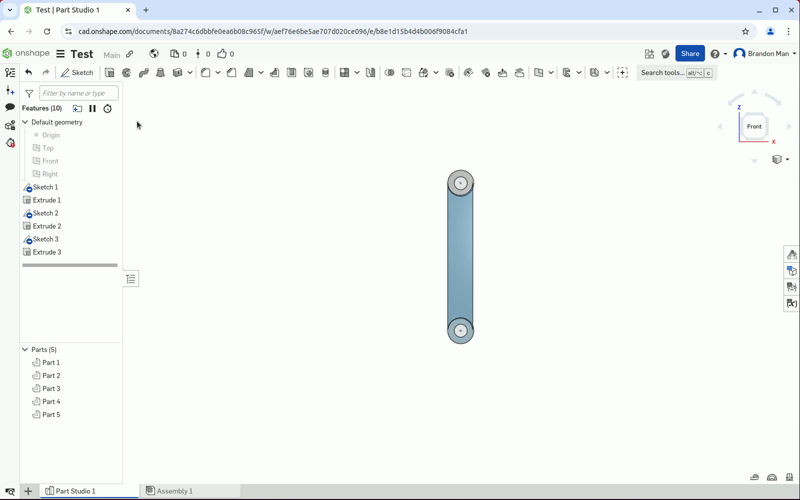
key(shift+7)
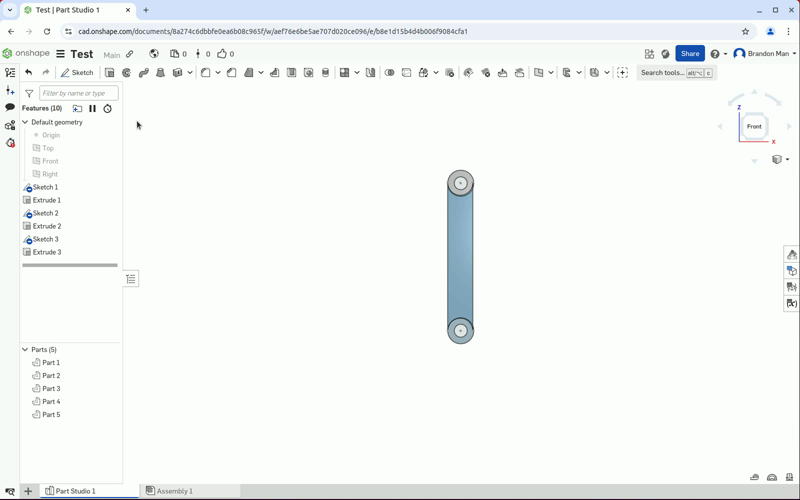
key(left, 2)
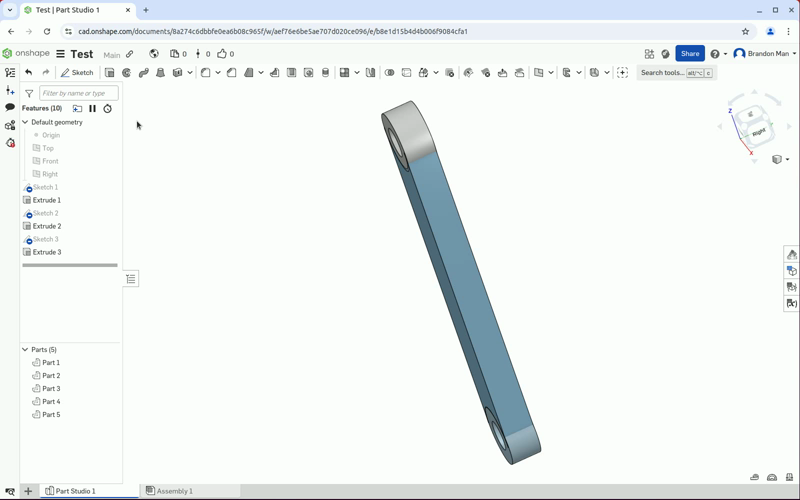
key(down, 2)
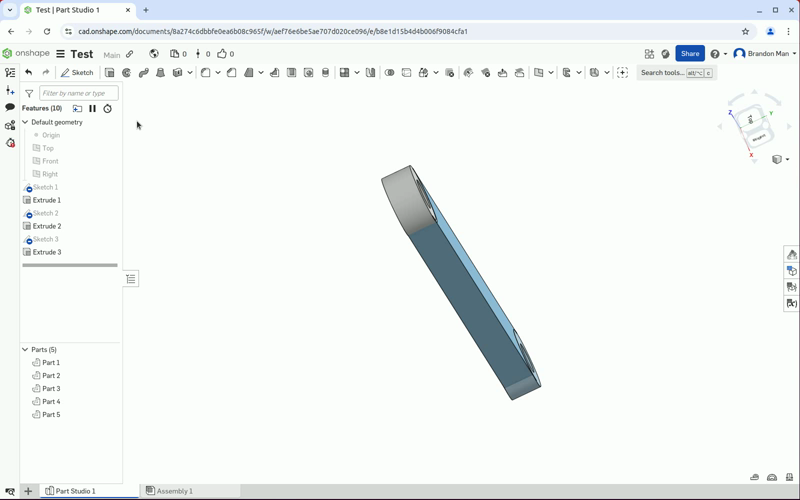
key(up, 2)
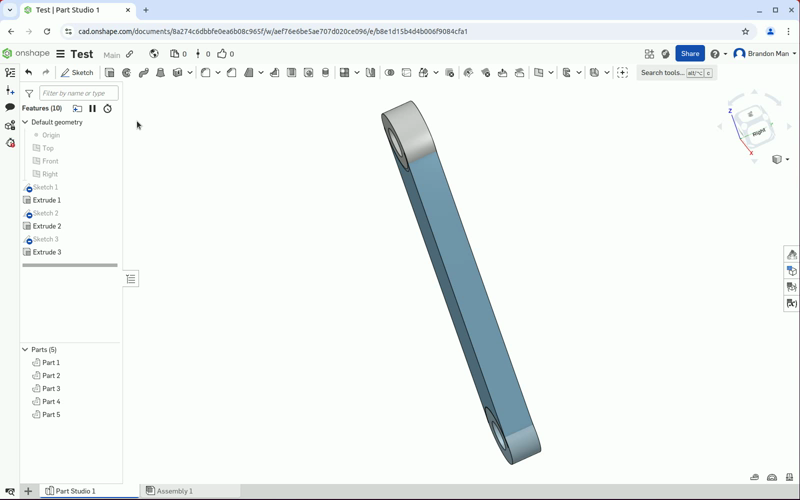
key(right, 2)
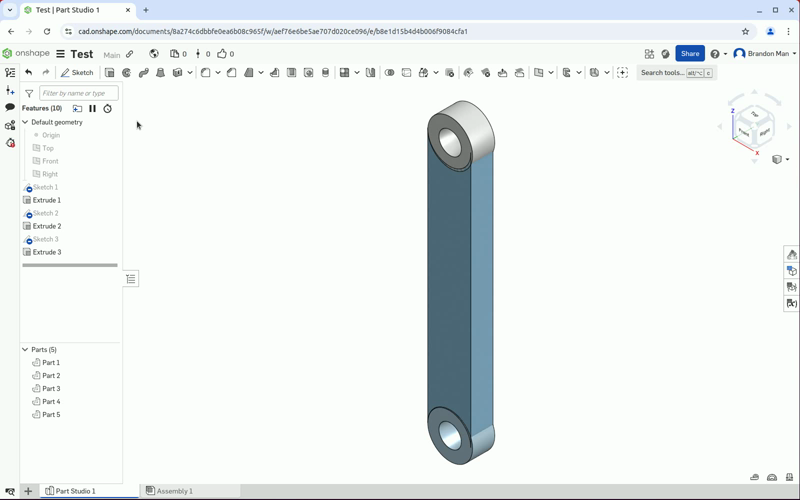
mouse_move(73, 189)
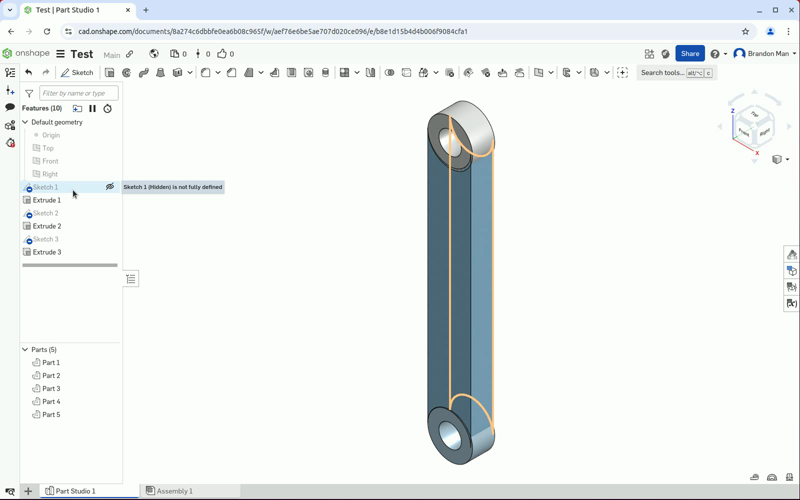
click(73, 189)